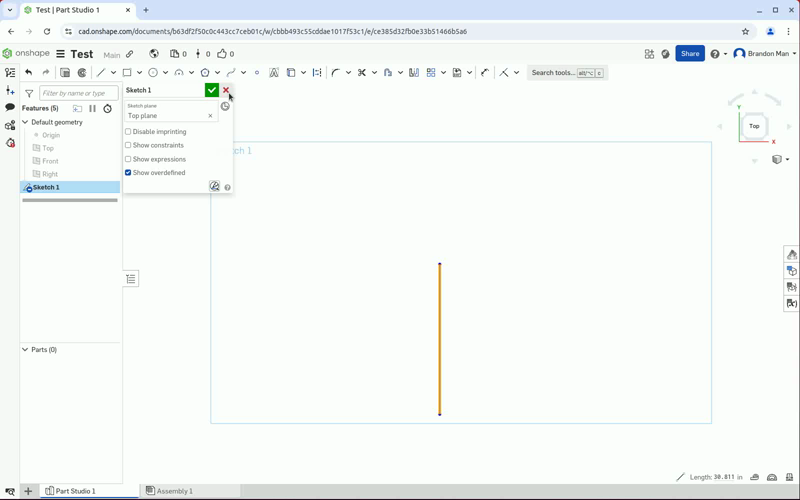
key(shift+h)
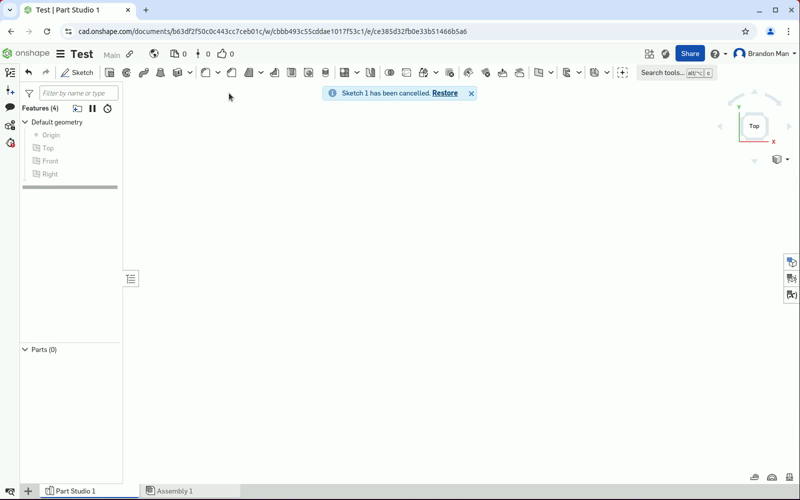
mouse_move(73, 352)
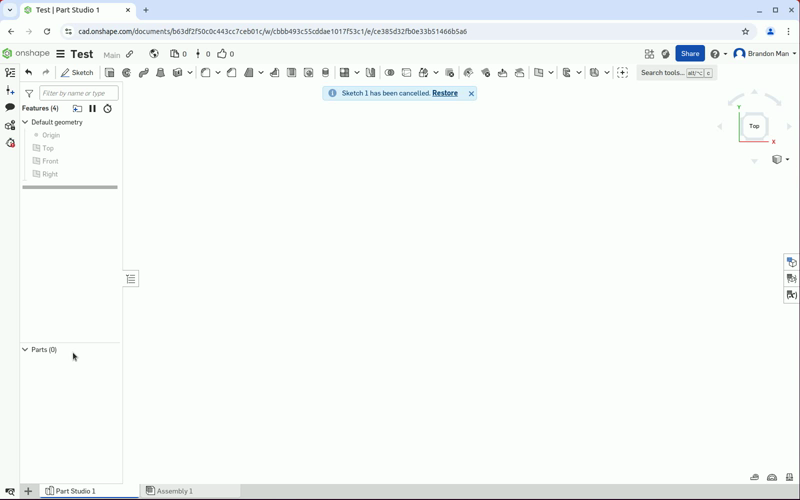
key(y)
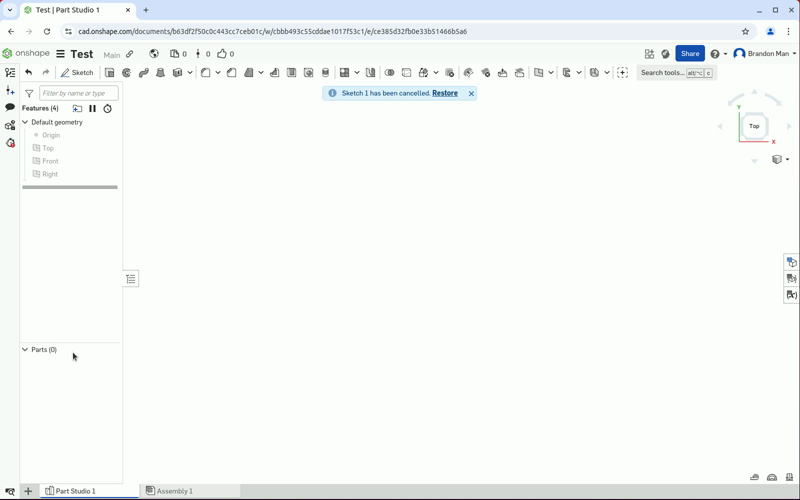
key(shift+p)
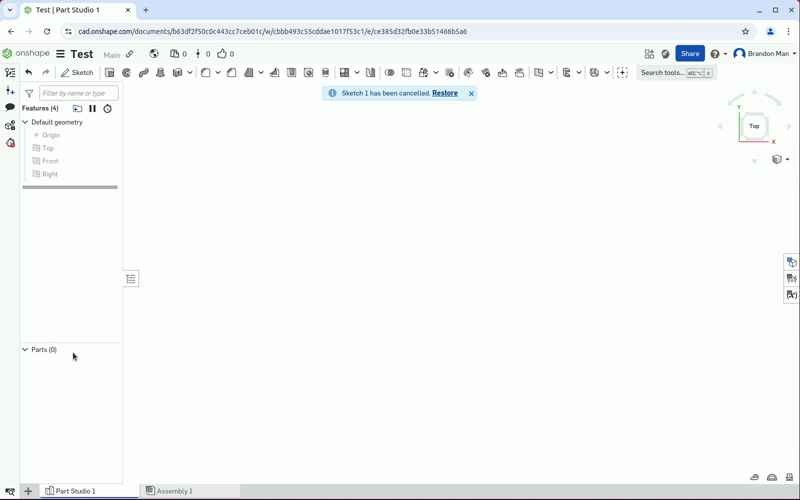
key(space)
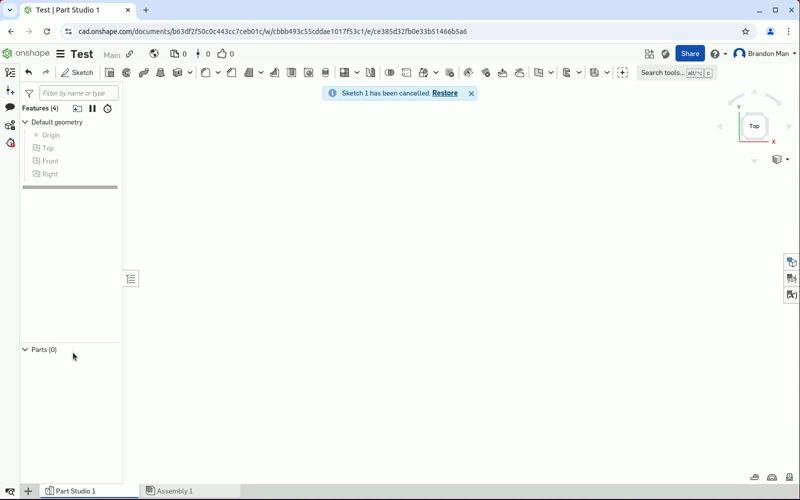
key_down(shift)
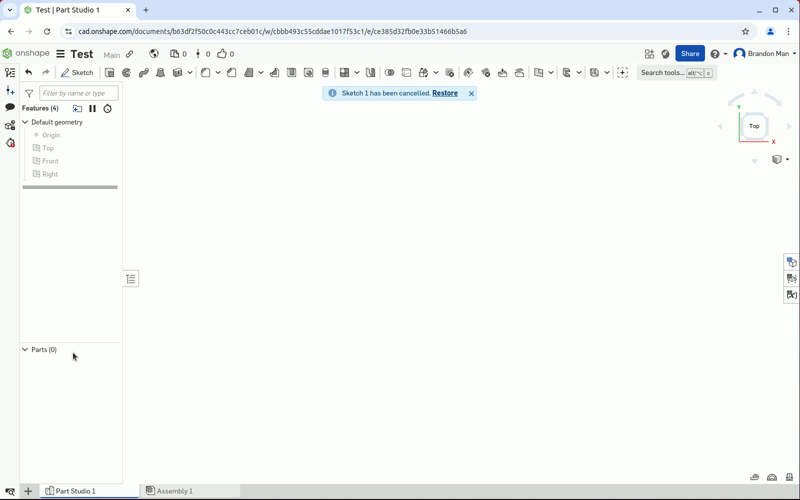
key(up)
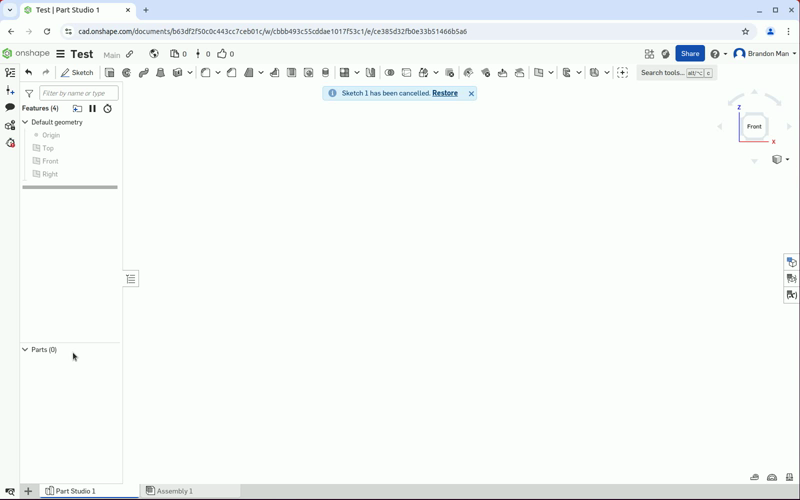
key_up(shift)
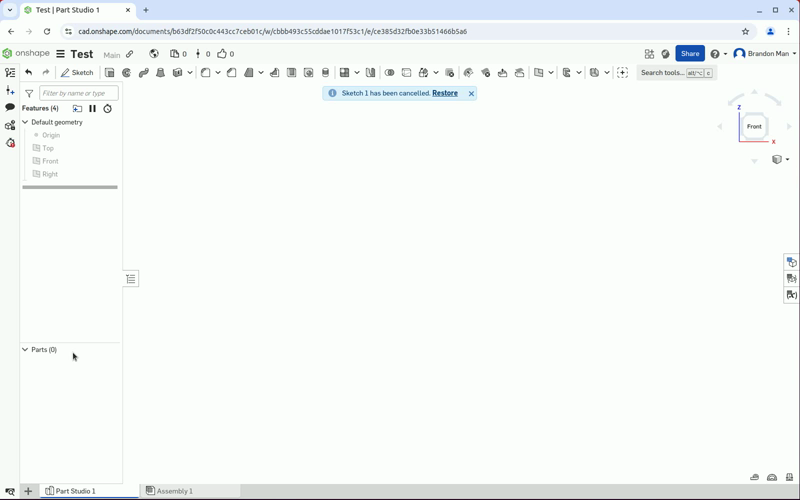
mouse_move(73, 352)
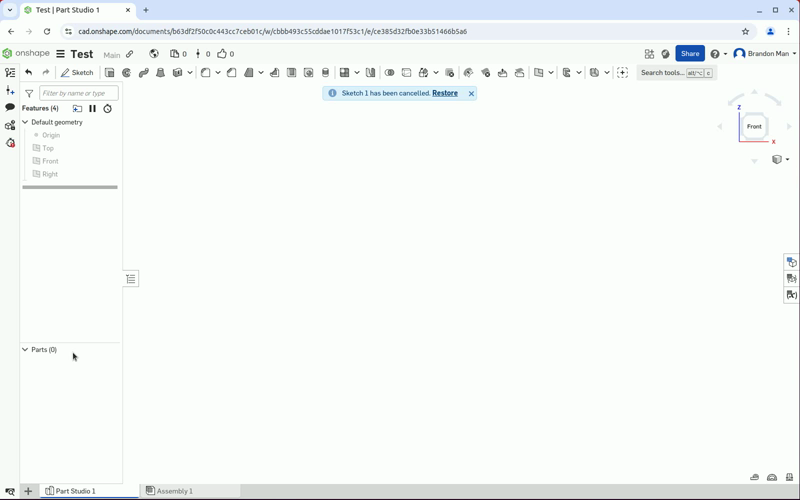
key(shift+y)
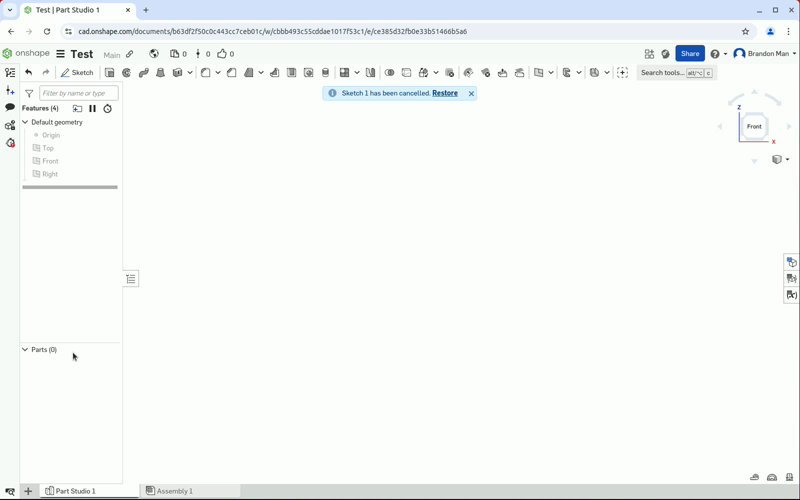
key(shift+s)
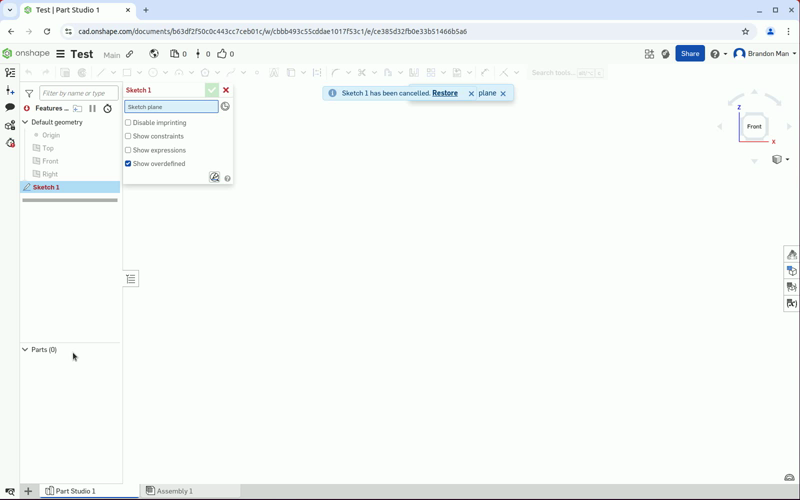
mouse_move(73, 163)
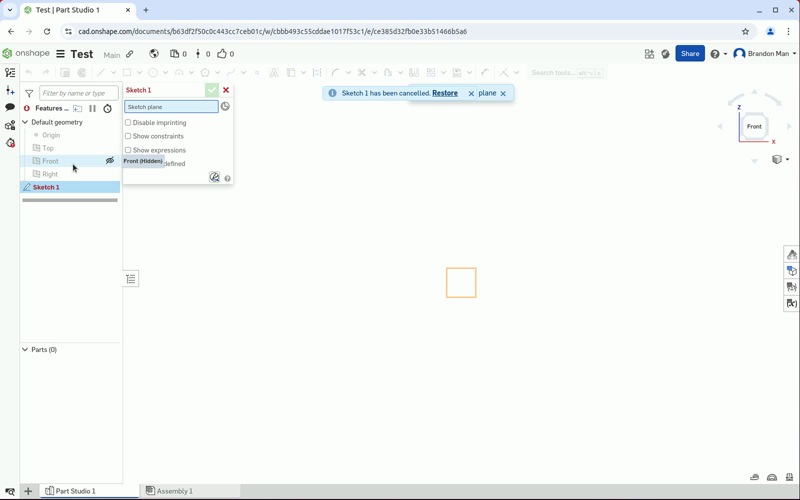
click(73, 163)
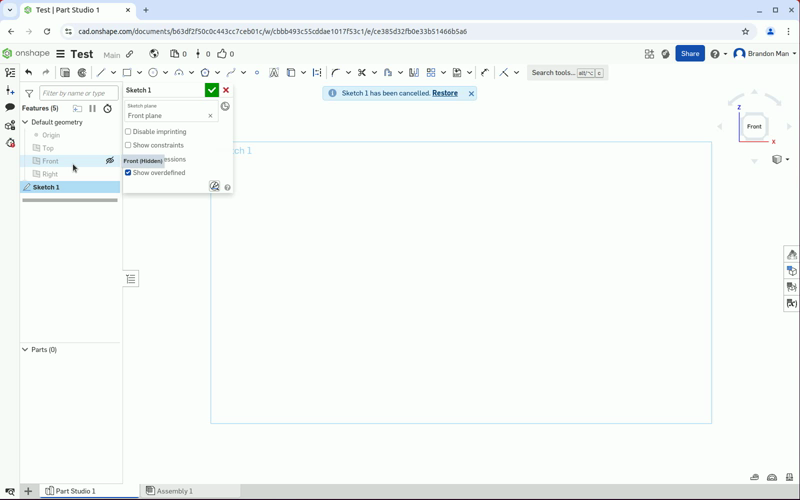
mouse_move(73, 352)
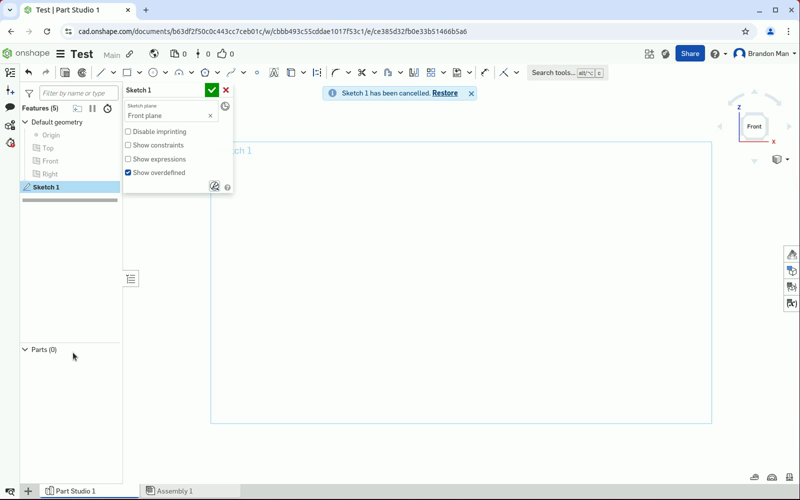
key(y)
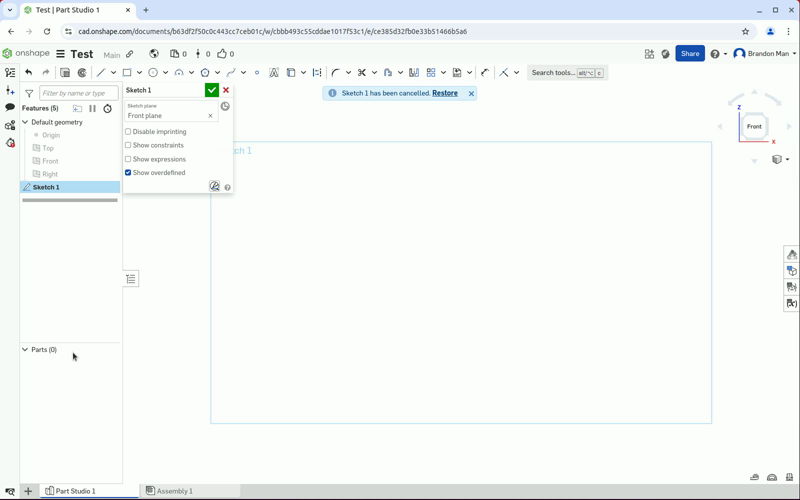
key(a)
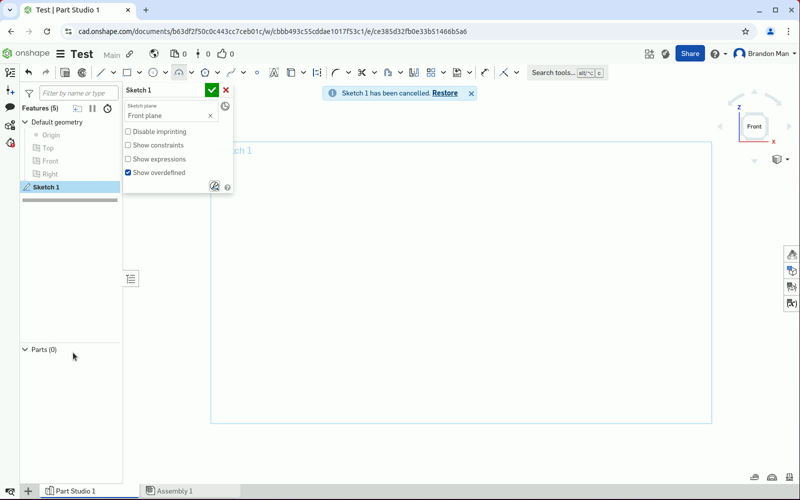
key_down(shift)
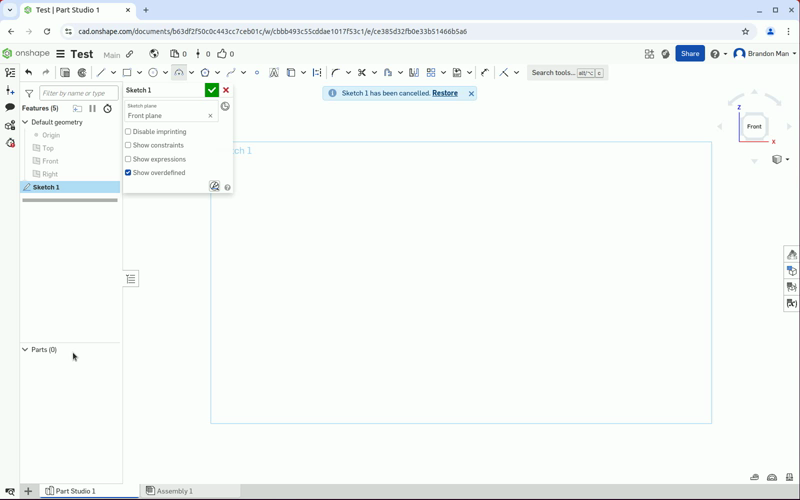
mouse_move(433, 282)
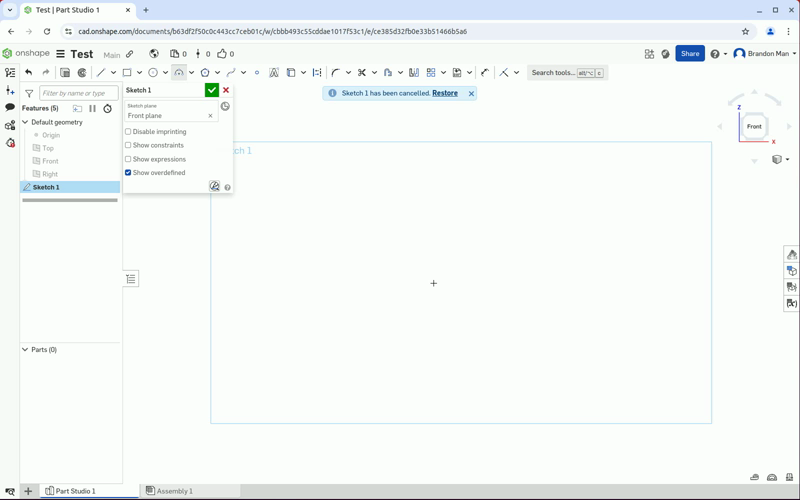
click(433, 282)
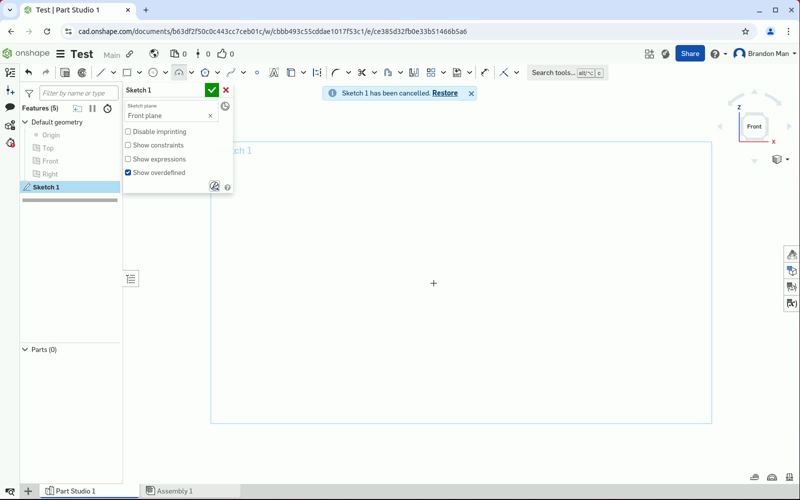
key_up(shift)
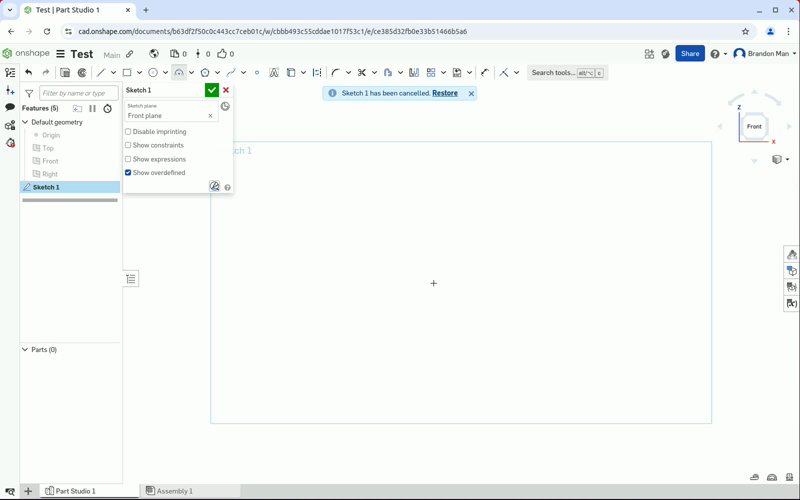
key_down(shift)
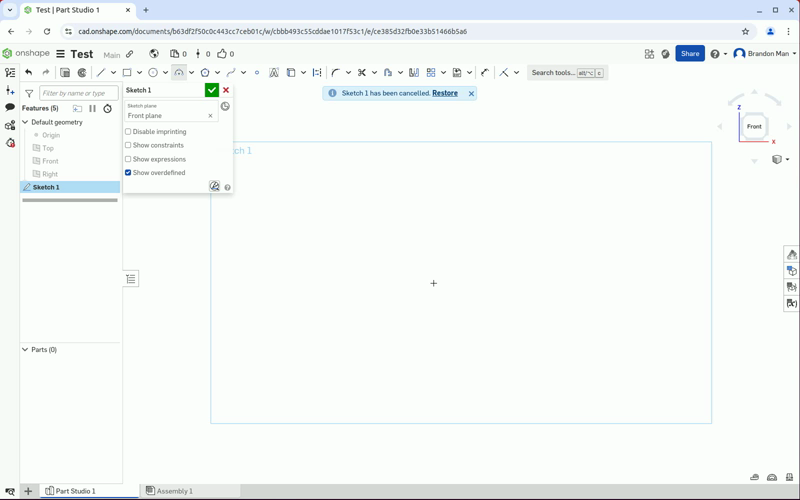
mouse_move(487, 282)
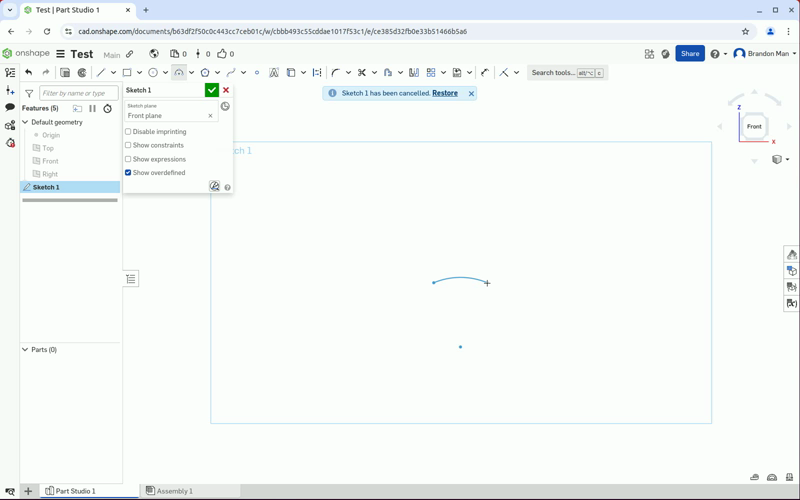
click(487, 282)
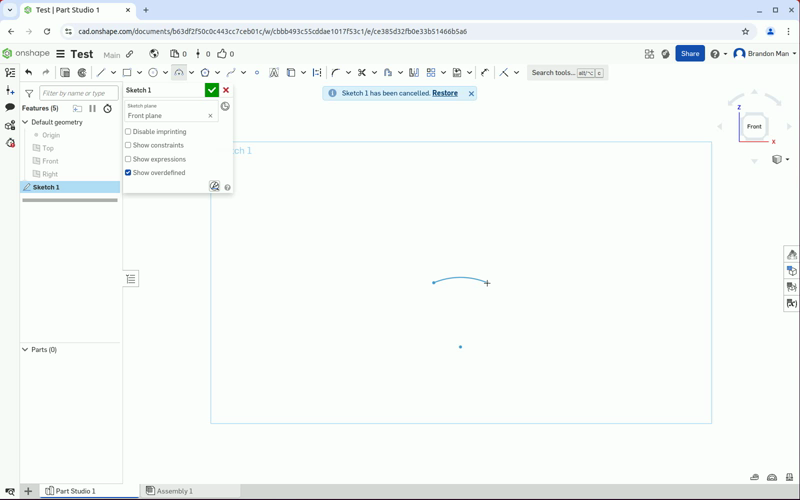
mouse_move(460, 256)
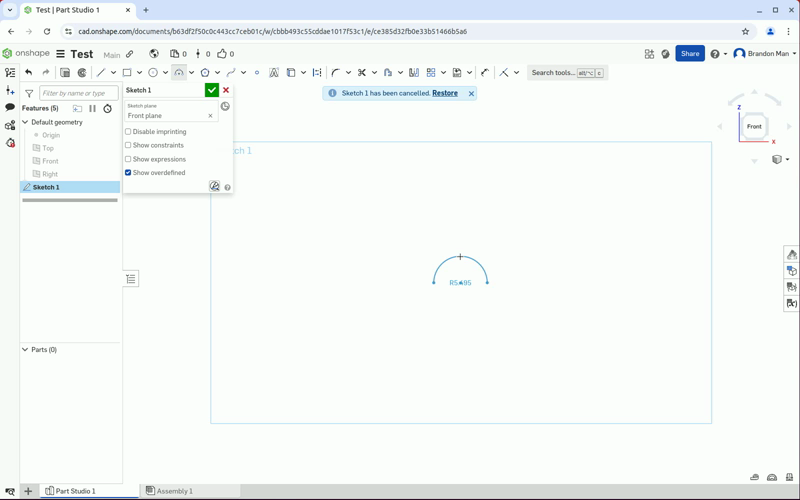
click(460, 256)
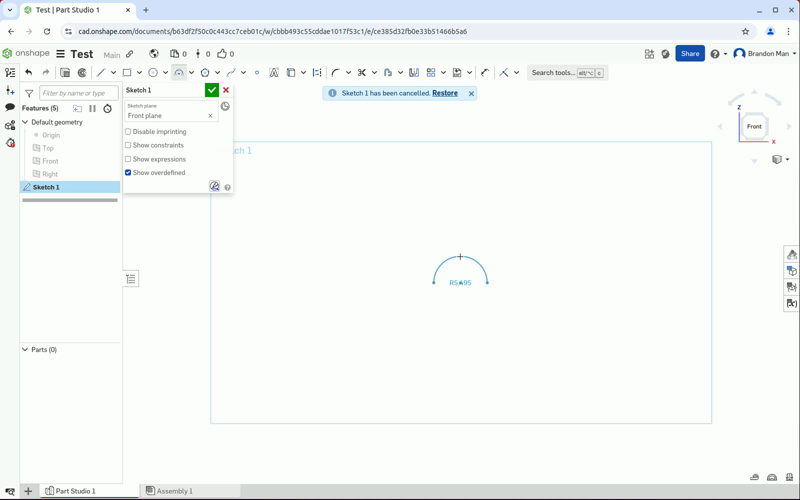
key_up(shift)
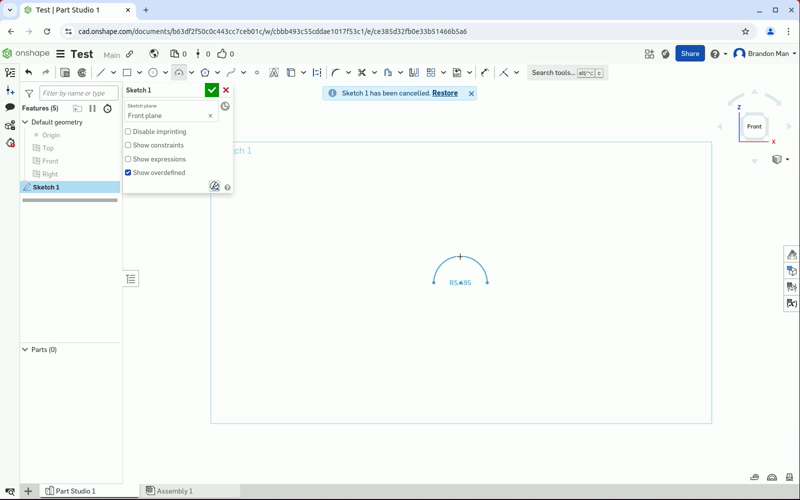
key(esc)
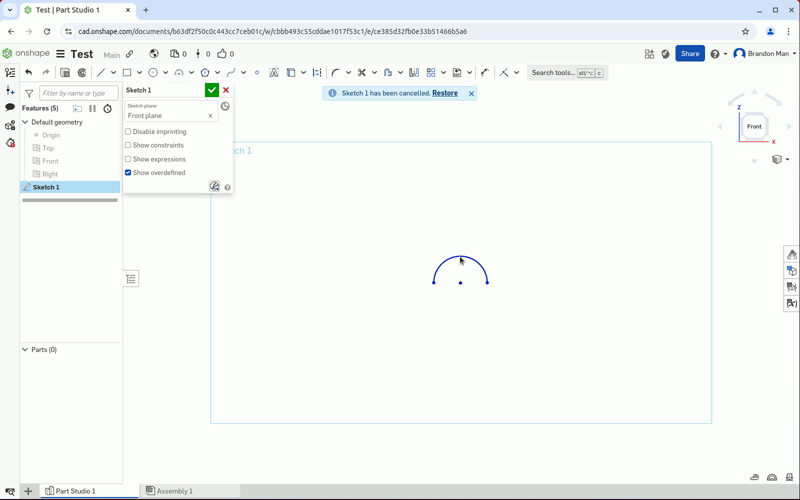
key(l)
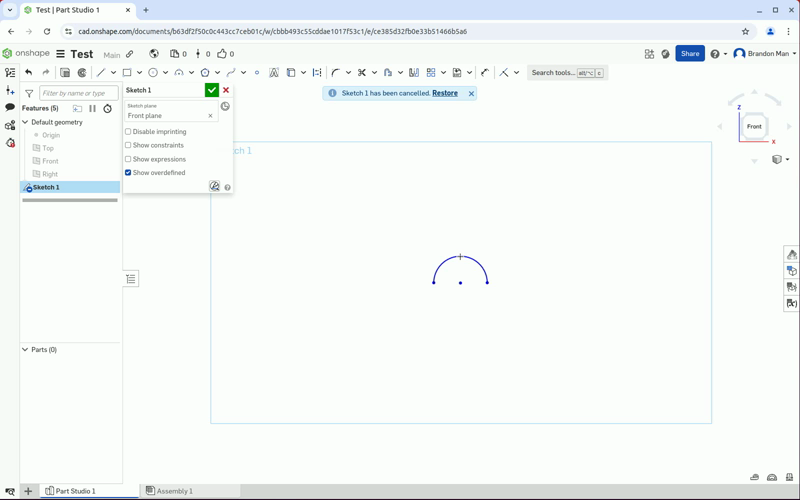
mouse_move(487, 282)
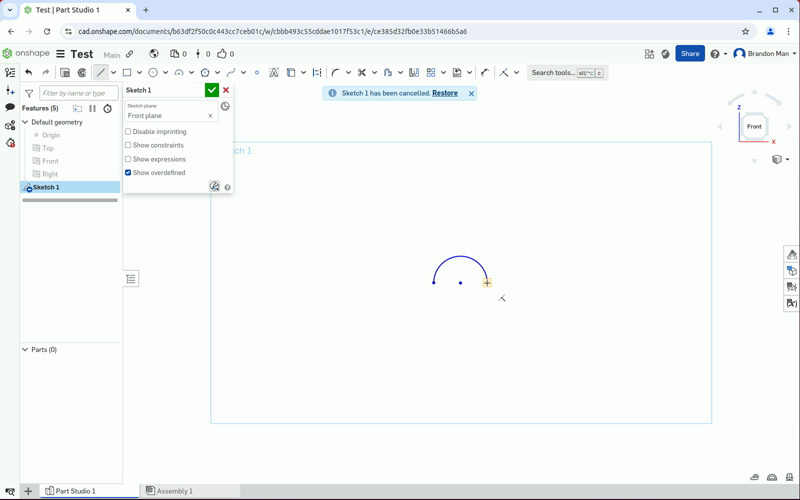
click(487, 282)
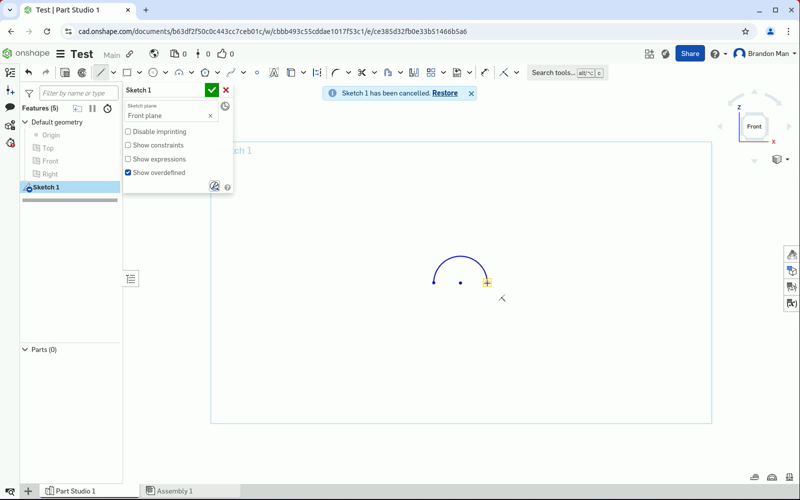
key_down(shift)
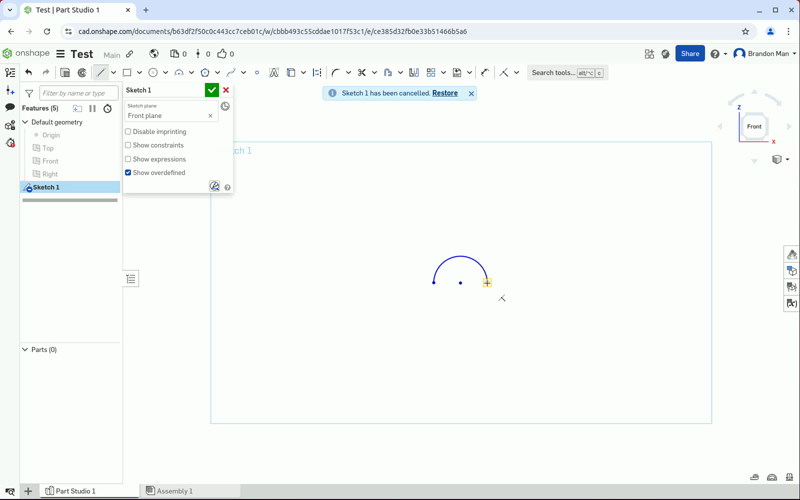
mouse_move(487, 170)
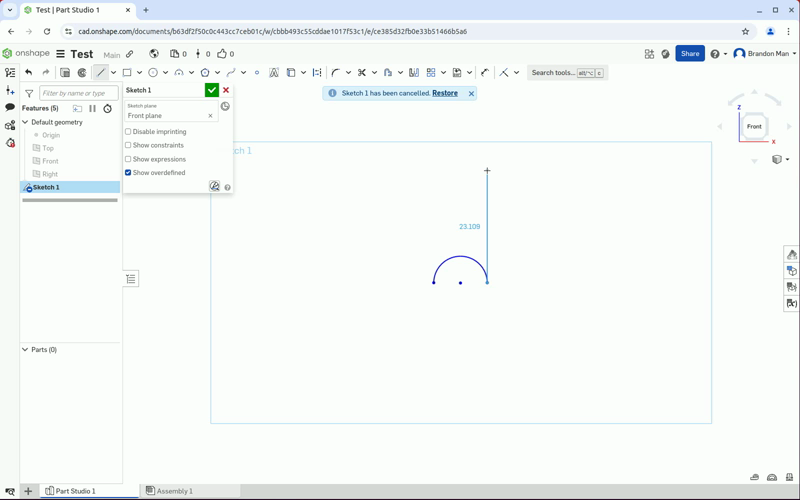
click(487, 170)
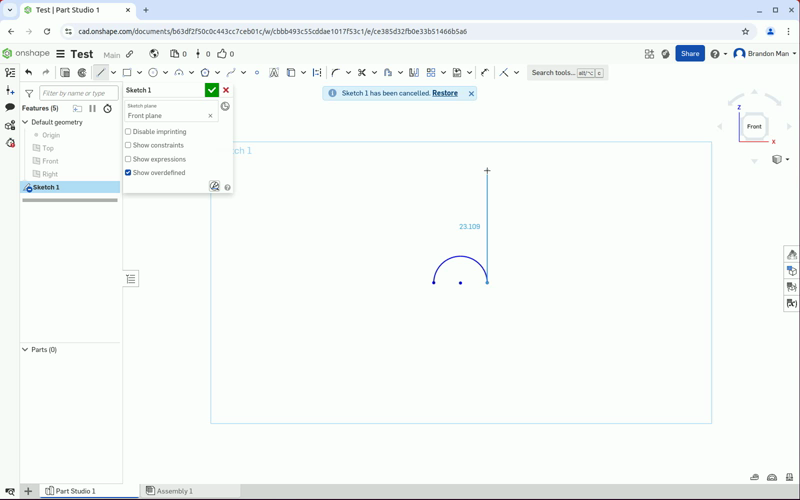
key_up(shift)
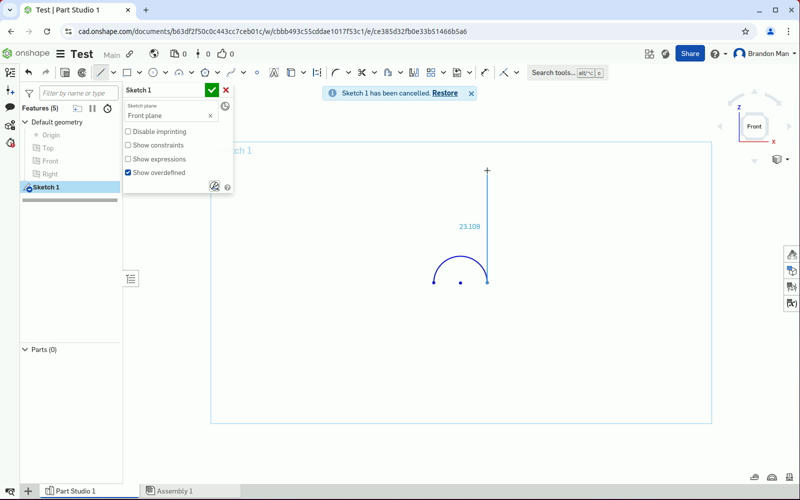
key_down(shift)
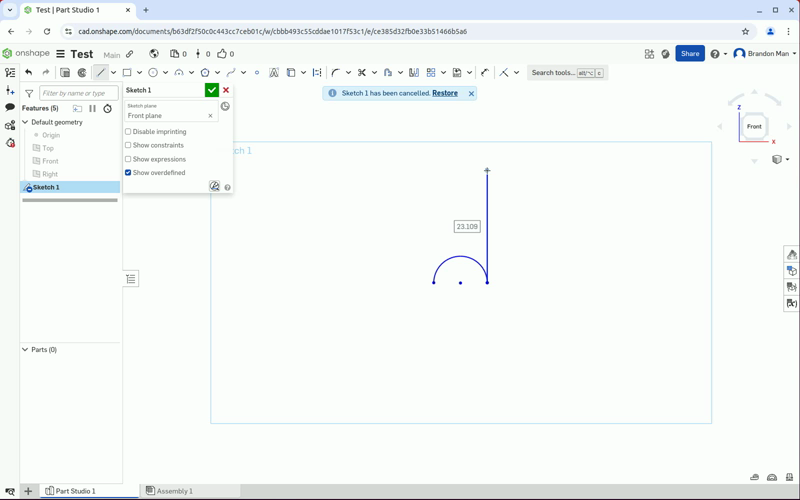
mouse_move(517, 170)
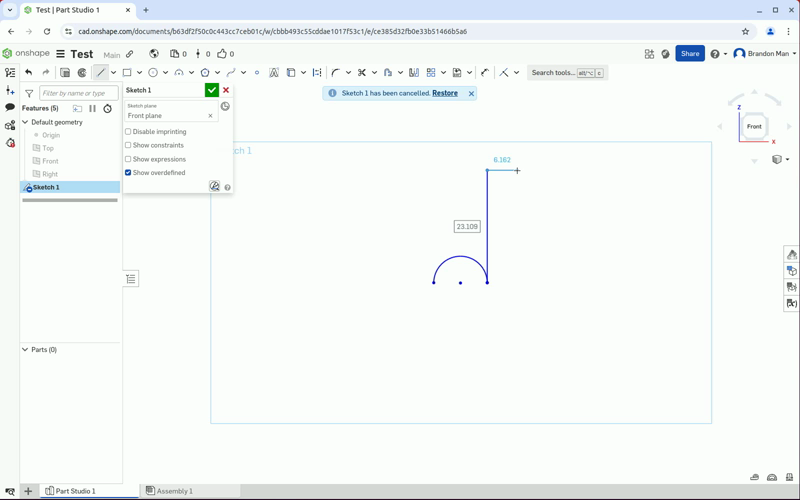
mouse_move(433, 170)
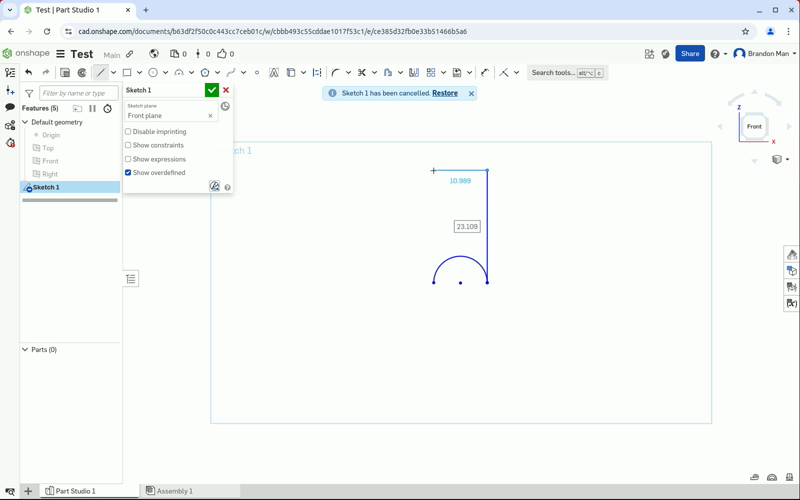
click(433, 170)
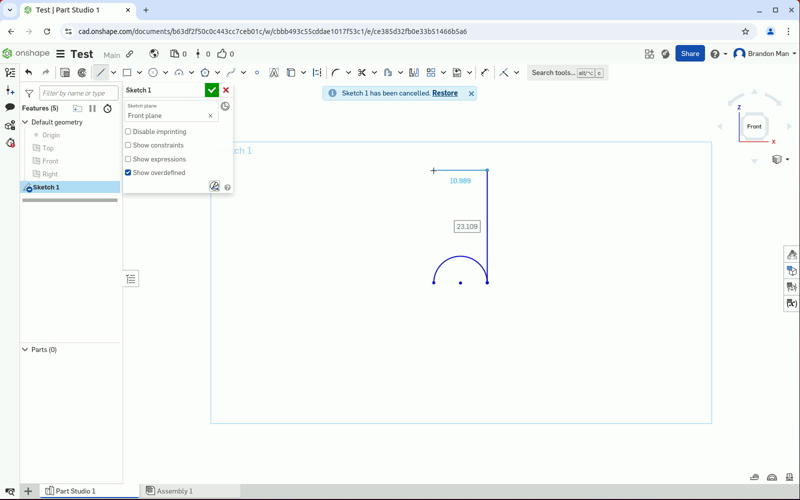
key_up(shift)
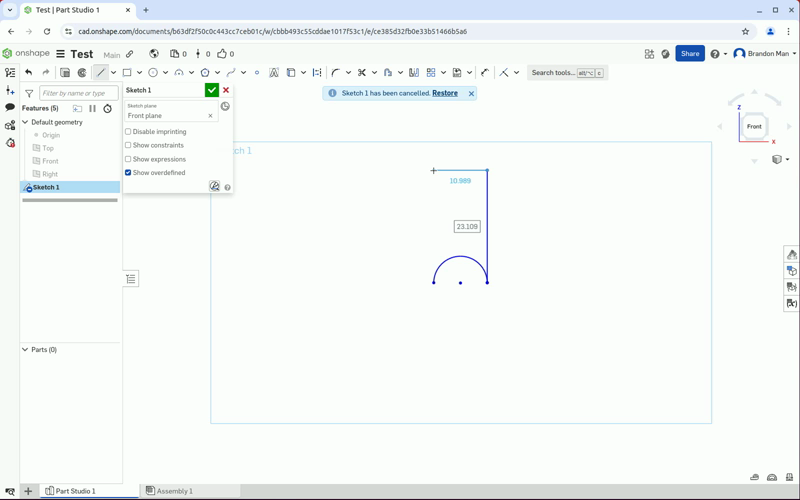
key_down(shift)
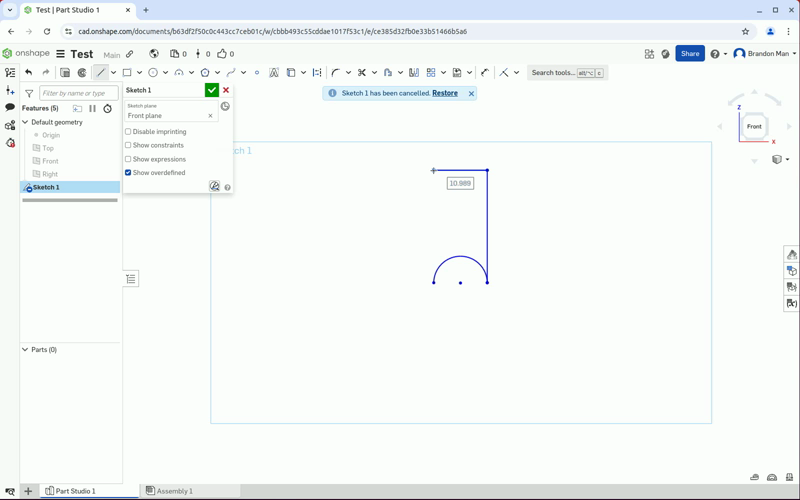
mouse_move(433, 282)
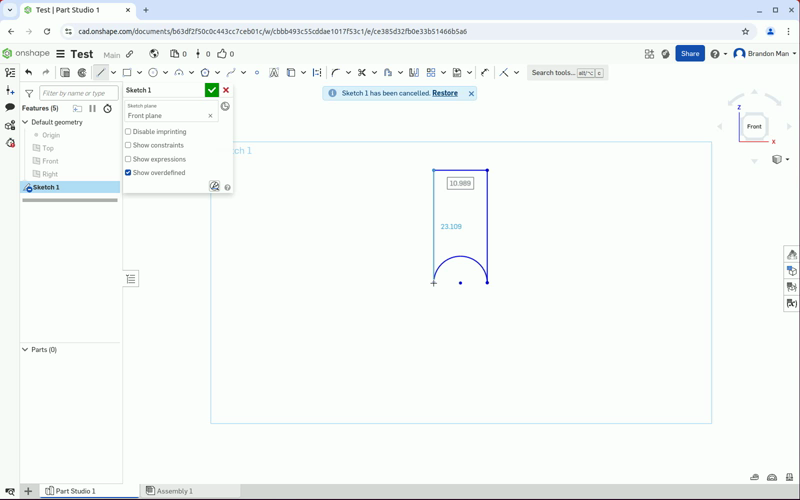
key_up(shift)
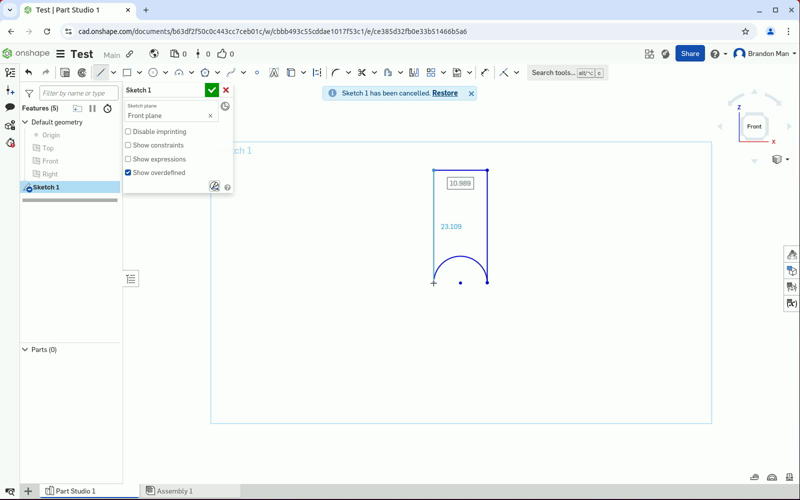
click(433, 282)
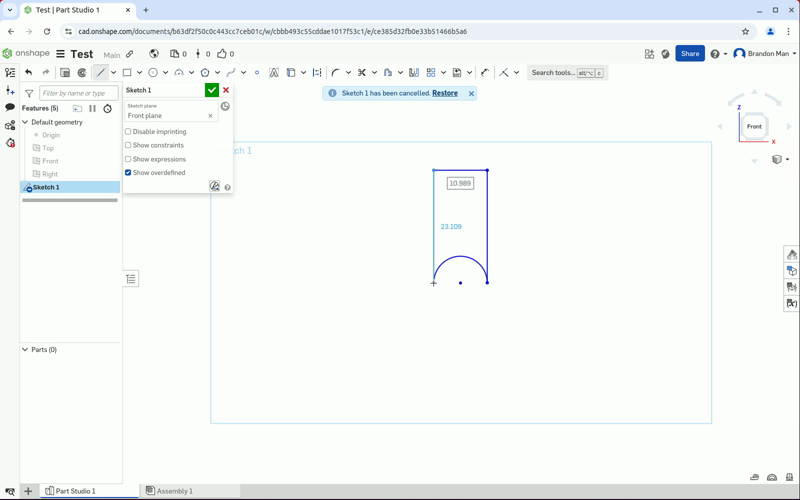
key(esc)
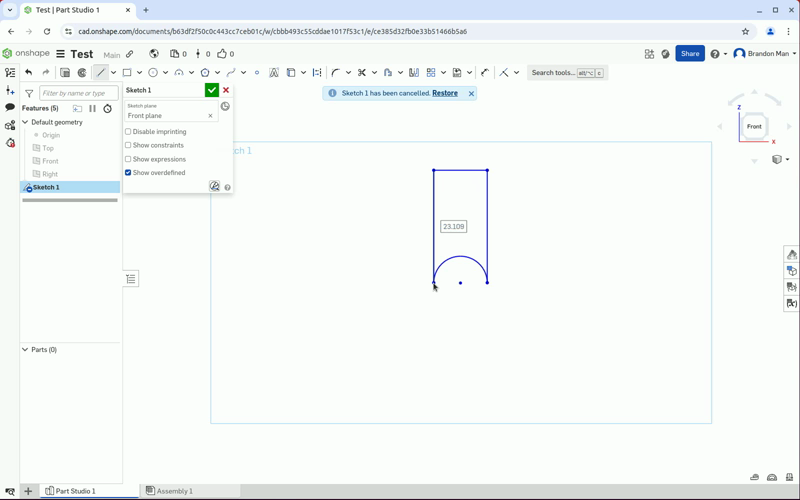
key(c)
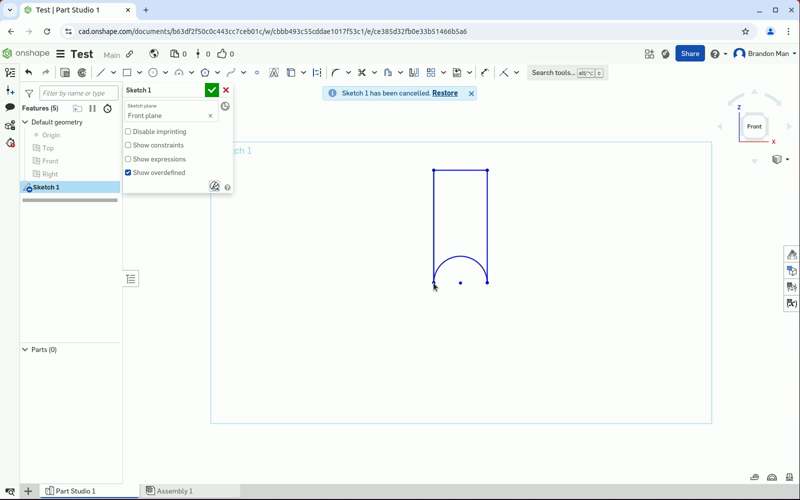
key_down(shift)
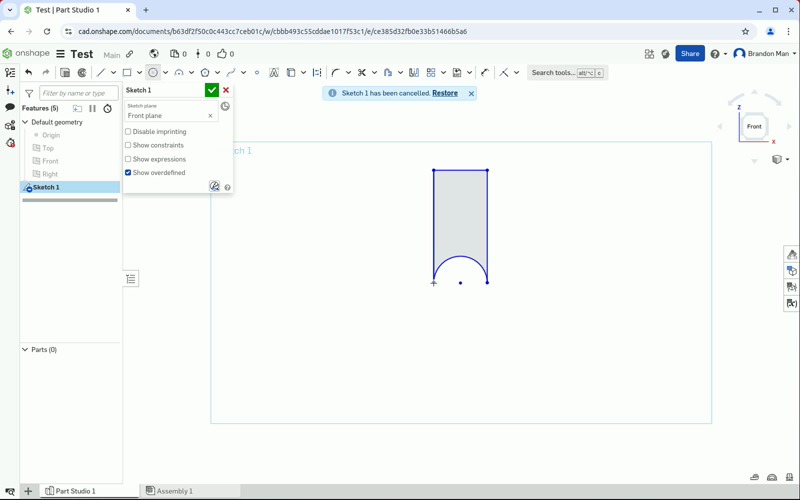
mouse_move(459, 242)
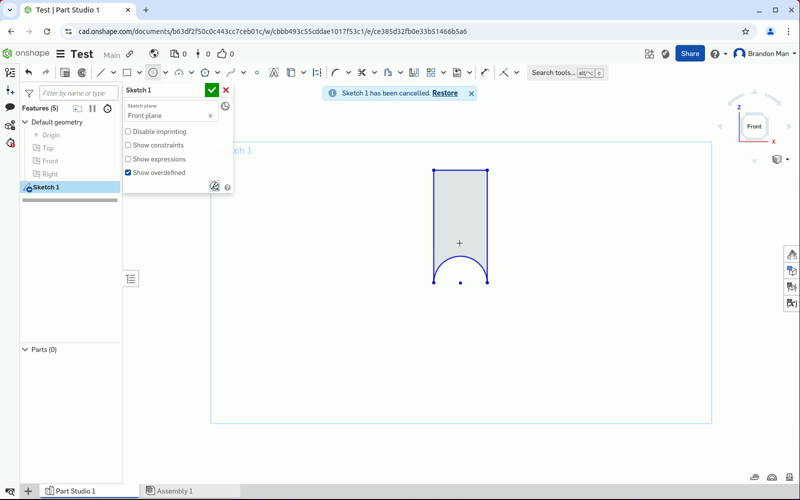
click(459, 242)
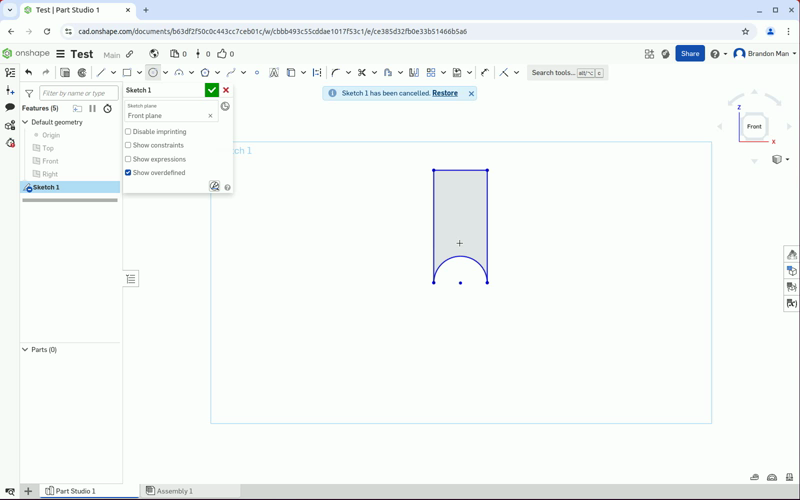
key_up(shift)
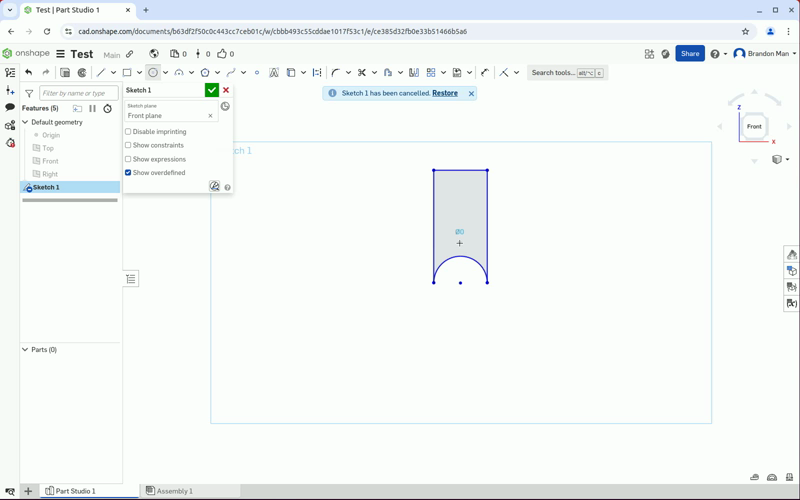
mouse_move(463, 242)
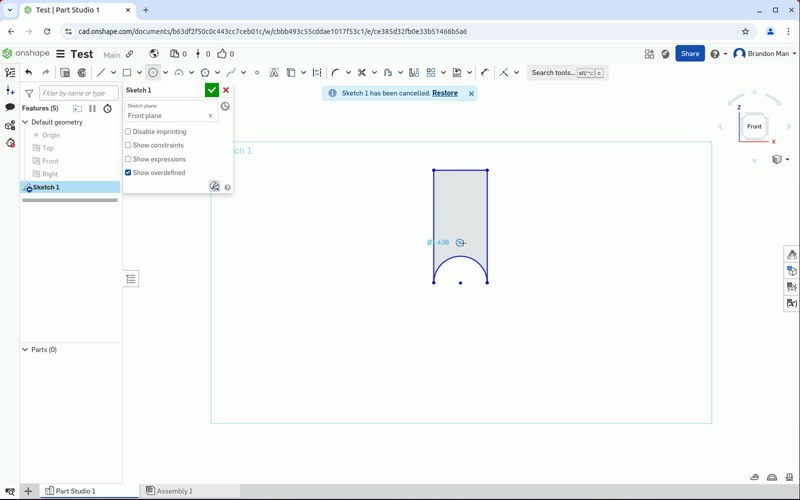
click(463, 242)
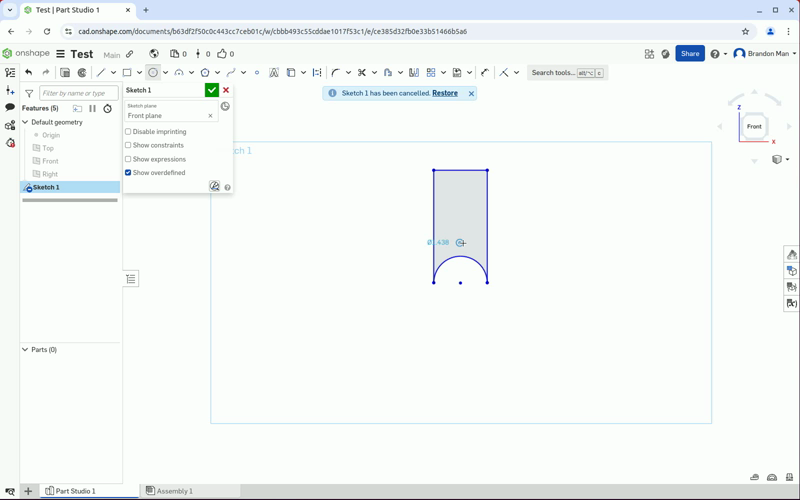
key(esc)
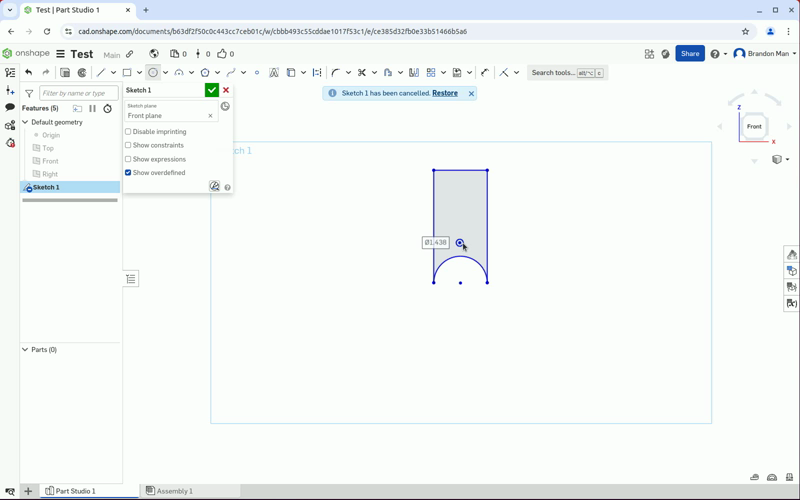
key(c)
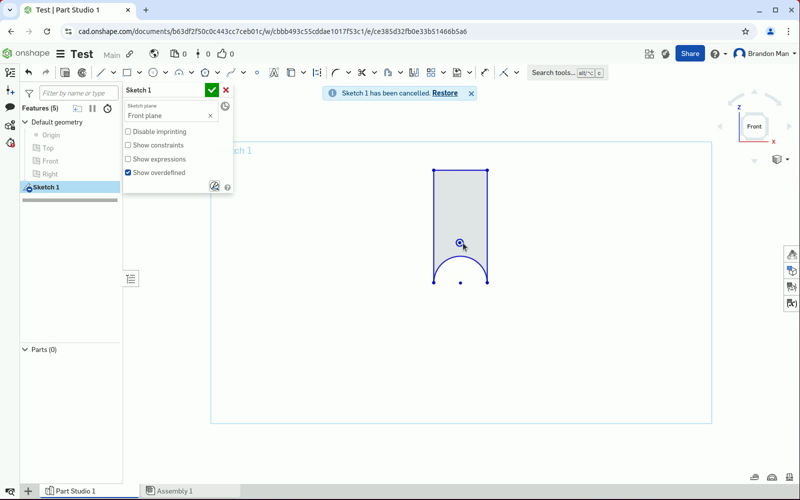
key_down(shift)
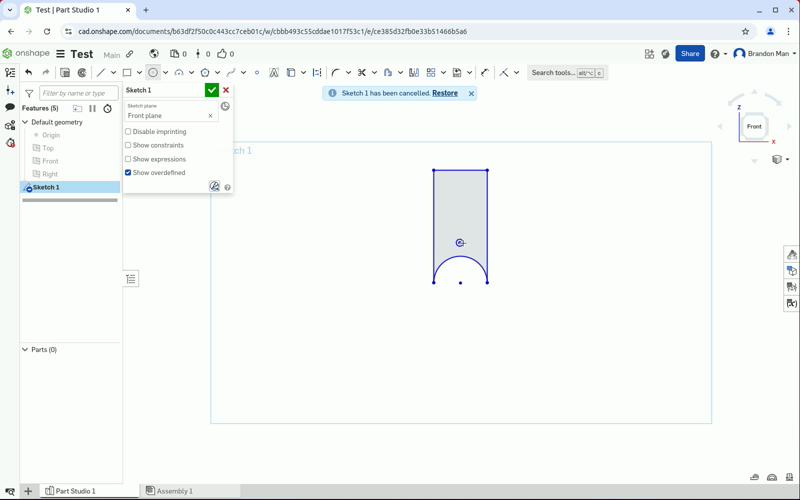
mouse_move(459, 223)
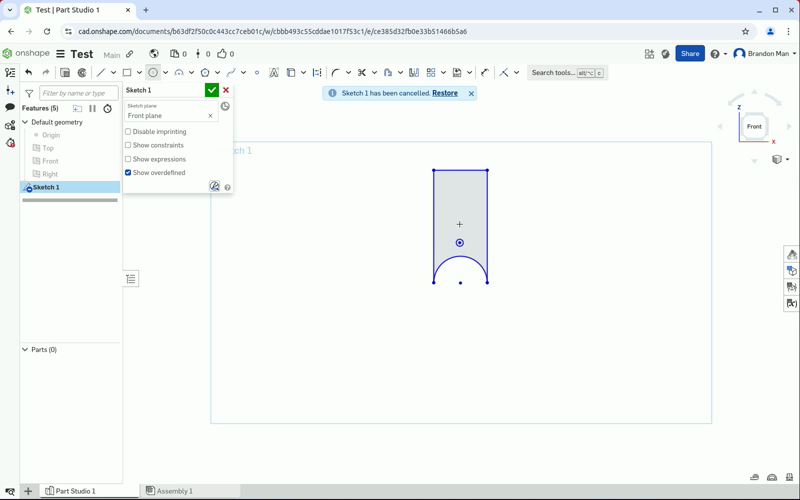
click(459, 223)
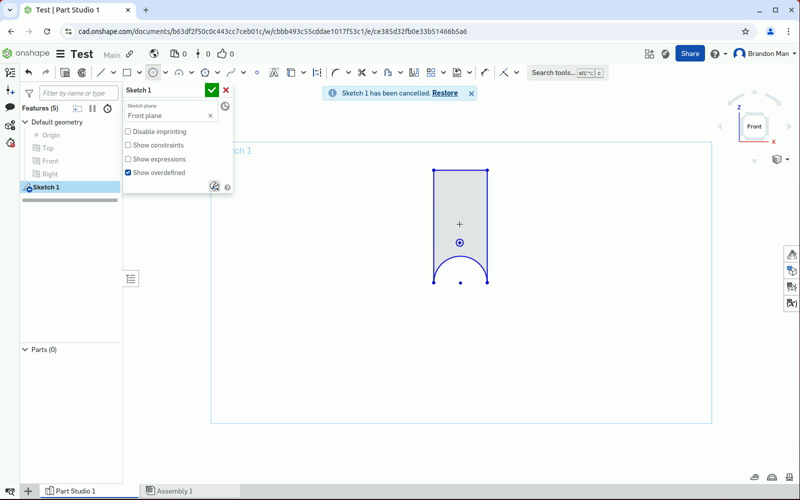
key_up(shift)
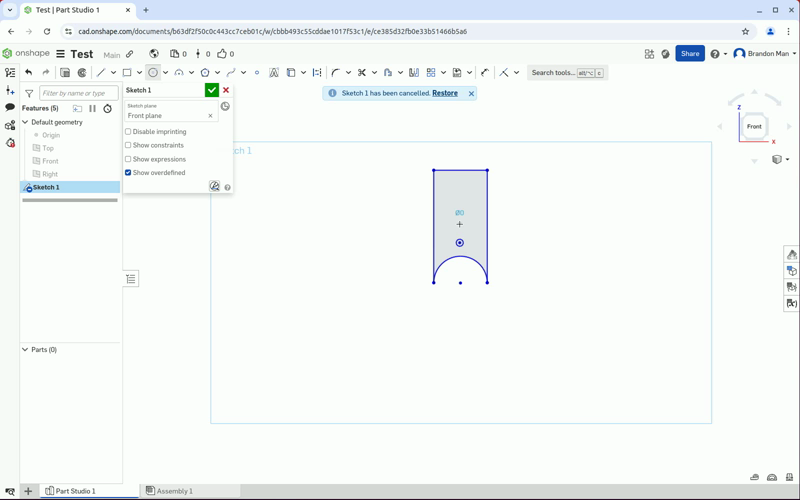
mouse_move(463, 223)
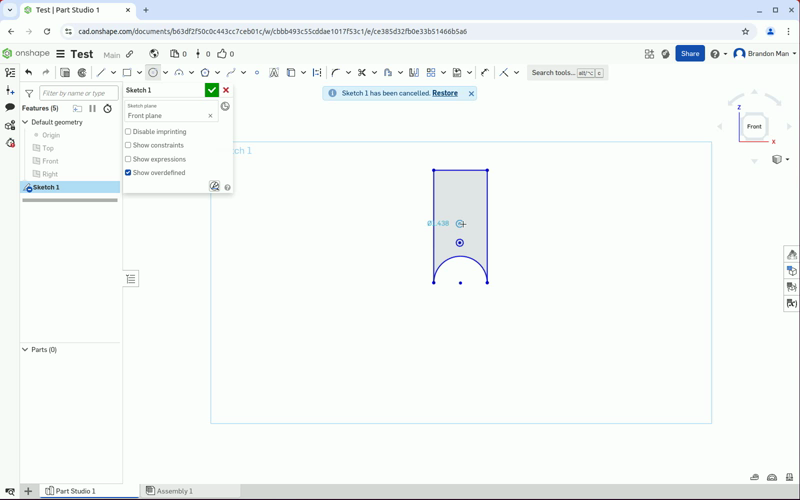
click(463, 223)
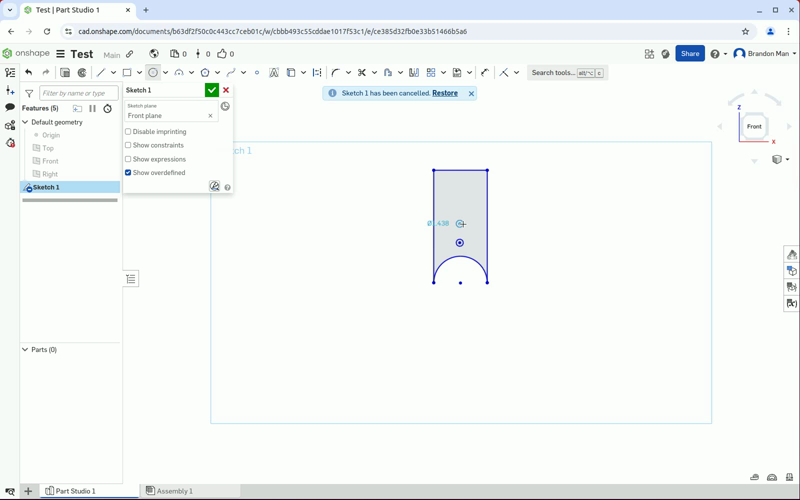
key(esc)
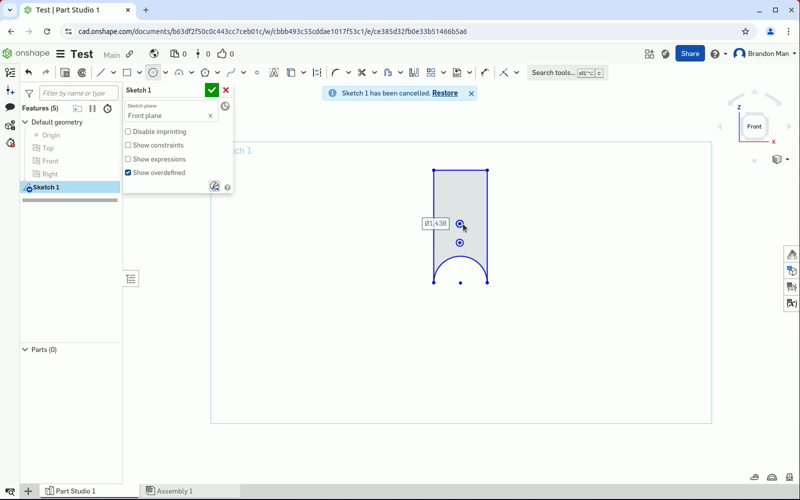
key(c)
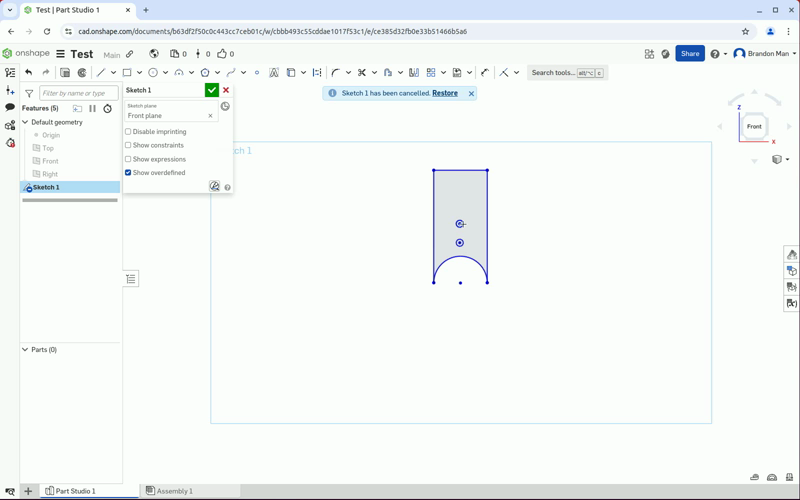
key_down(shift)
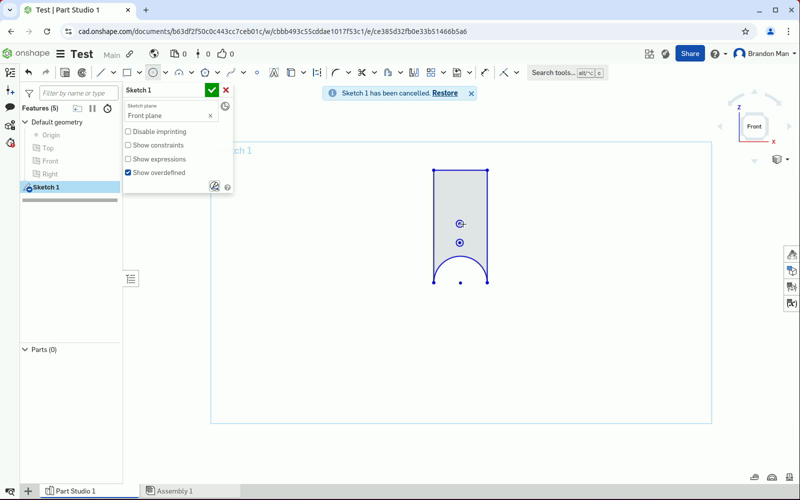
mouse_move(459, 203)
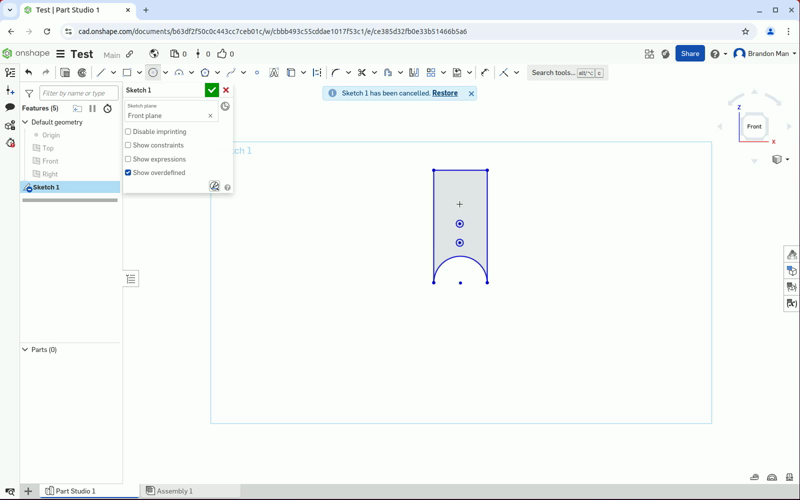
click(459, 203)
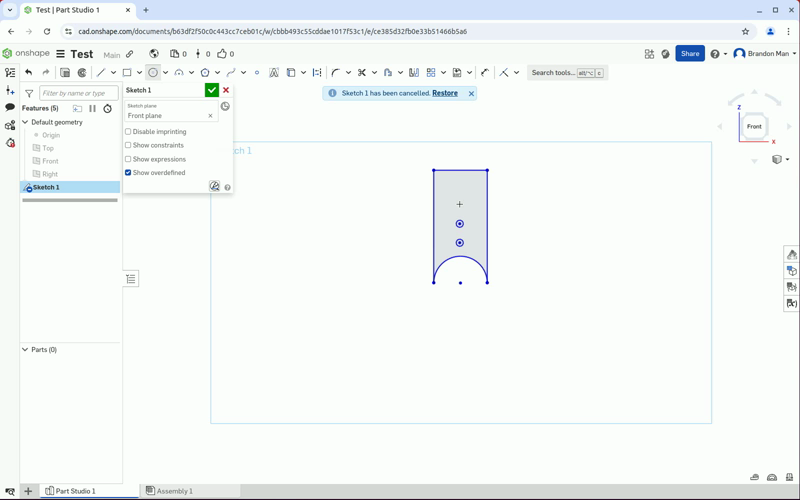
key_up(shift)
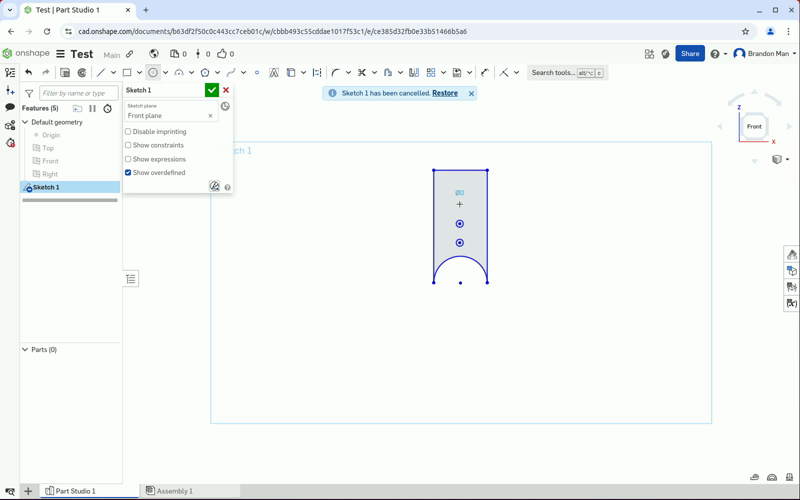
mouse_move(463, 203)
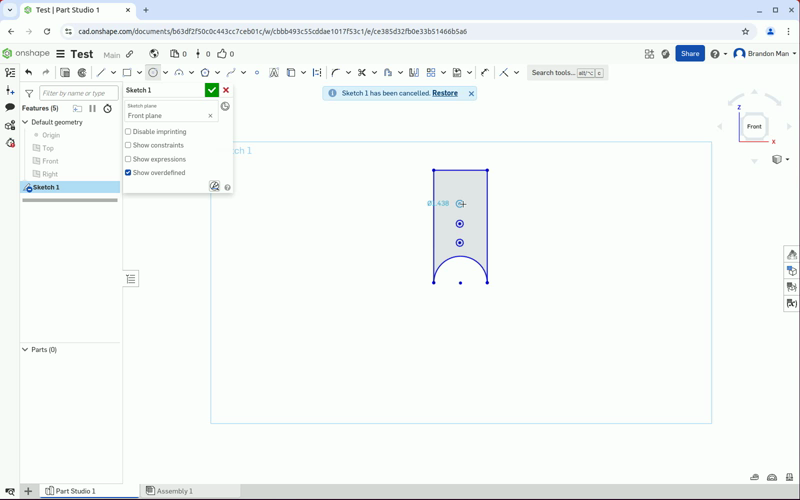
click(463, 203)
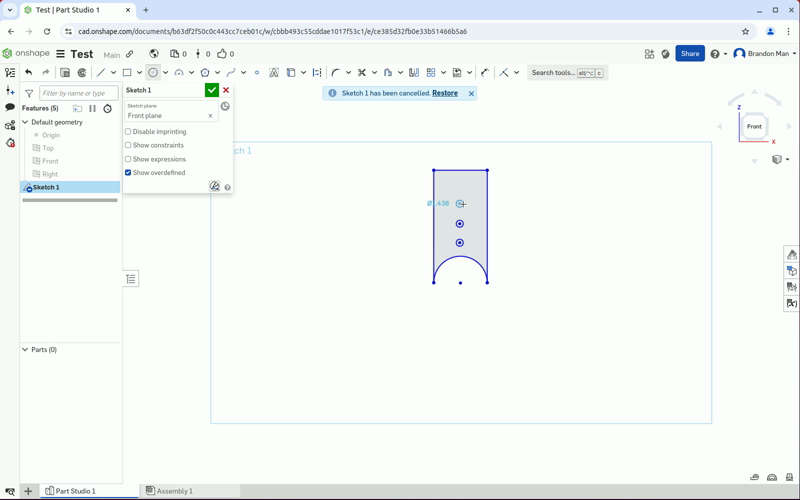
key(esc)
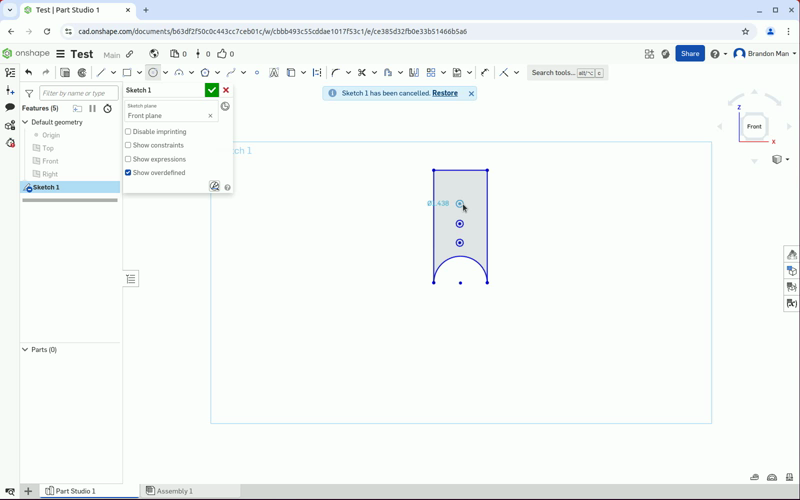
key(c)
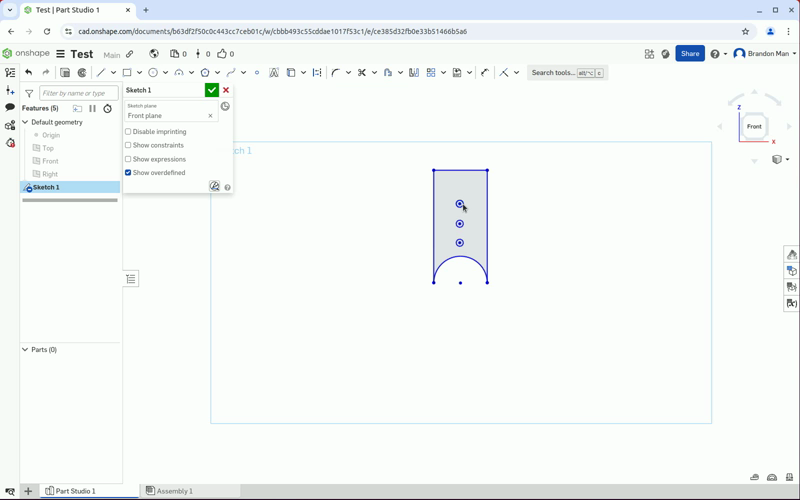
key_down(shift)
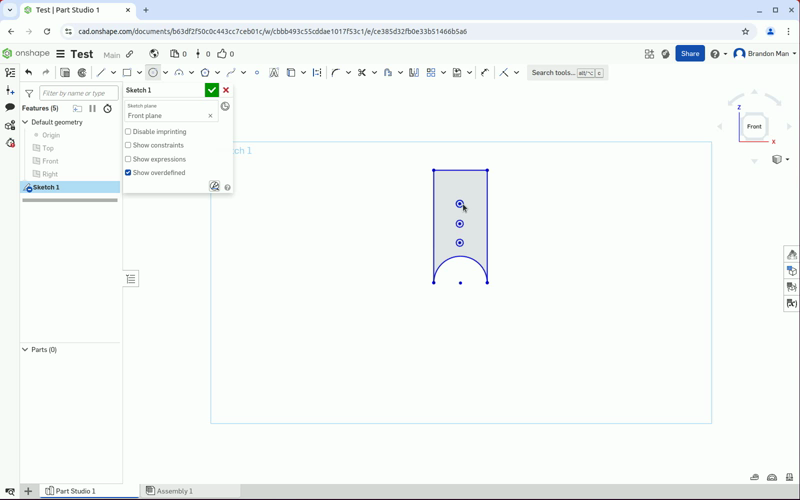
mouse_move(459, 183)
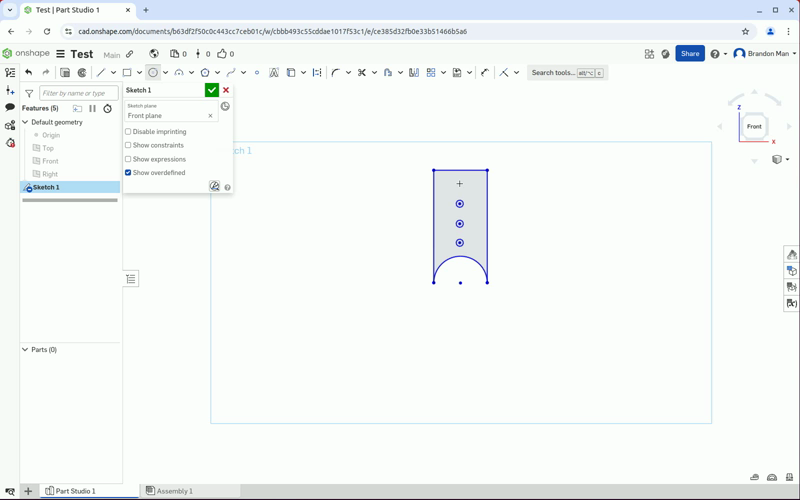
click(459, 183)
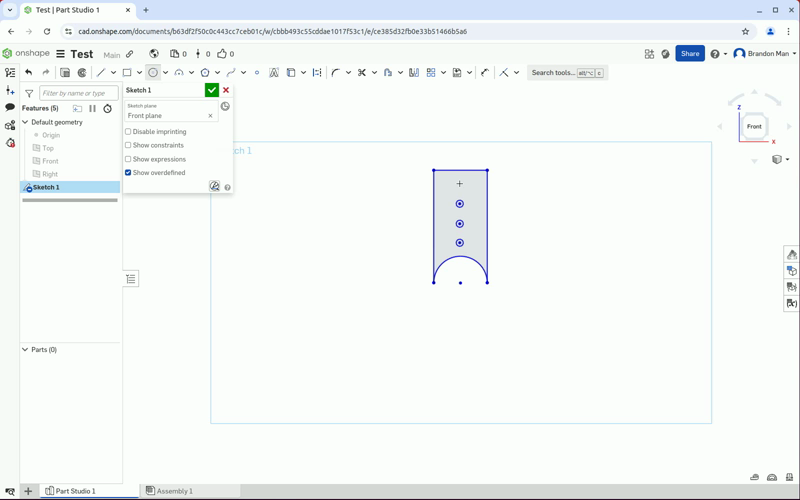
key_up(shift)
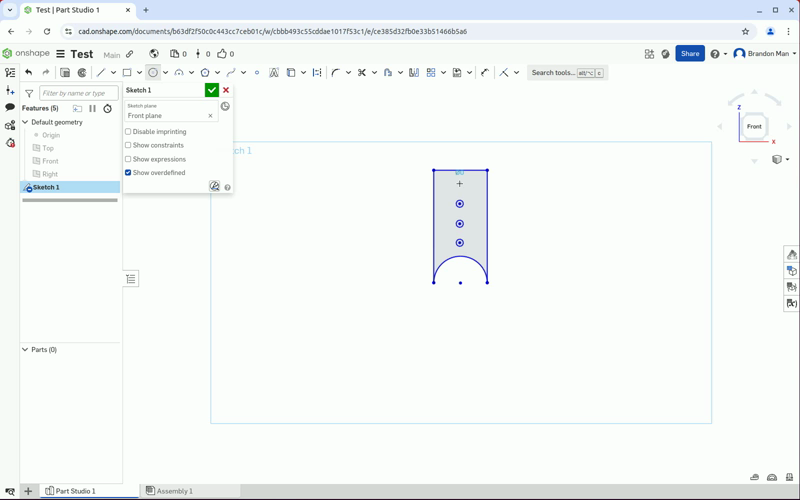
mouse_move(463, 183)
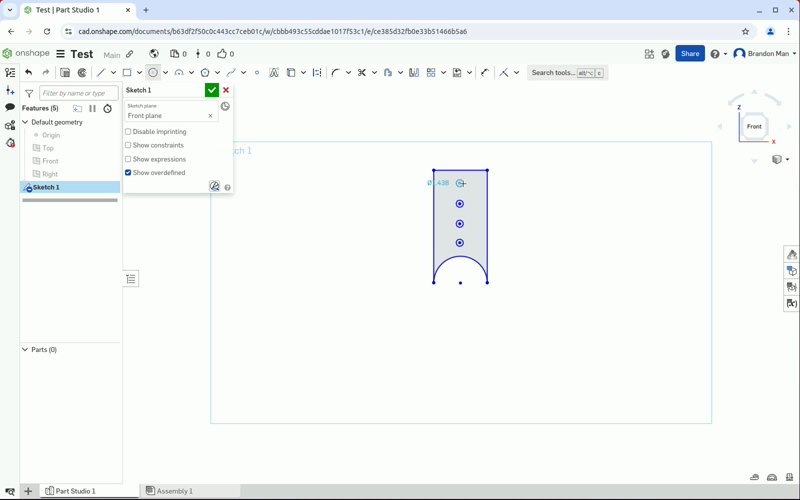
click(463, 183)
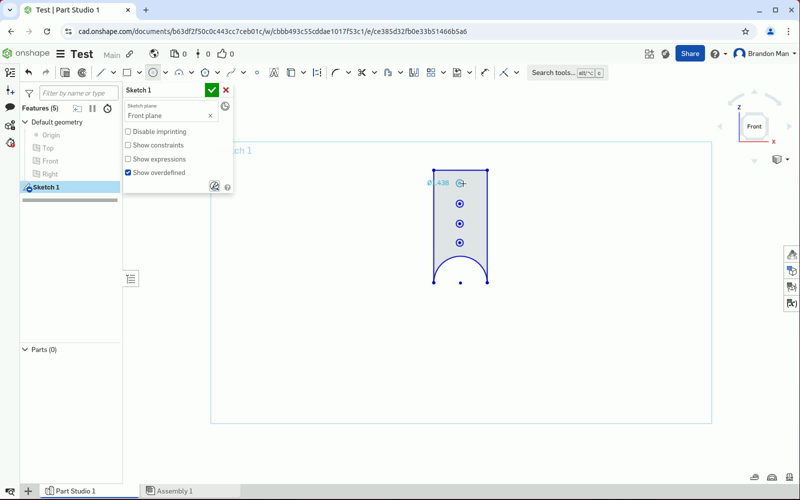
key(esc)
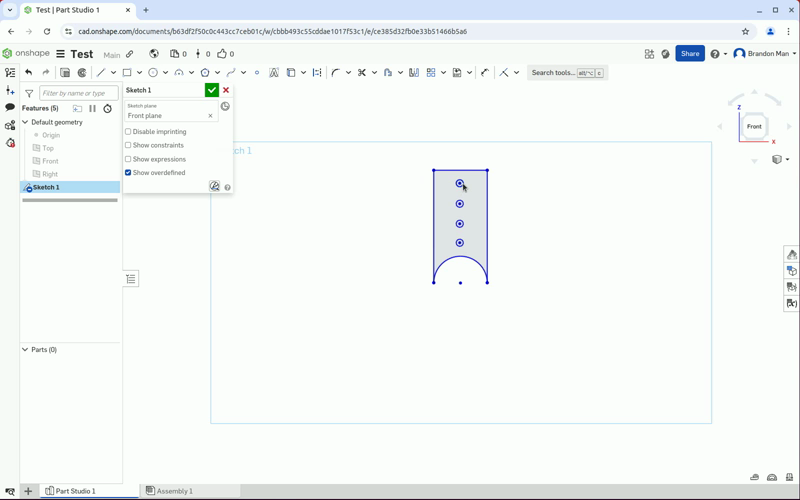
mouse_move(475, 200)
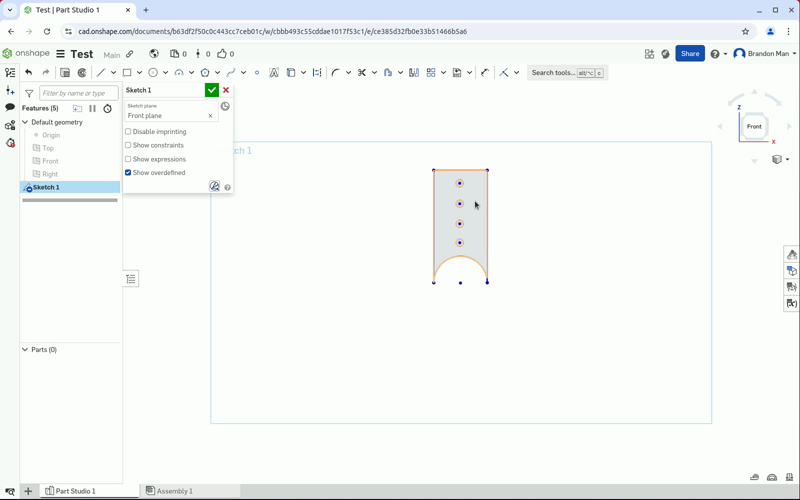
click(475, 200)
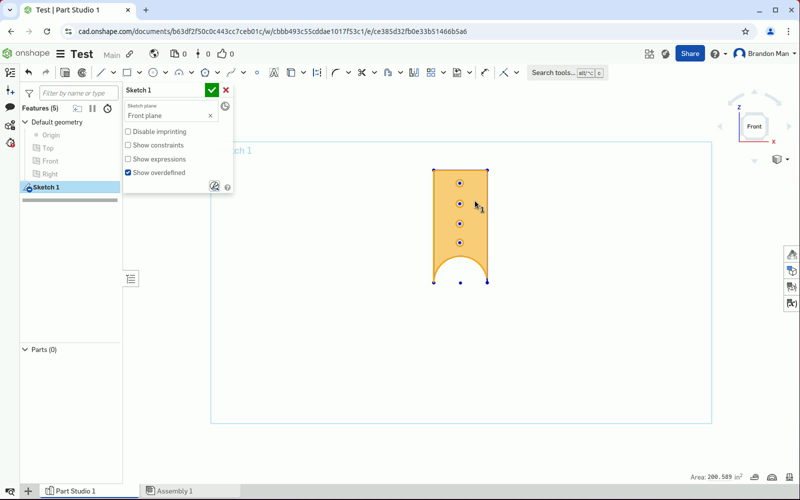
mouse_move(73, 352)
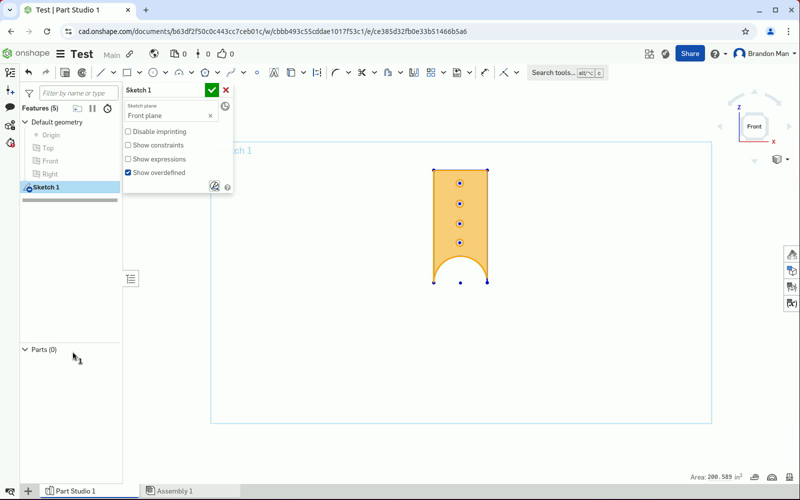
key(shift+y)
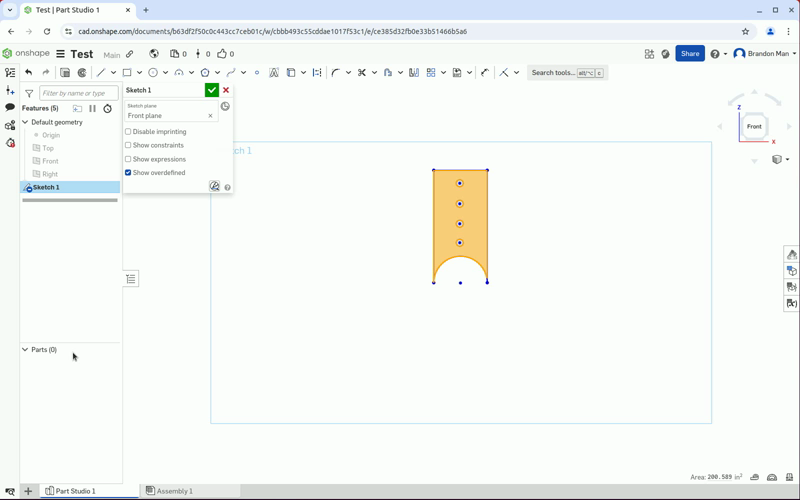
key(shift+e)
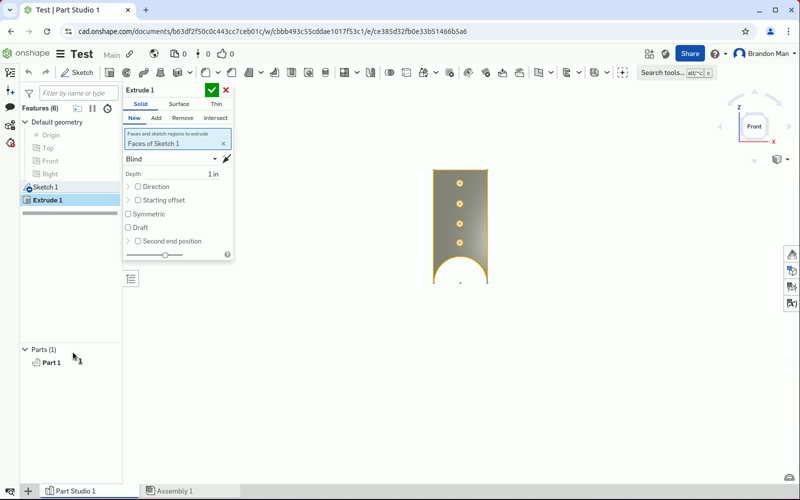
mouse_move(143, 106)
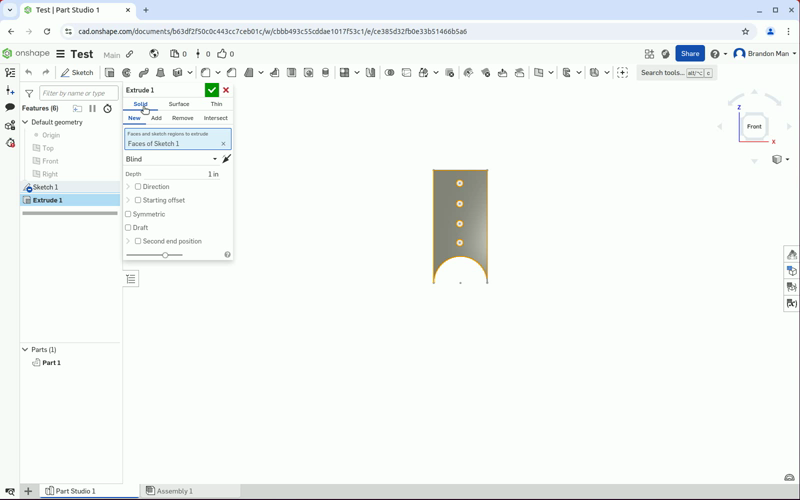
click(143, 106)
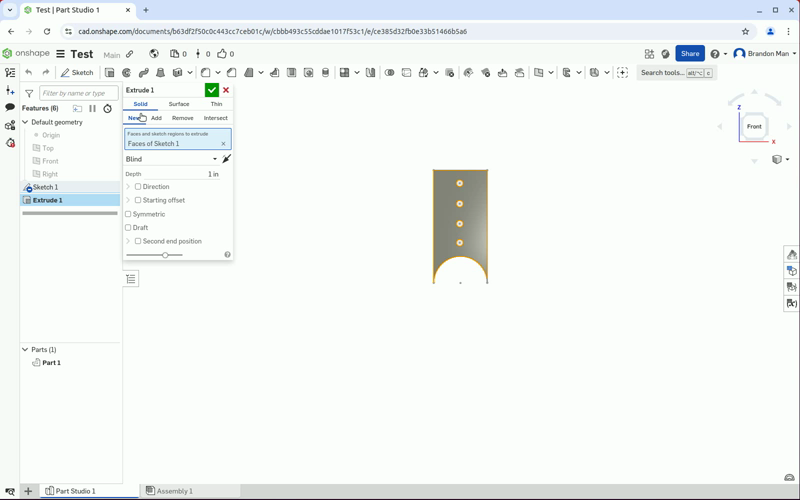
mouse_move(137, 120)
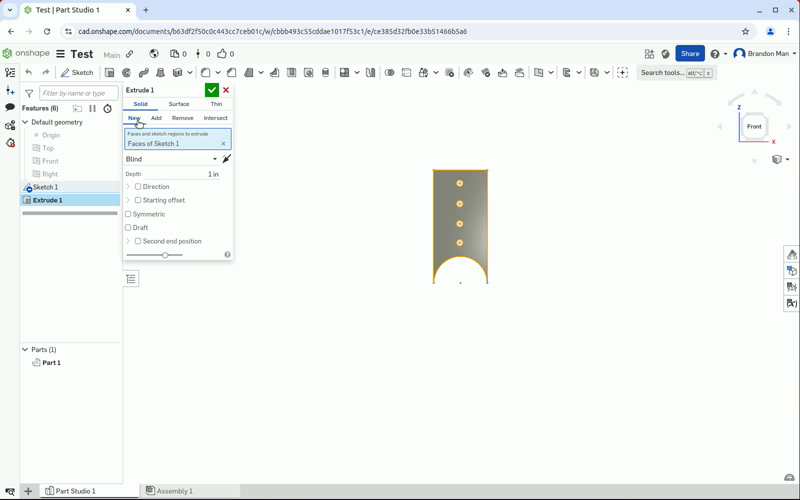
click(137, 120)
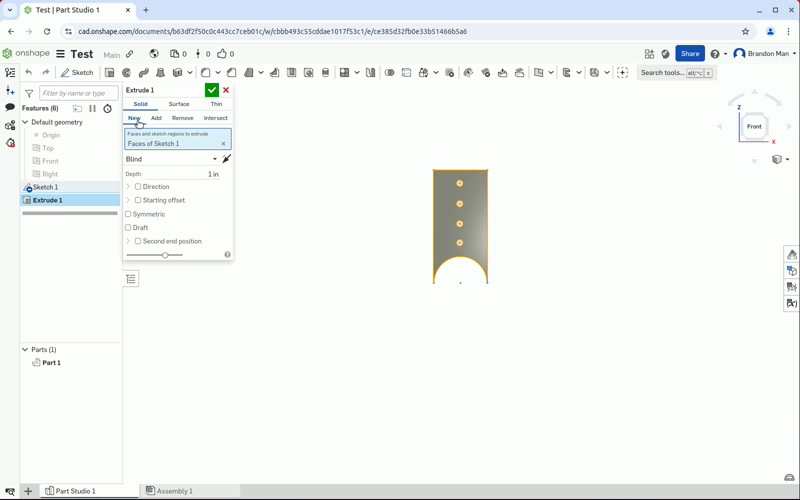
key(tab, 4)
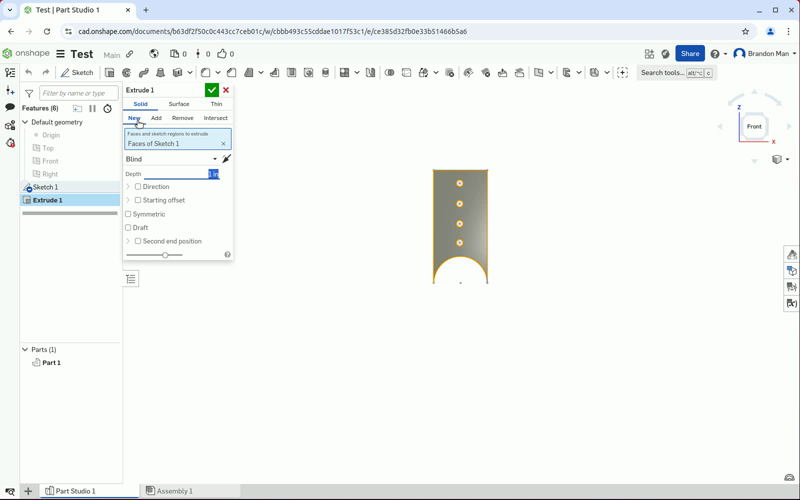
text(0.962)
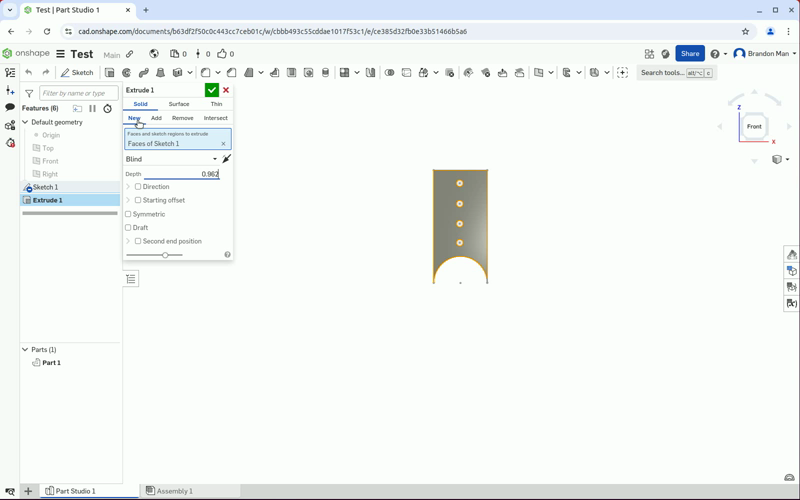
key(tab, 3)
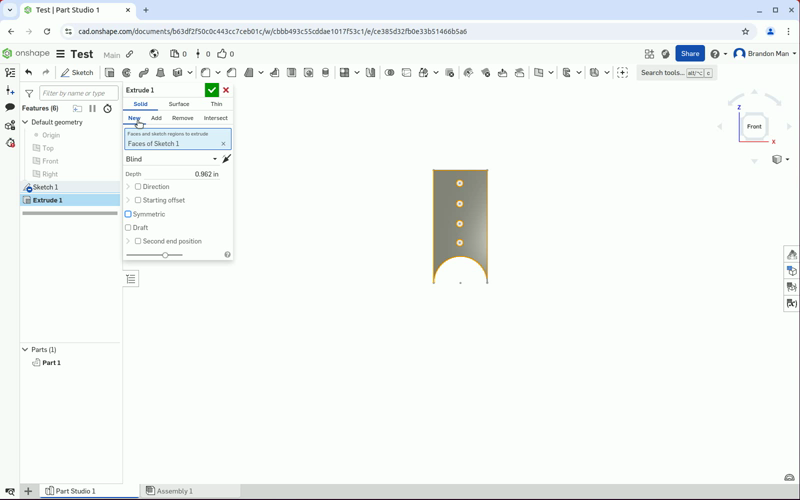
key(space)
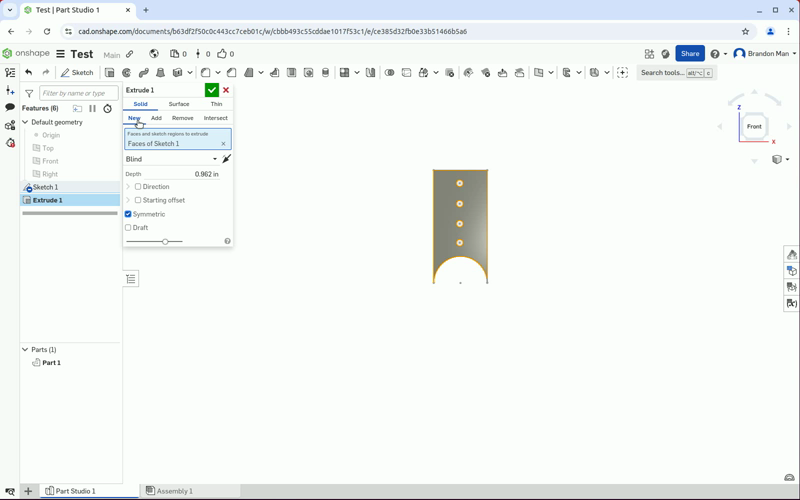
key(enter)
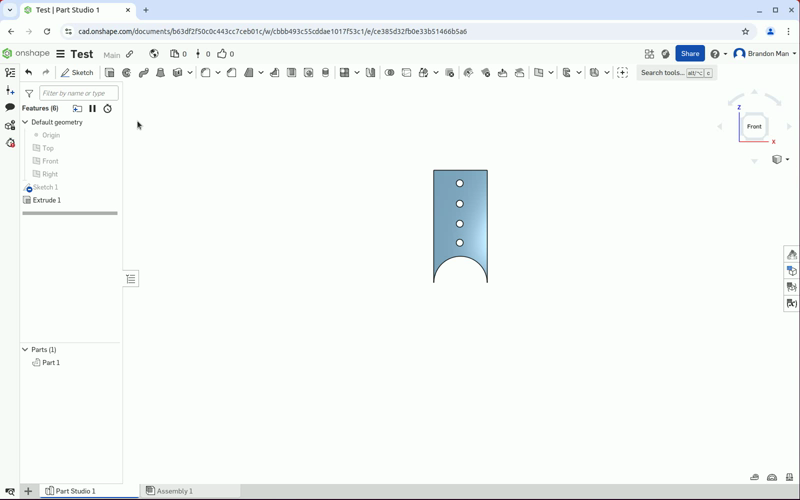
key(shift+h)
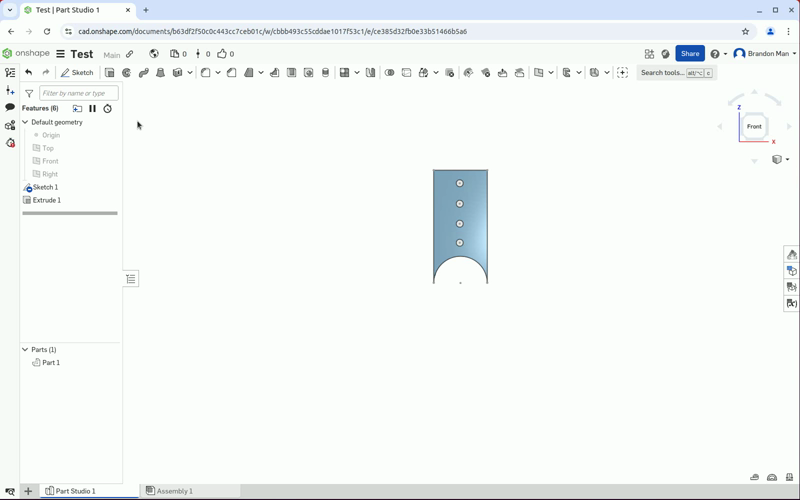
key(shift+h)
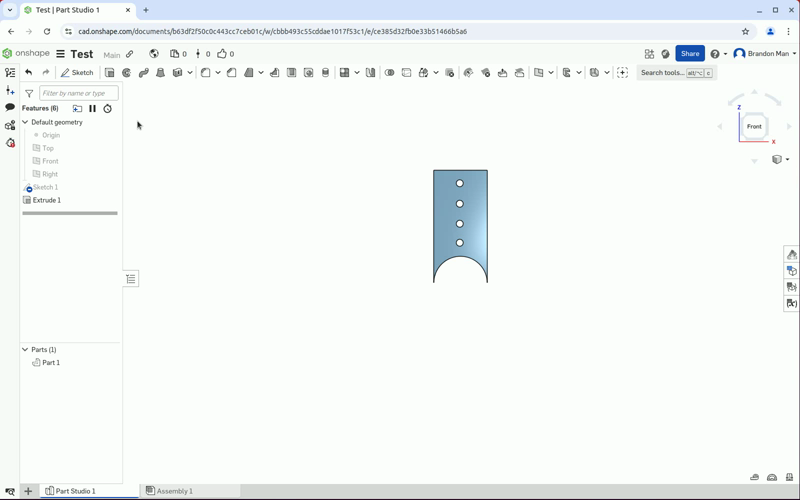
mouse_move(73, 189)
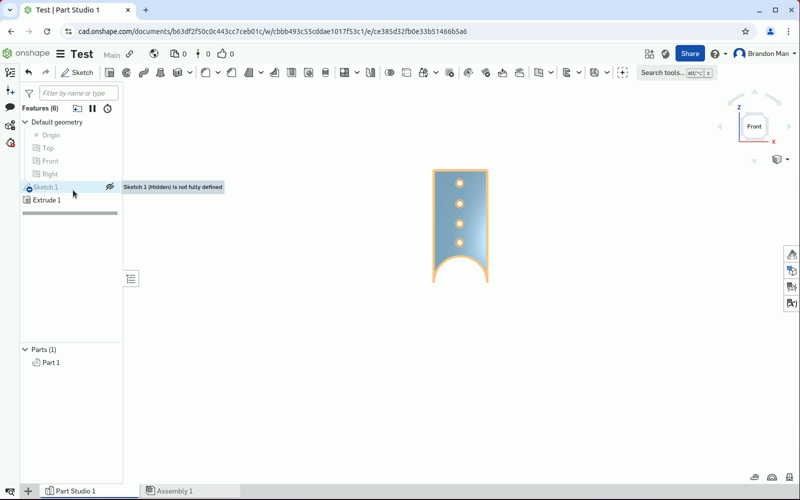
click(73, 189)
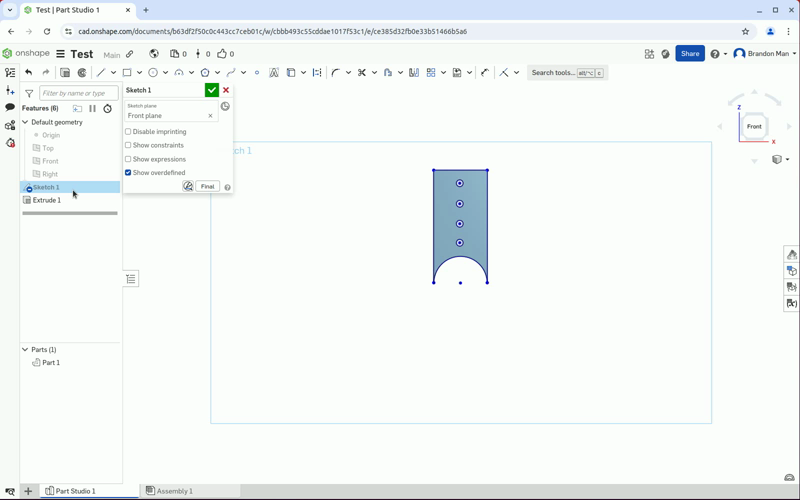
mouse_move(229, 92)
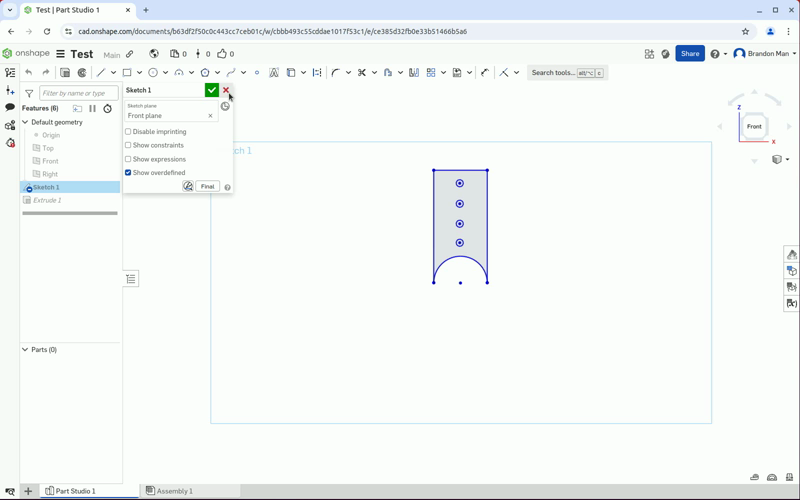
click(229, 92)
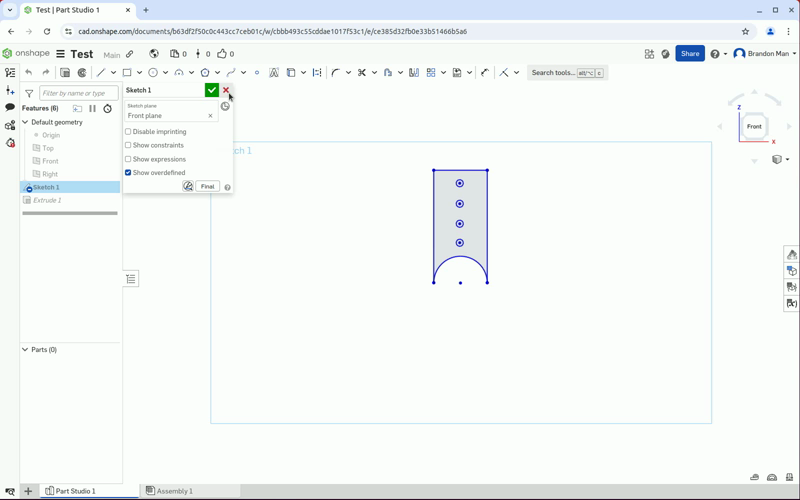
key(shift+s)
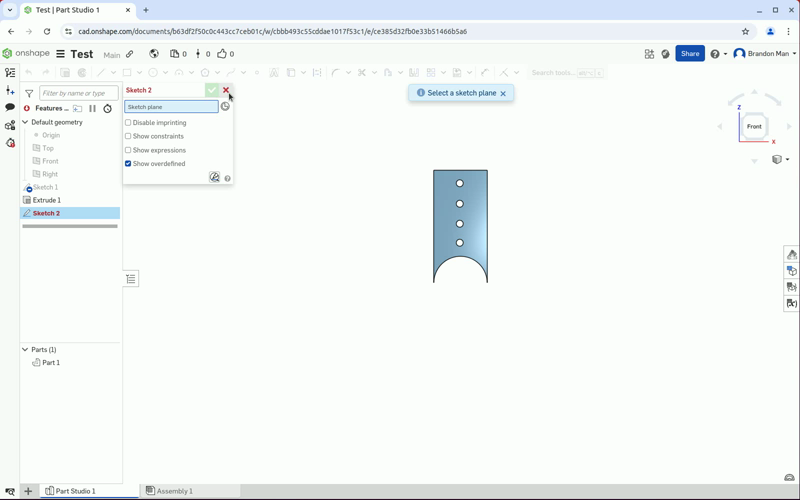
mouse_move(73, 163)
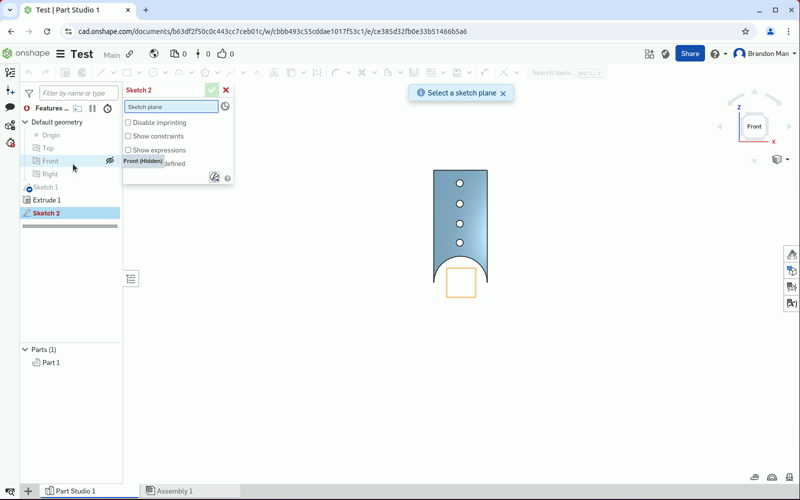
click(73, 163)
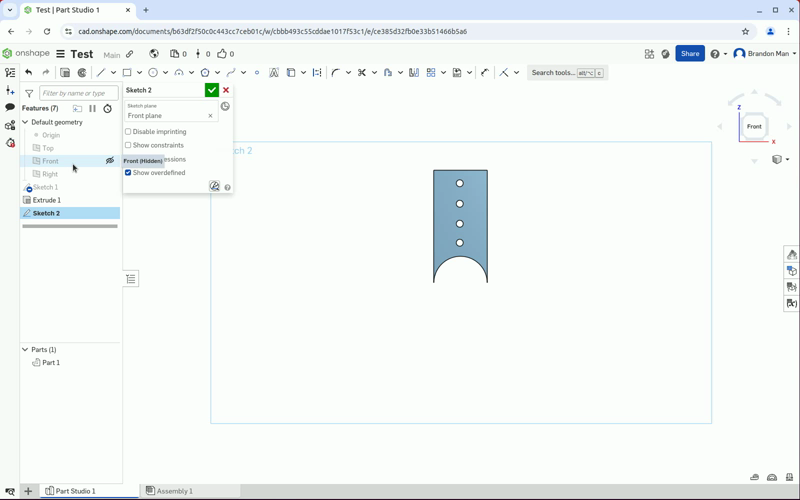
mouse_move(73, 352)
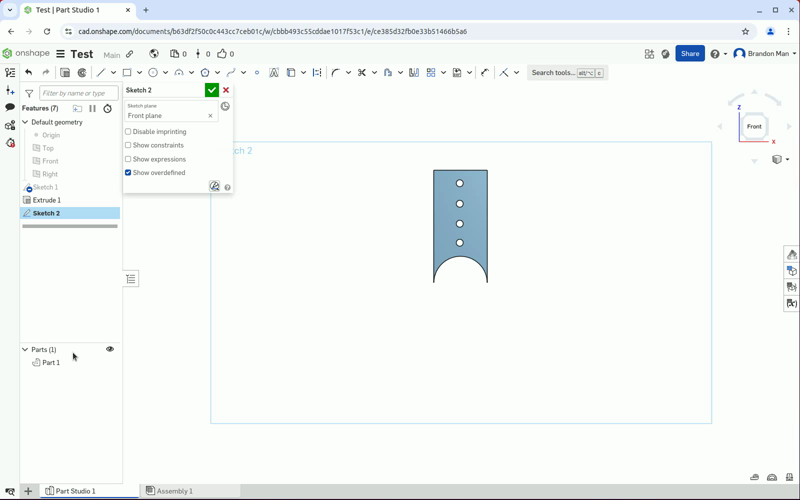
key(y)
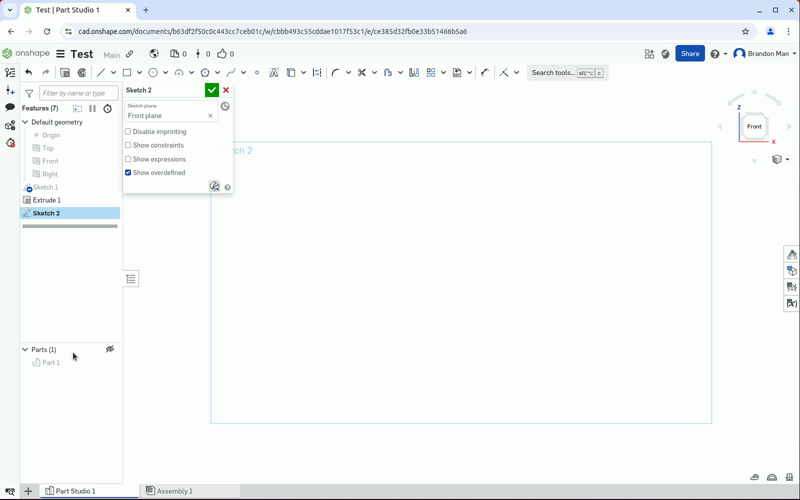
key(a)
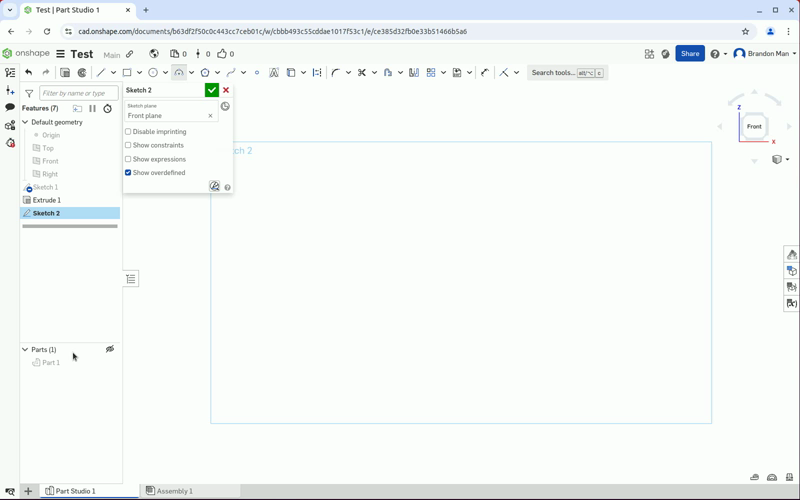
key_down(shift)
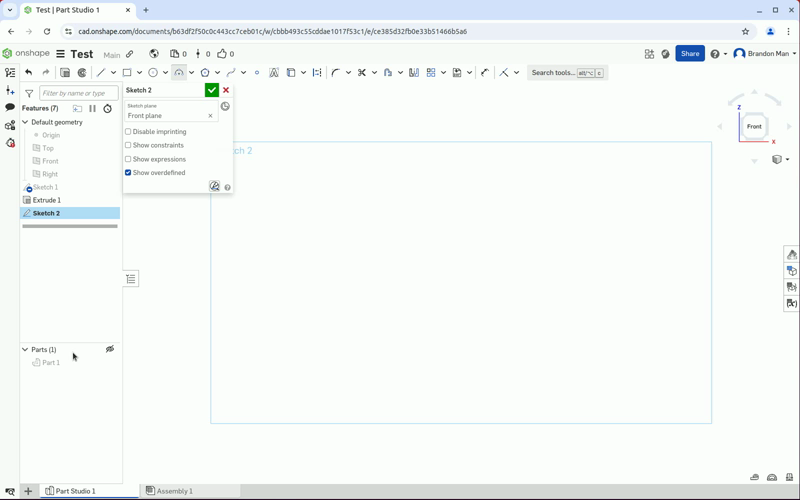
mouse_move(433, 282)
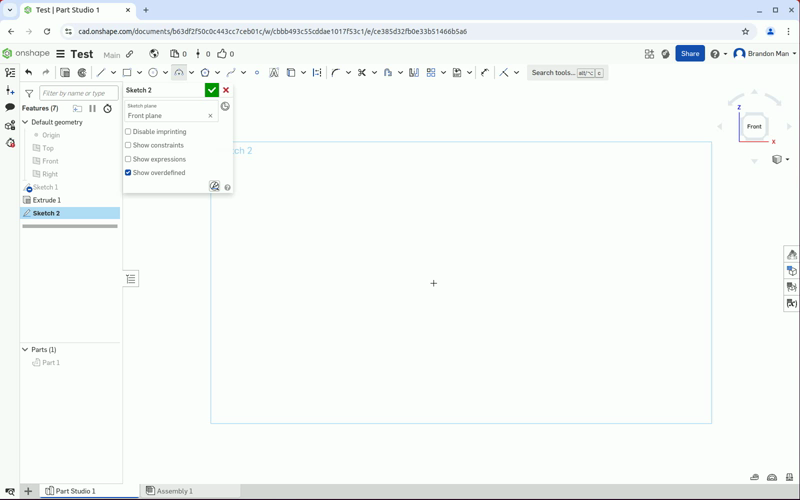
click(433, 282)
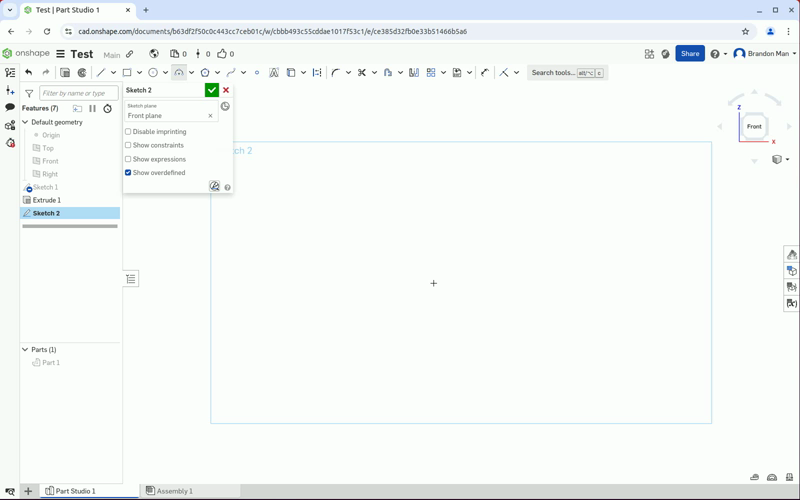
key_up(shift)
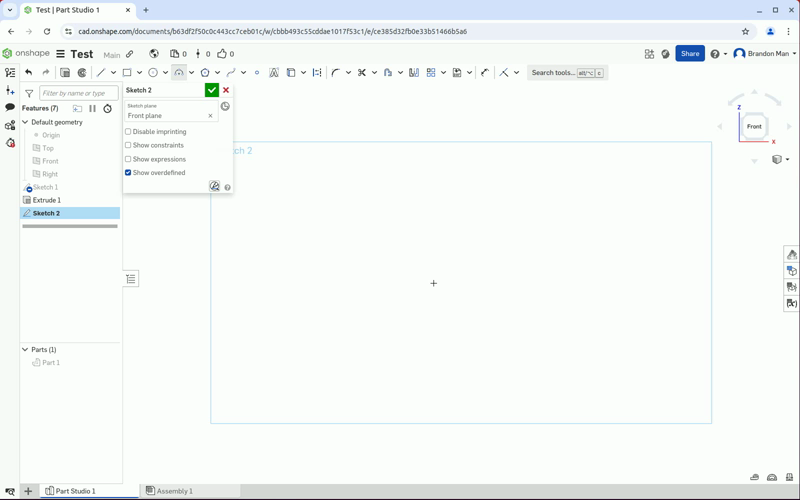
key_down(shift)
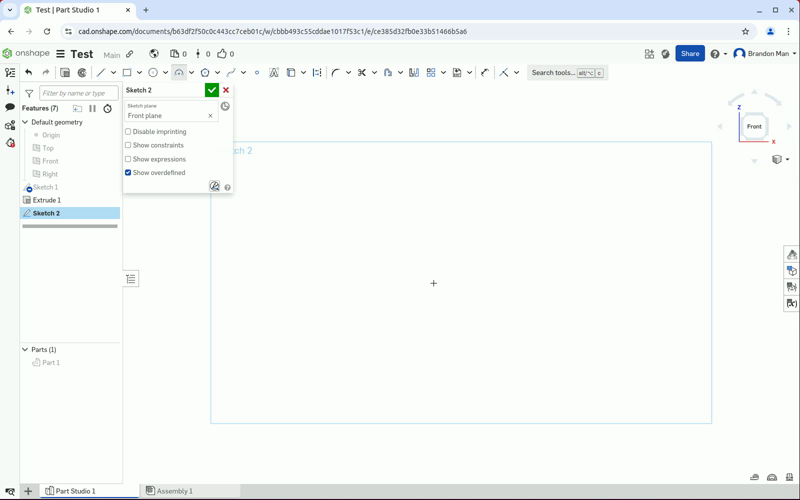
mouse_move(487, 282)
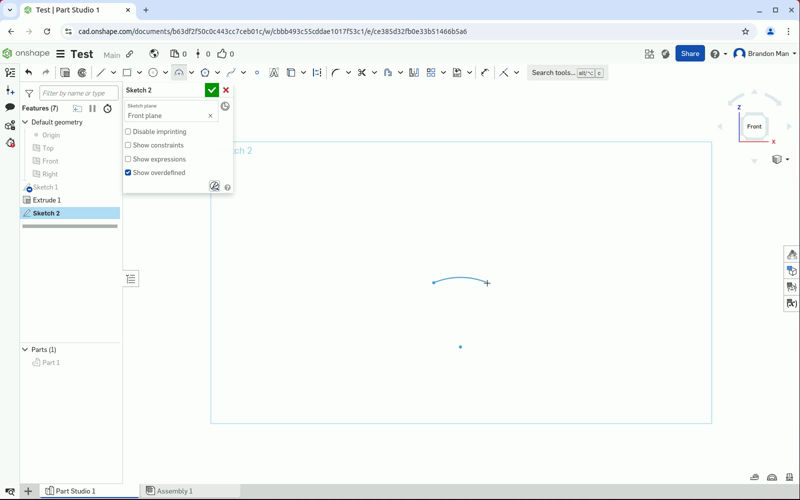
click(487, 282)
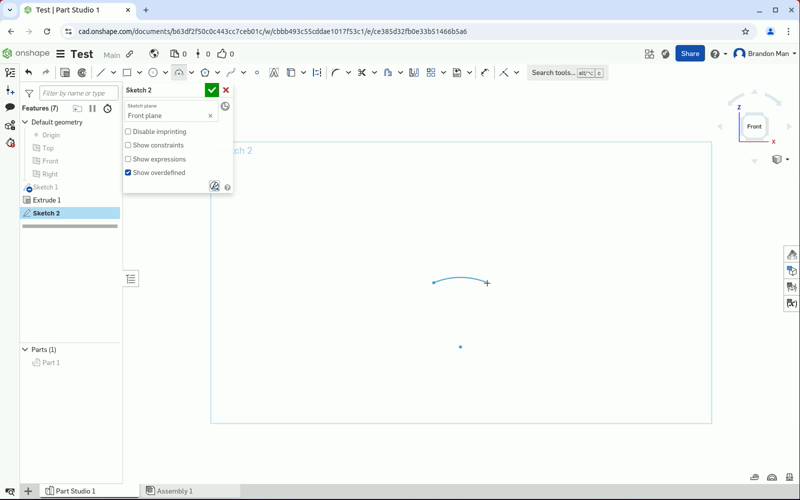
mouse_move(460, 309)
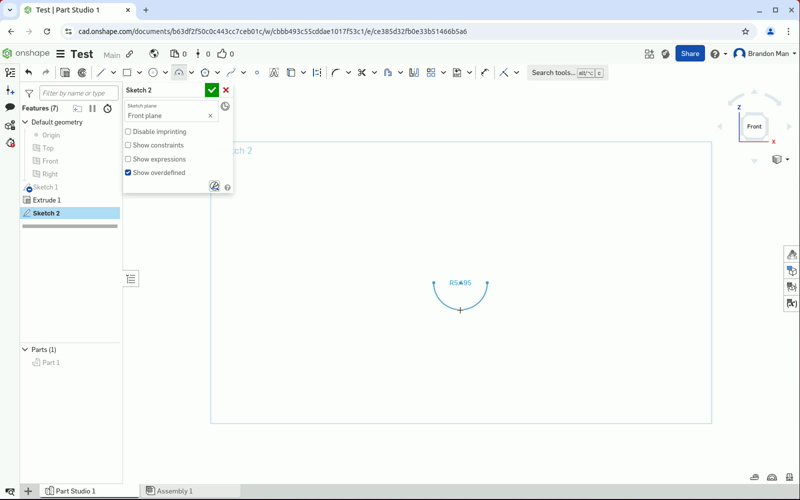
click(460, 309)
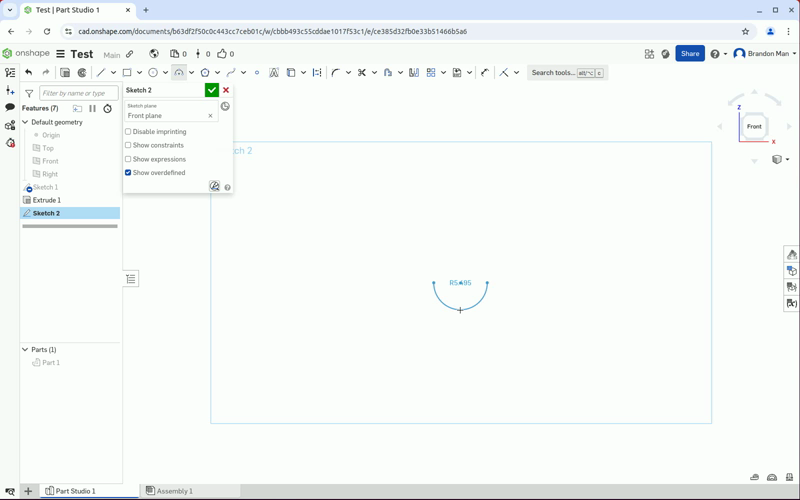
key_up(shift)
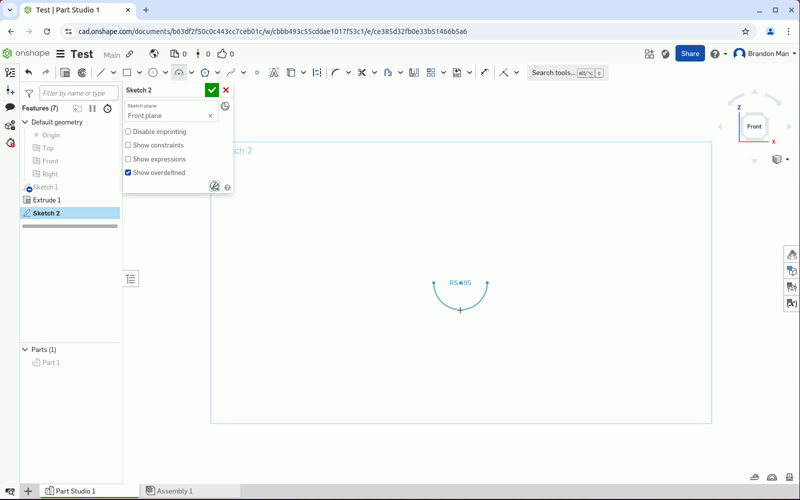
key(esc)
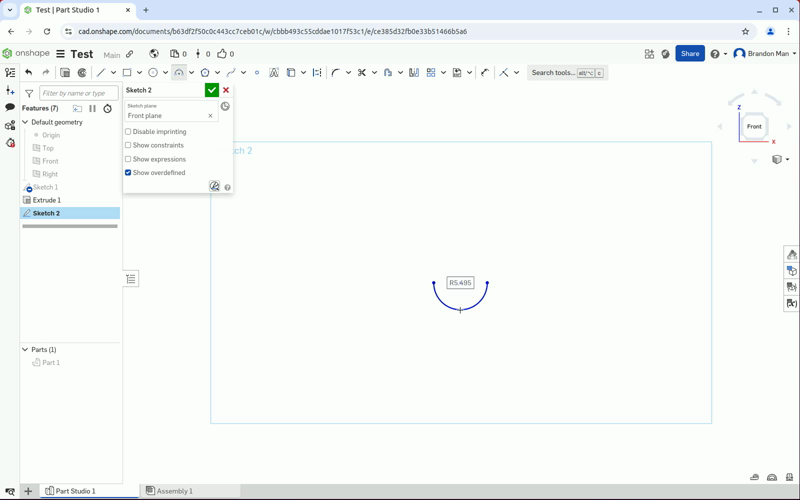
key(l)
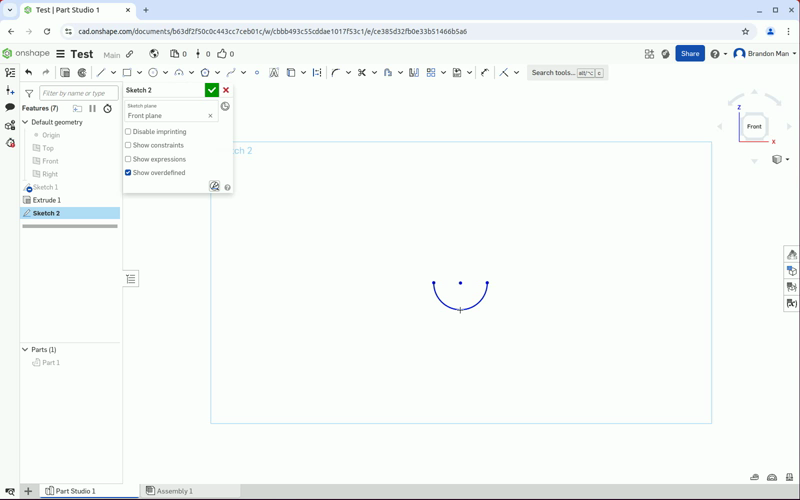
mouse_move(487, 282)
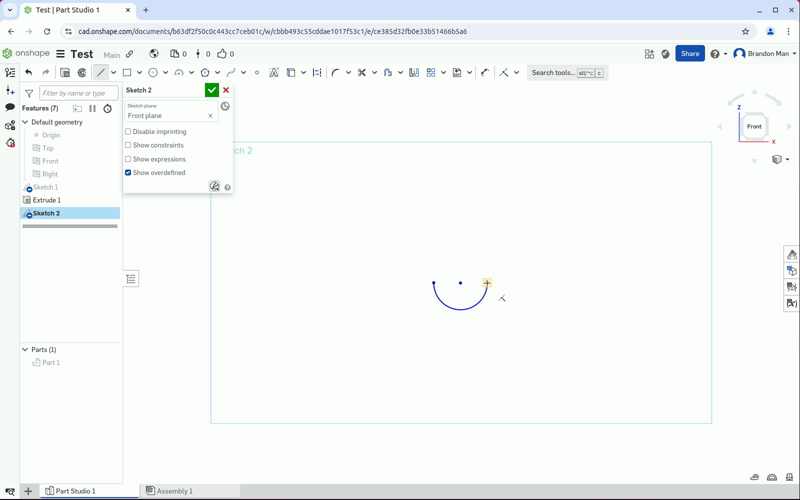
click(487, 282)
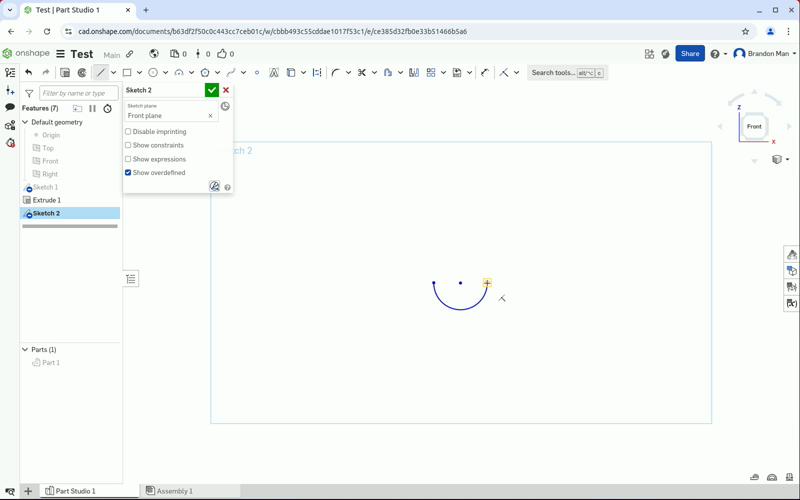
key_down(shift)
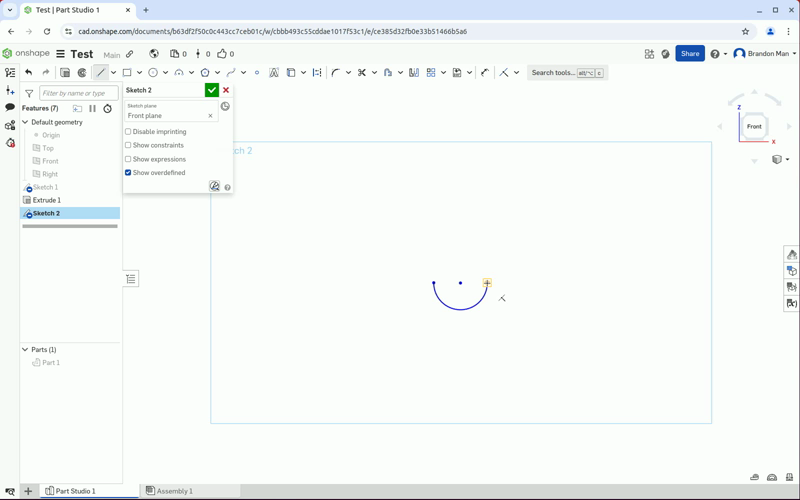
mouse_move(517, 282)
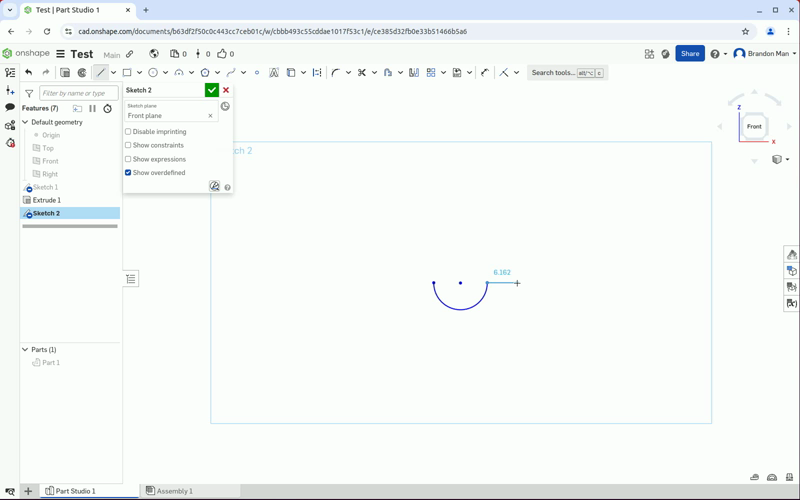
mouse_move(466, 282)
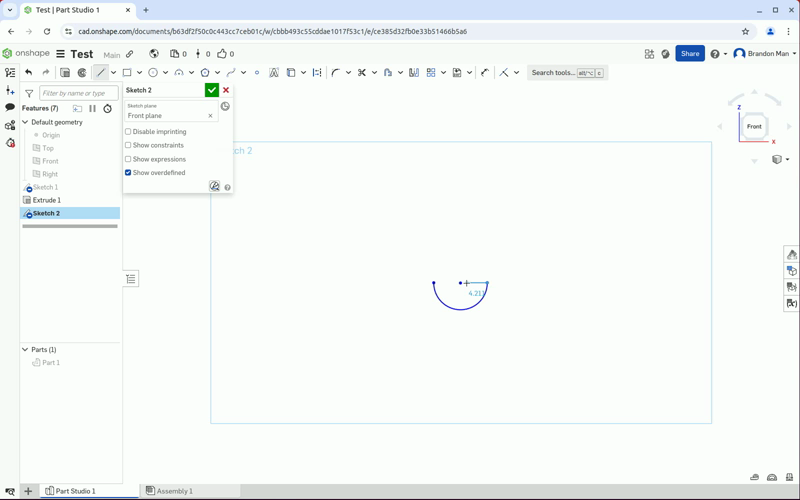
click(466, 282)
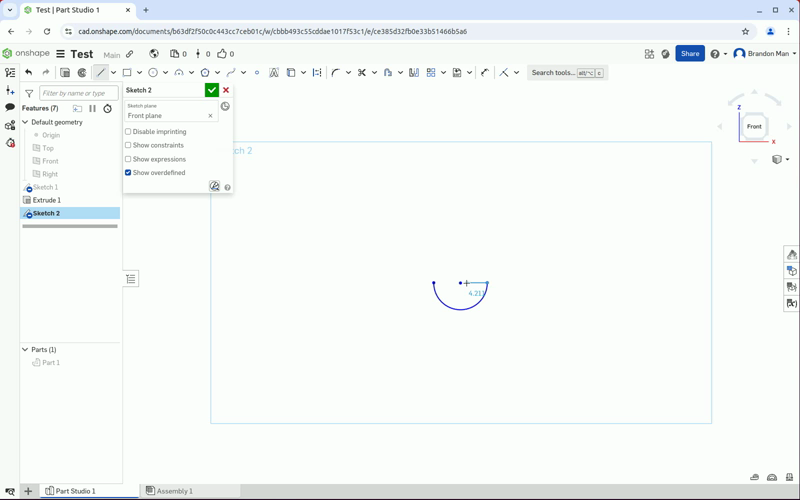
key_up(shift)
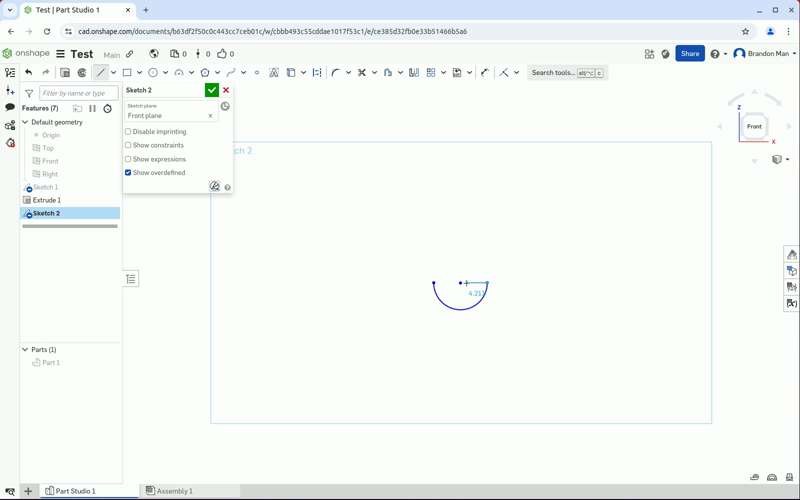
key(esc)
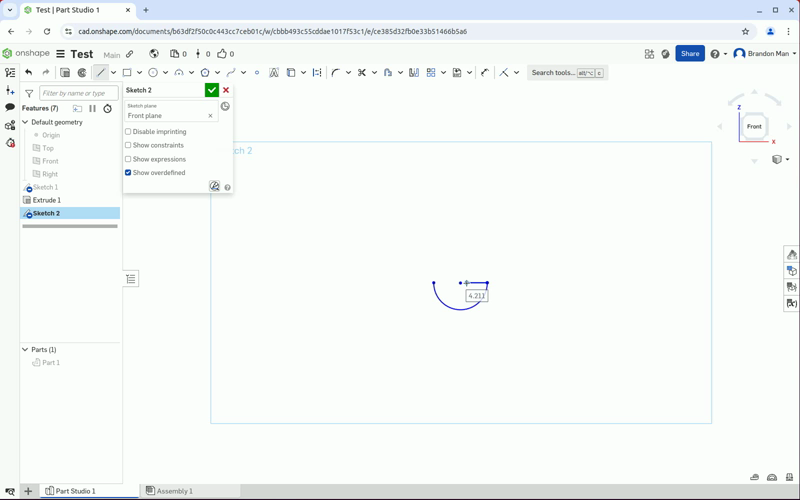
key(a)
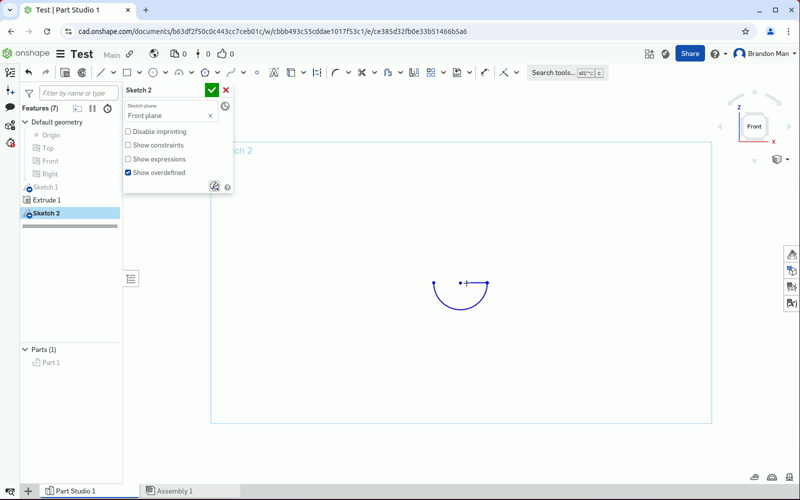
mouse_move(466, 282)
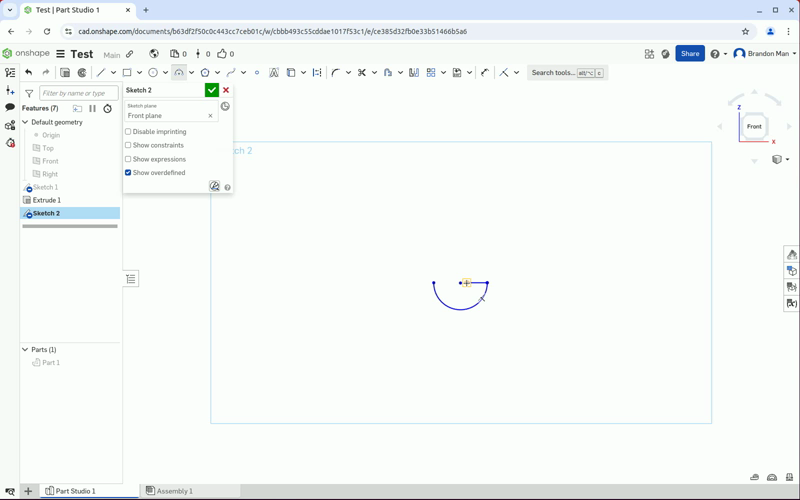
click(466, 282)
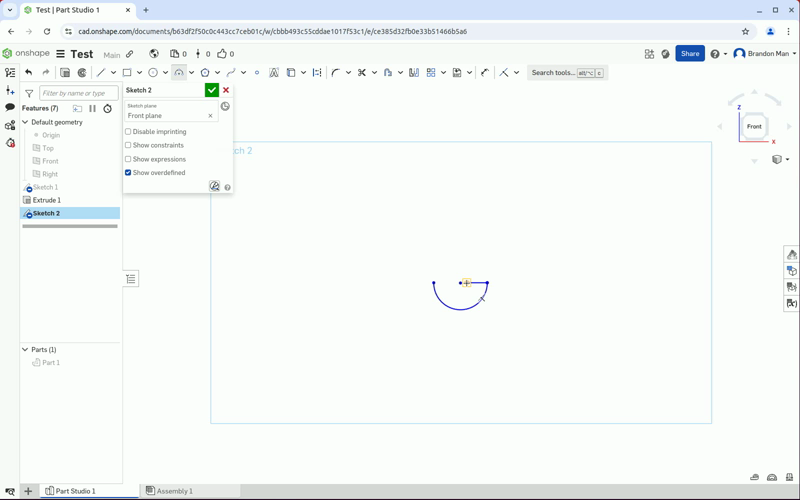
key_down(shift)
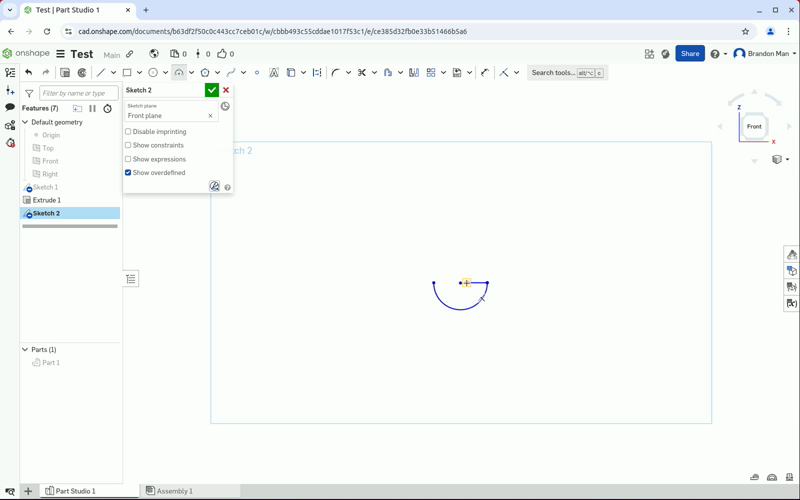
mouse_move(453, 282)
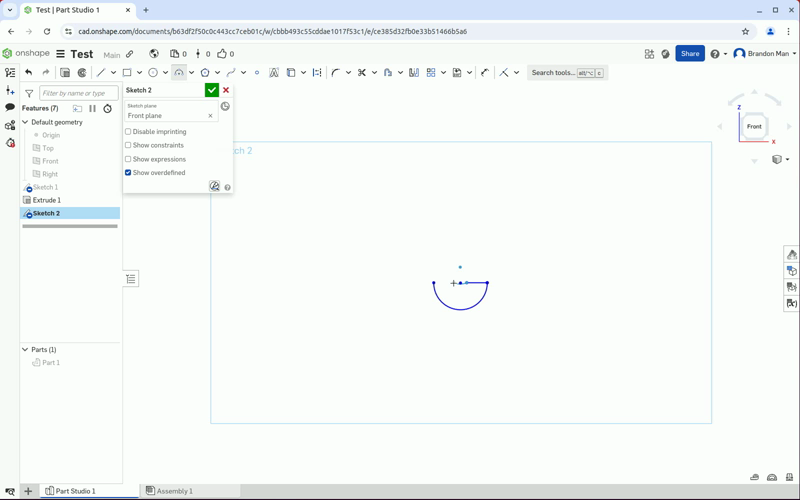
click(453, 282)
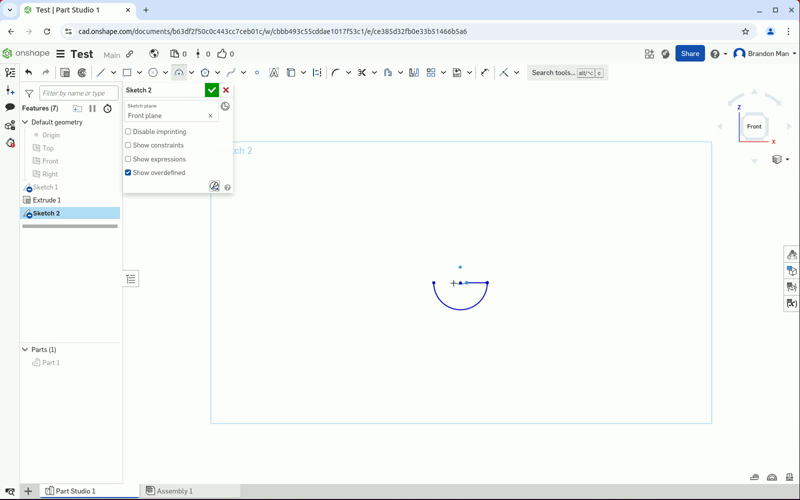
mouse_move(460, 289)
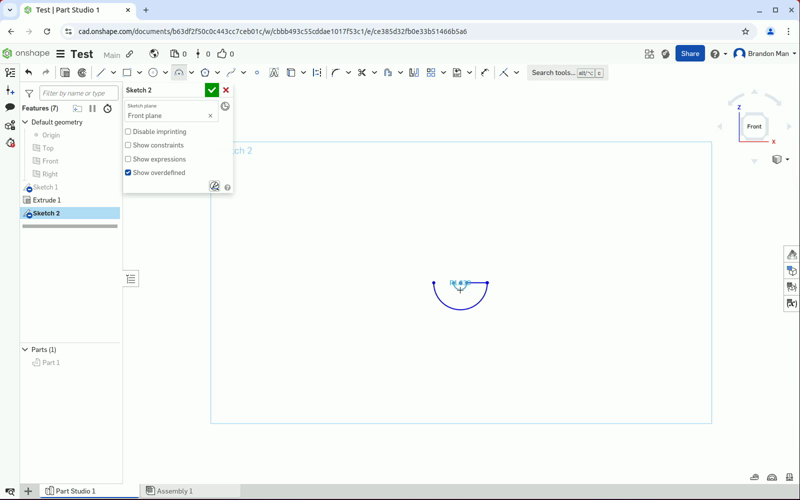
click(460, 289)
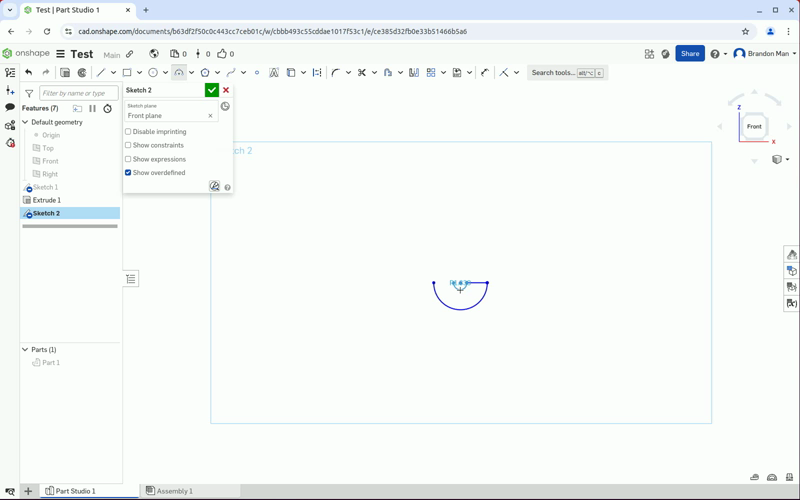
key_up(shift)
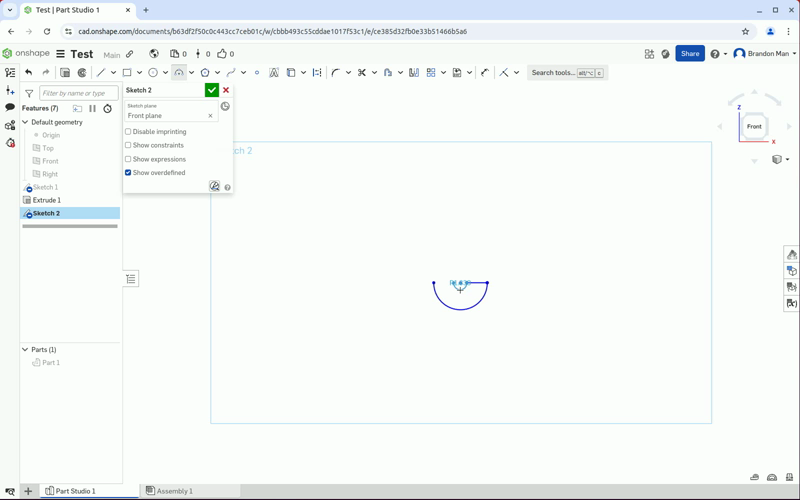
key(esc)
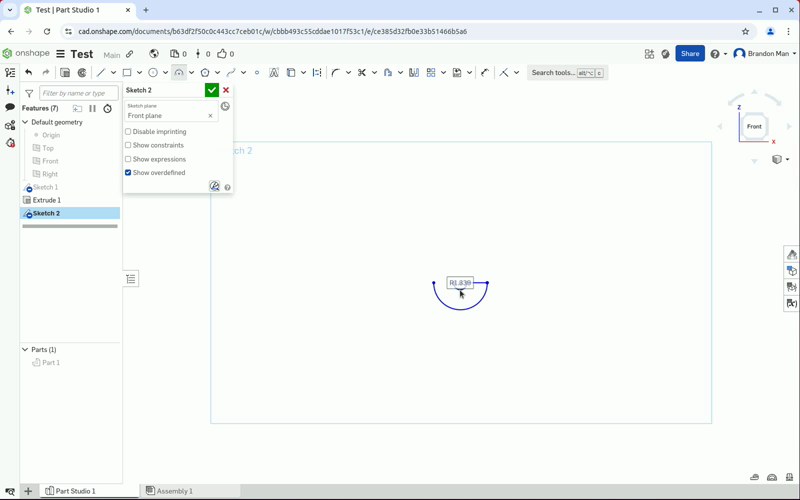
key(l)
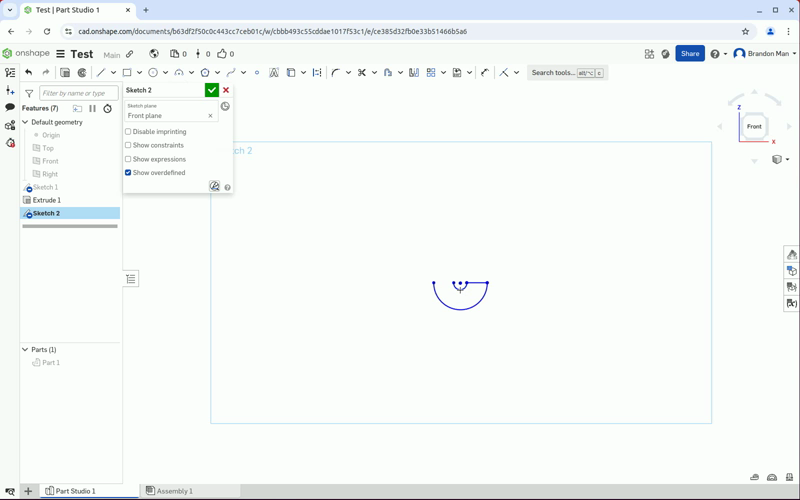
mouse_move(453, 282)
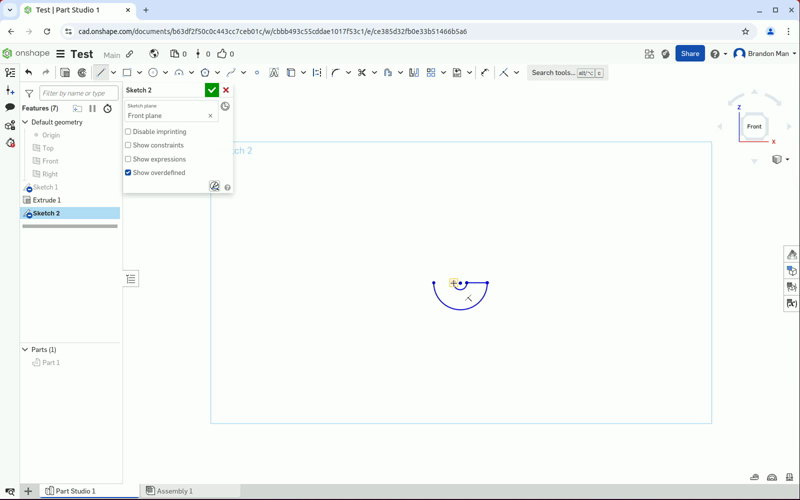
click(453, 282)
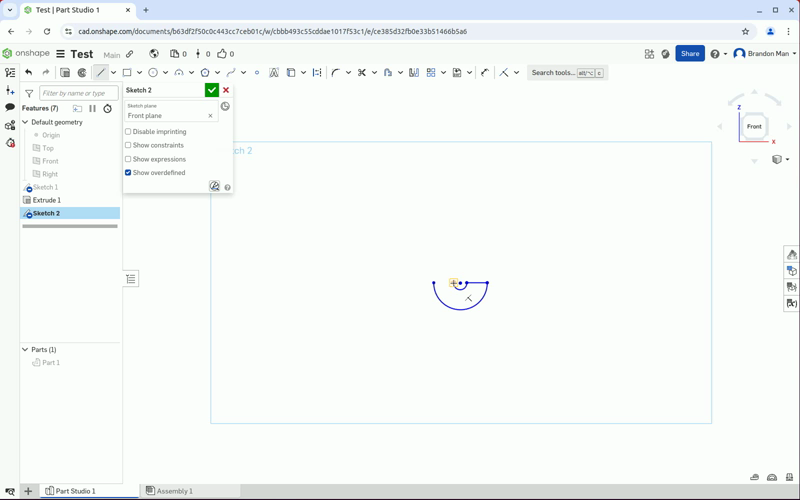
mouse_move(483, 282)
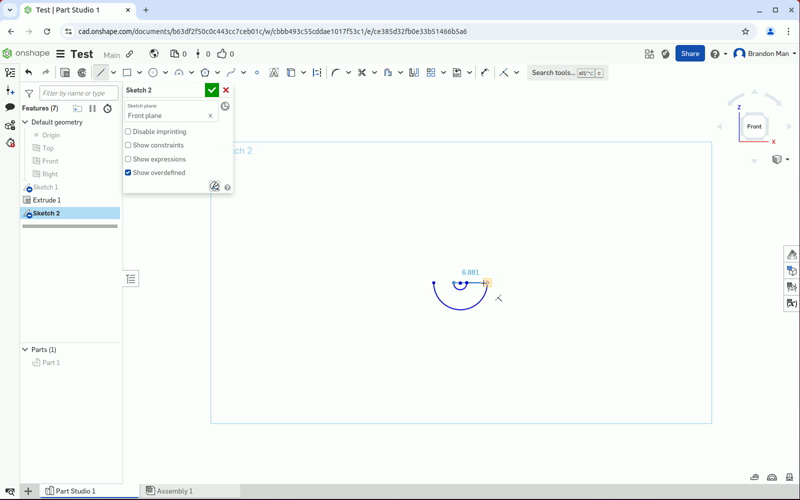
key_down(shift)
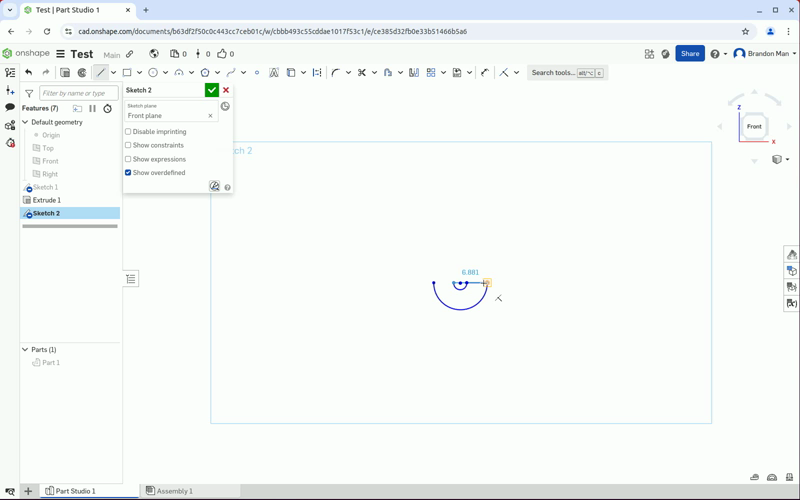
mouse_move(433, 282)
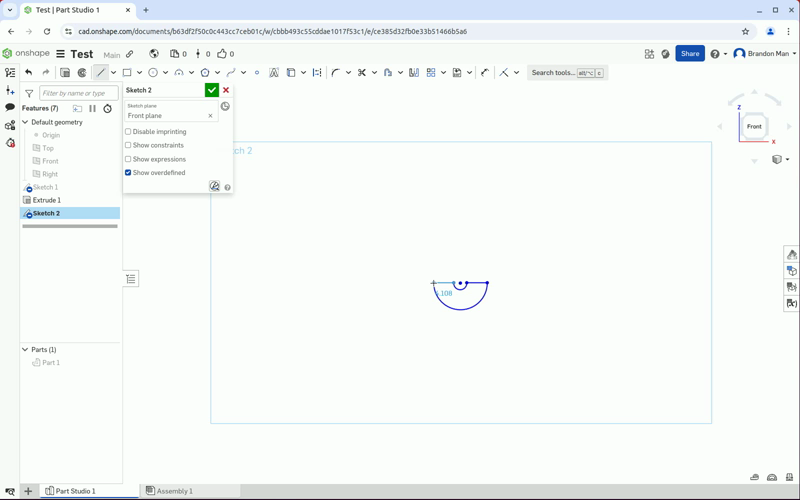
key_up(shift)
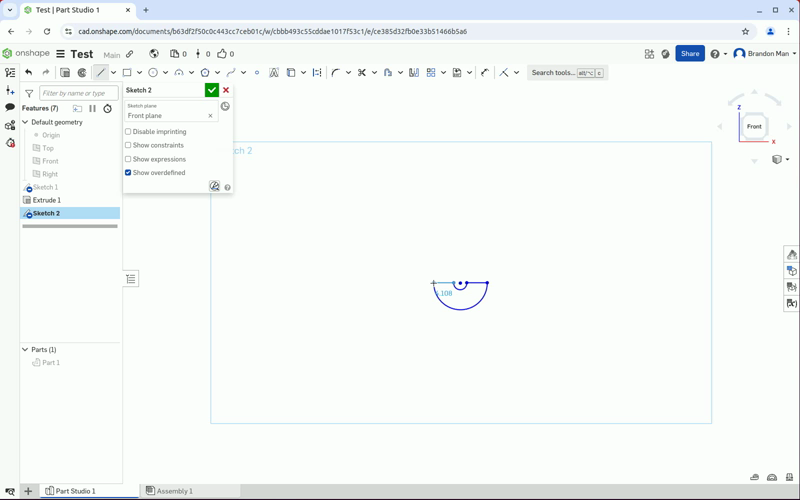
click(433, 282)
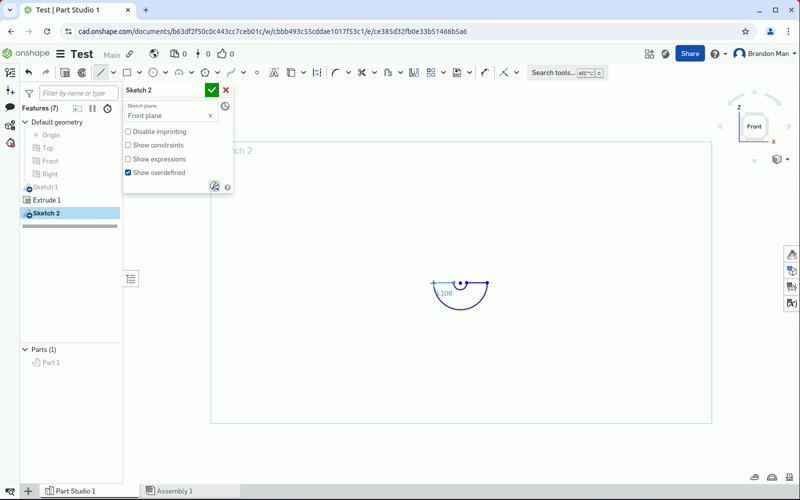
key(esc)
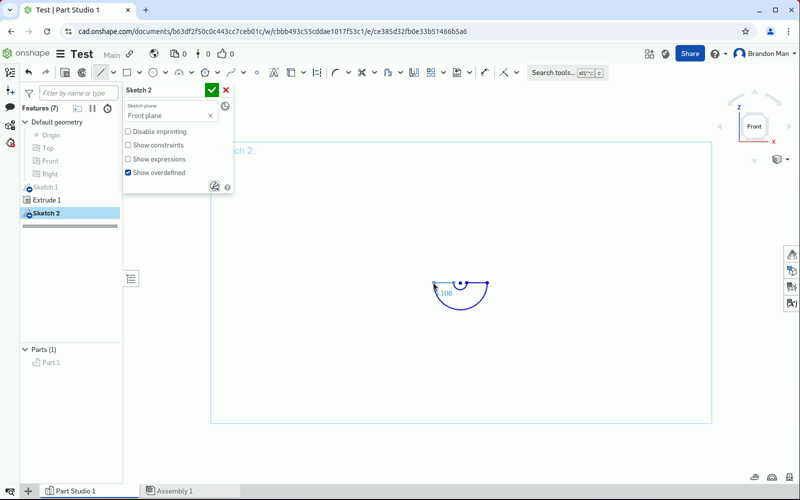
mouse_move(452, 293)
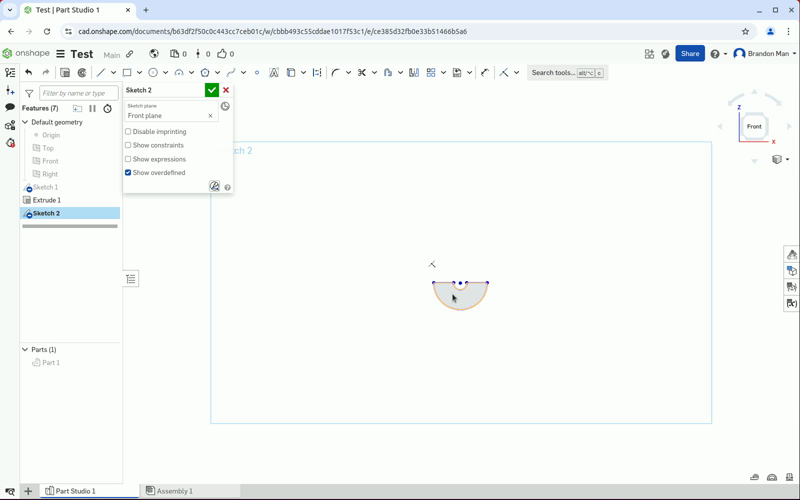
scroll(6)
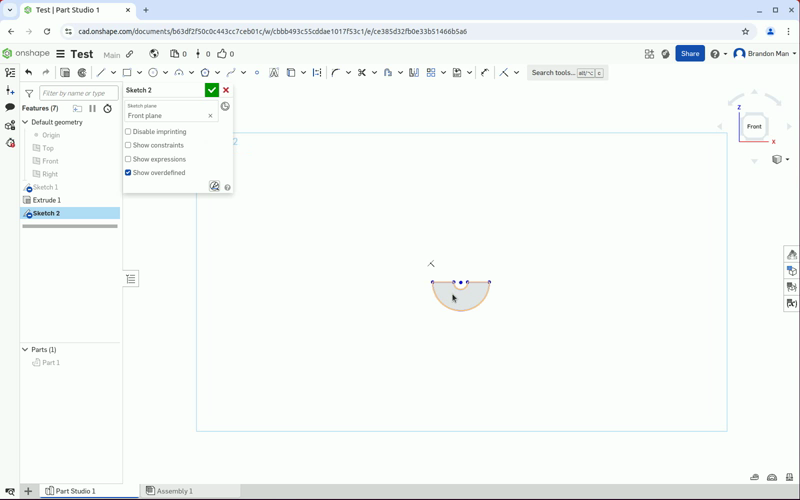
scroll(6)
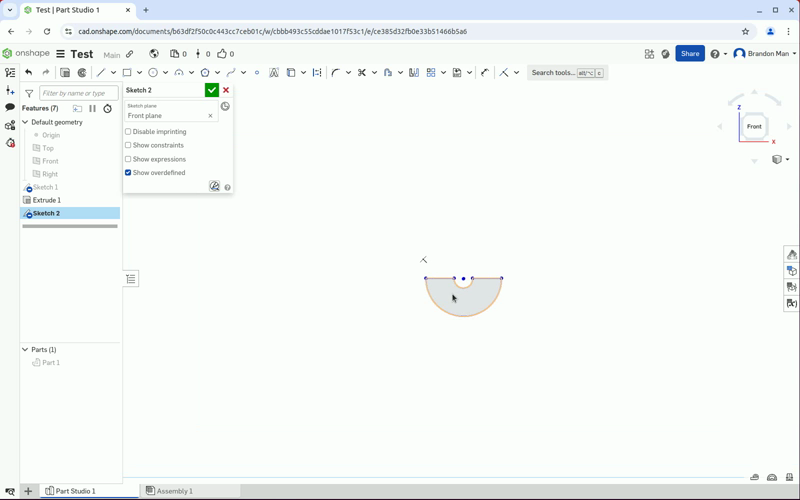
scroll(6)
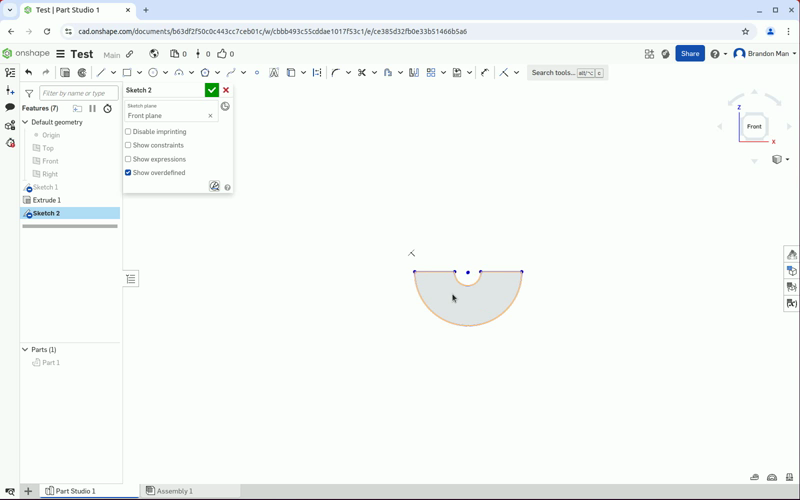
scroll(6)
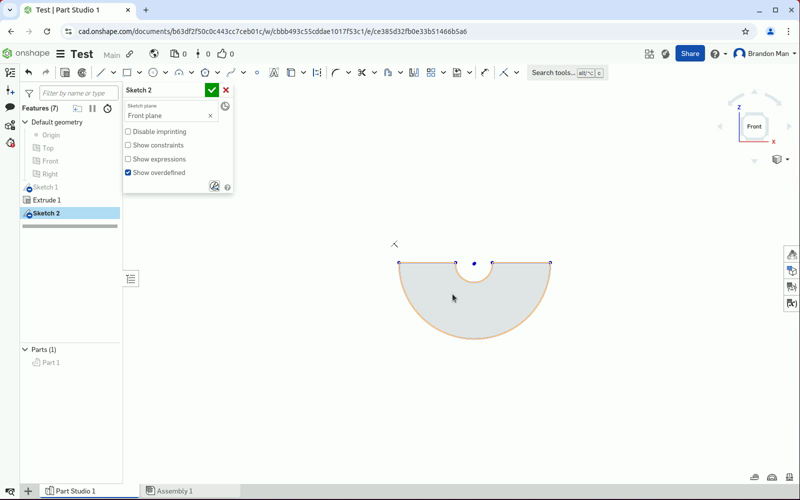
scroll(6)
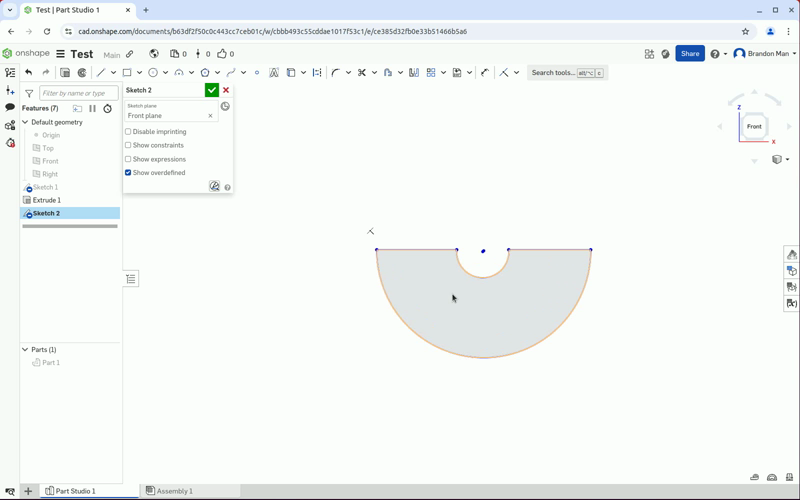
scroll(6)
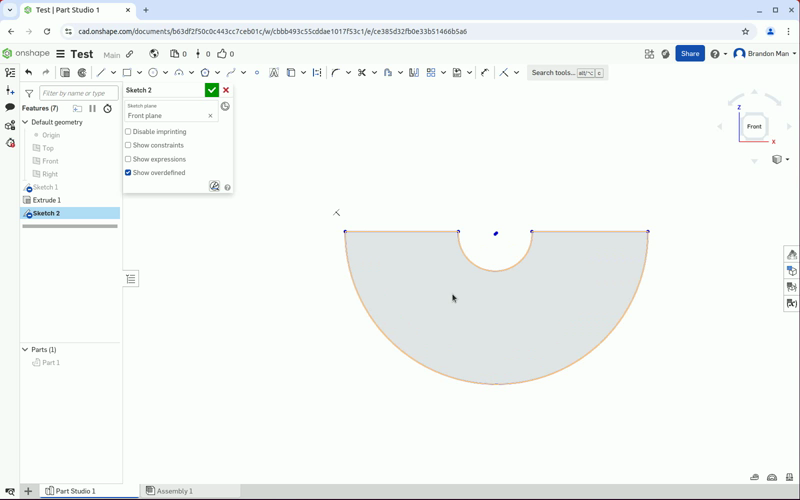
scroll(6)
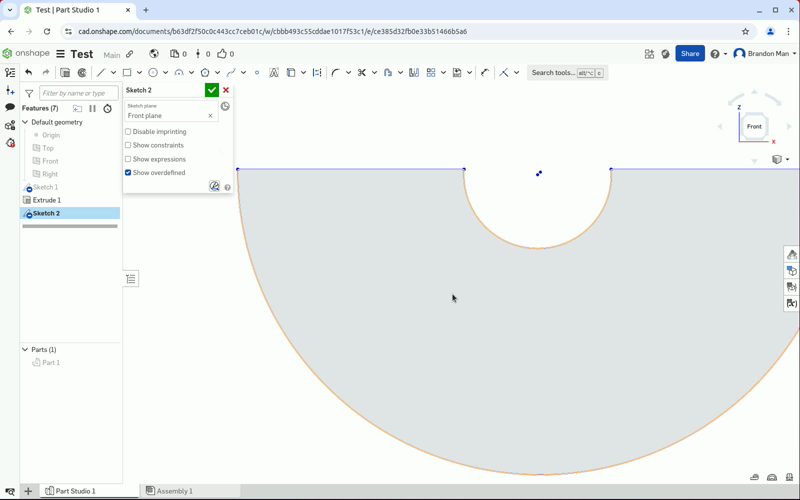
click(452, 293)
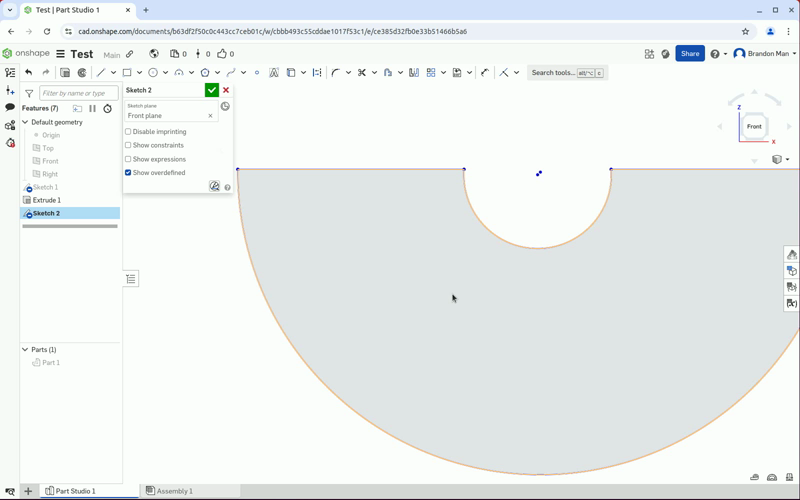
scroll(-6)
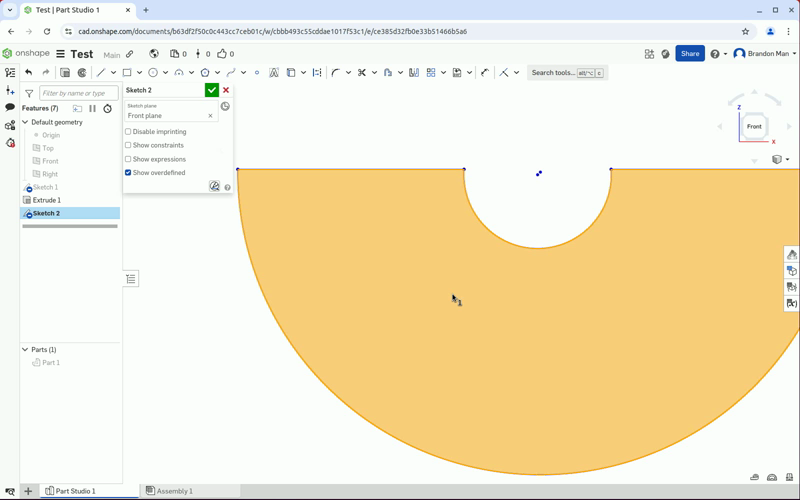
scroll(-6)
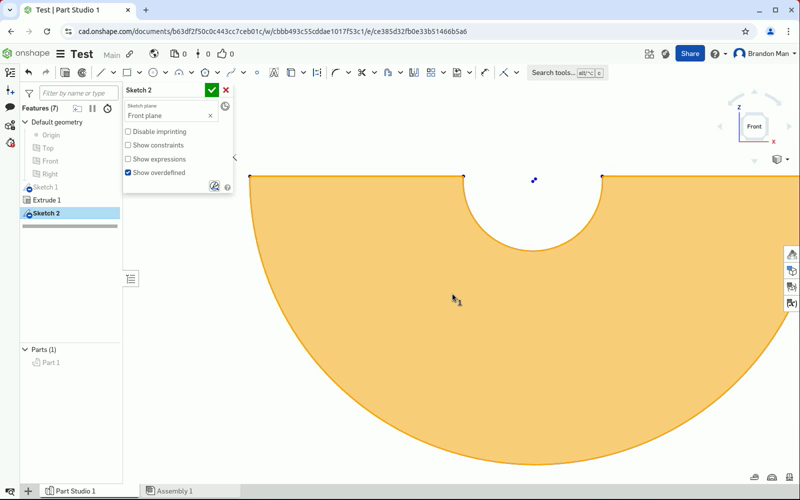
scroll(-6)
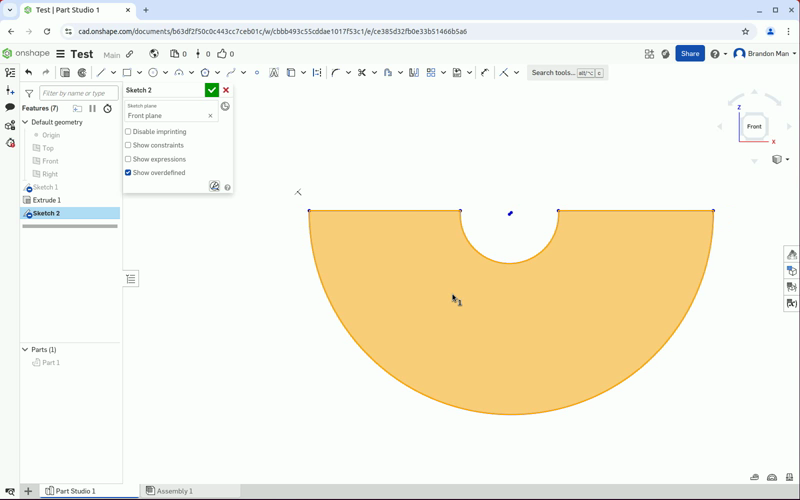
scroll(-6)
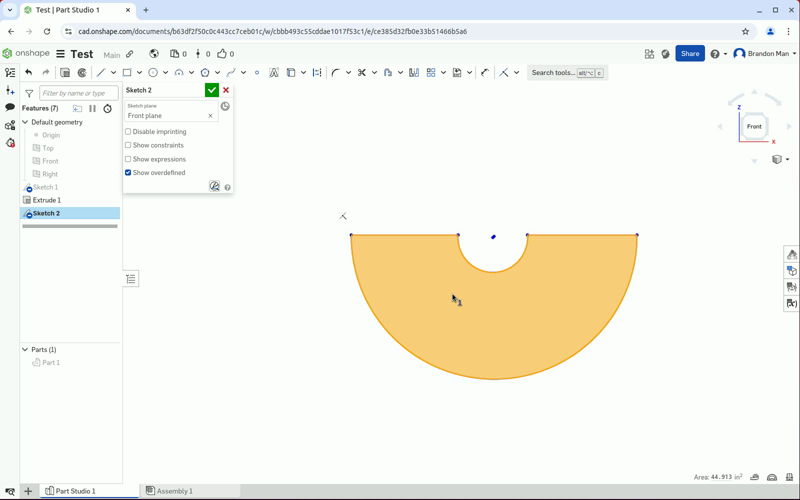
scroll(-6)
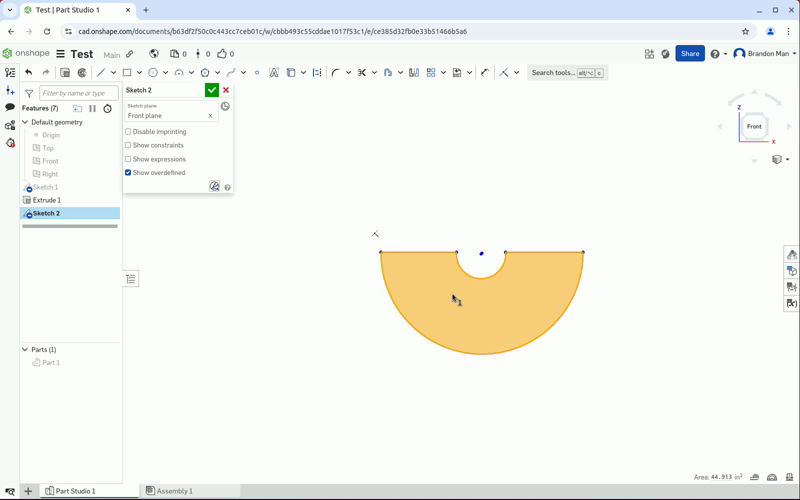
scroll(-6)
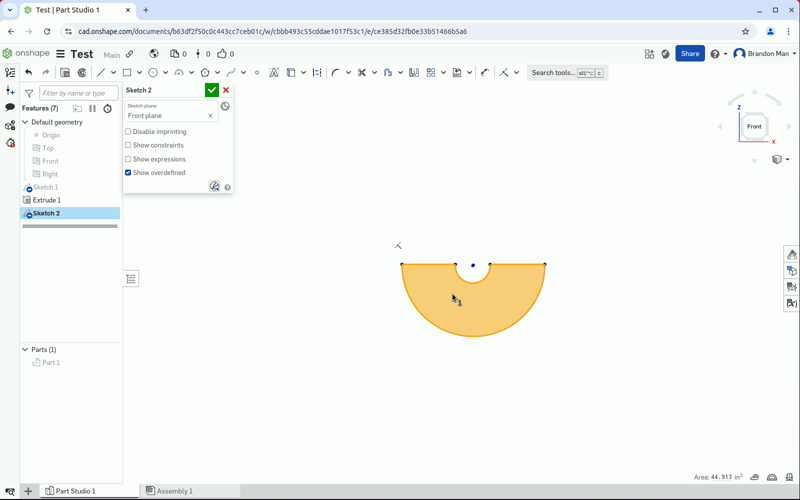
scroll(-6)
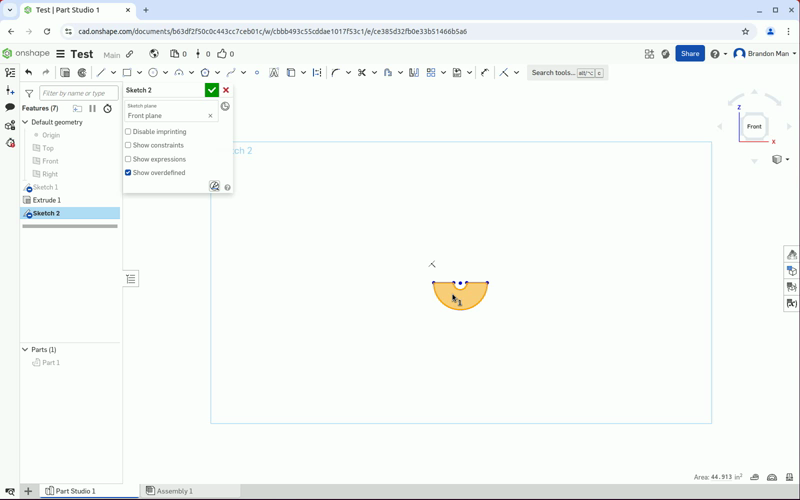
mouse_move(73, 352)
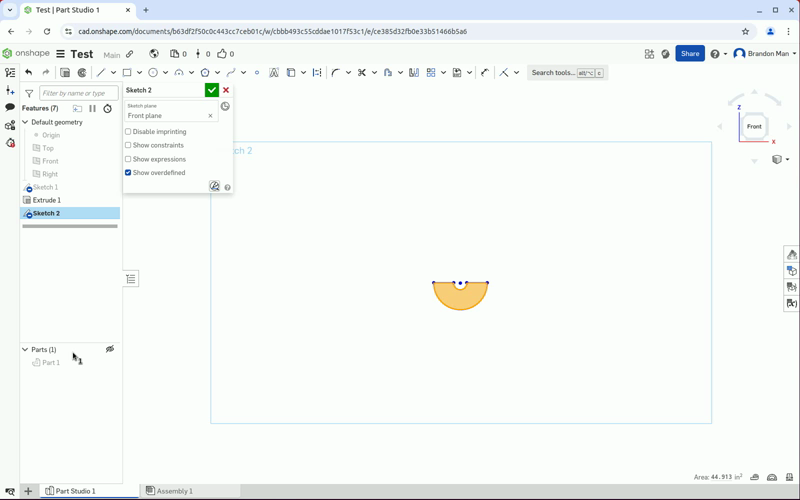
key(shift+y)
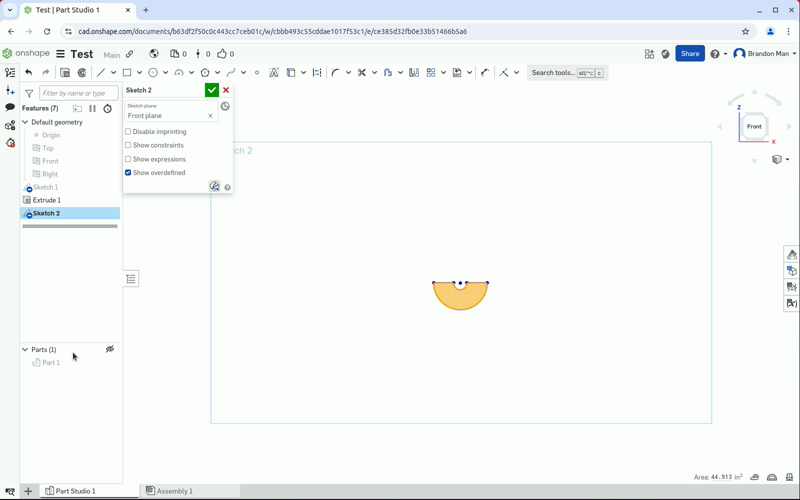
key(shift+e)
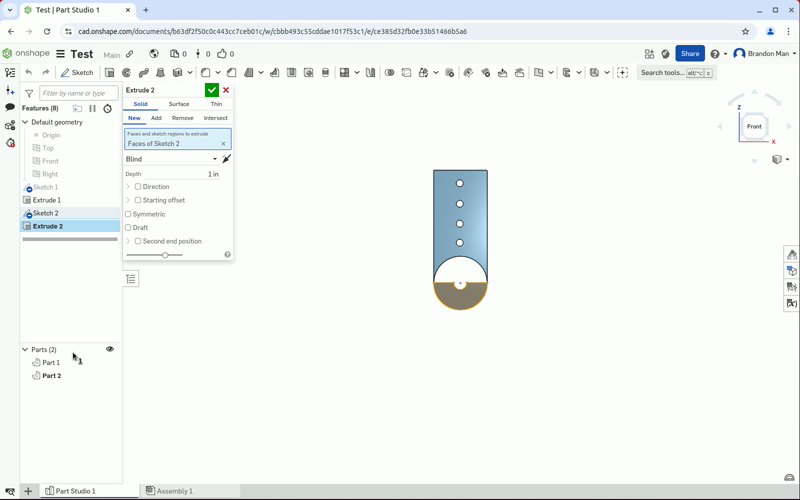
mouse_move(143, 106)
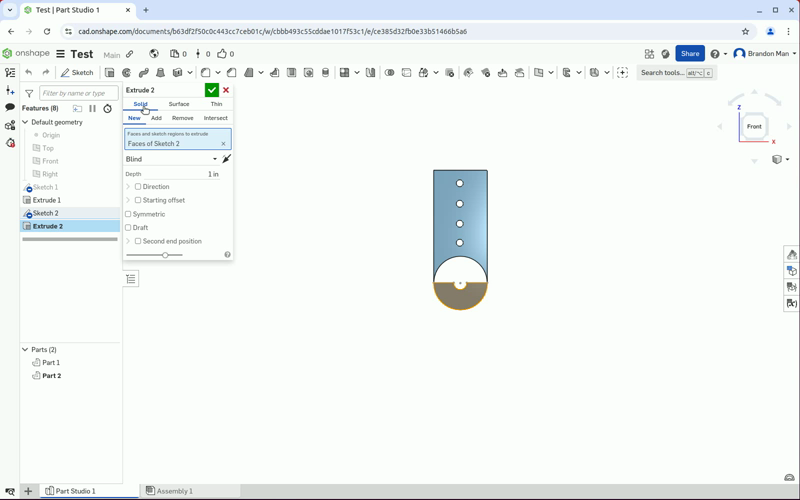
click(143, 106)
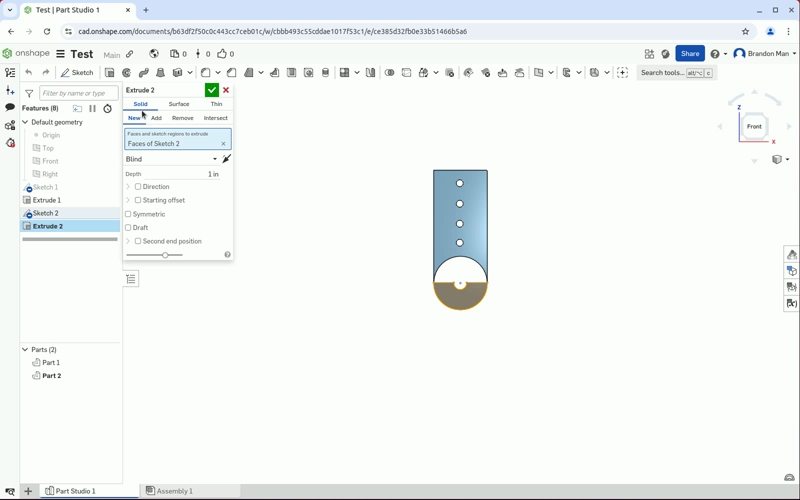
mouse_move(137, 120)
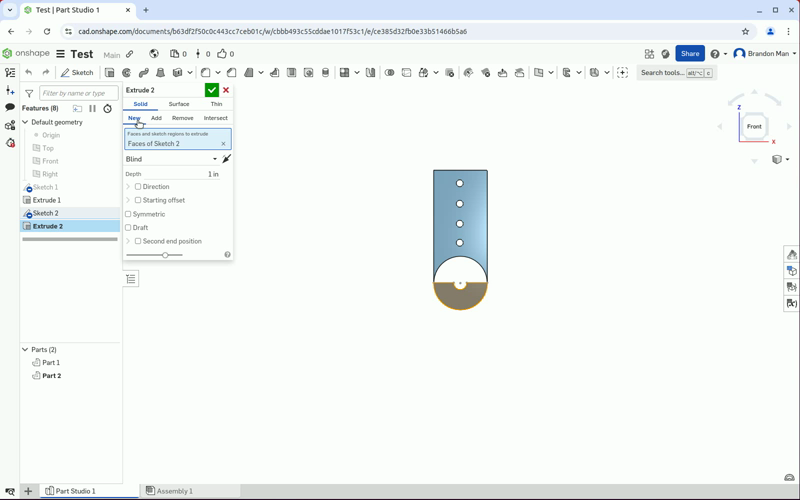
click(137, 120)
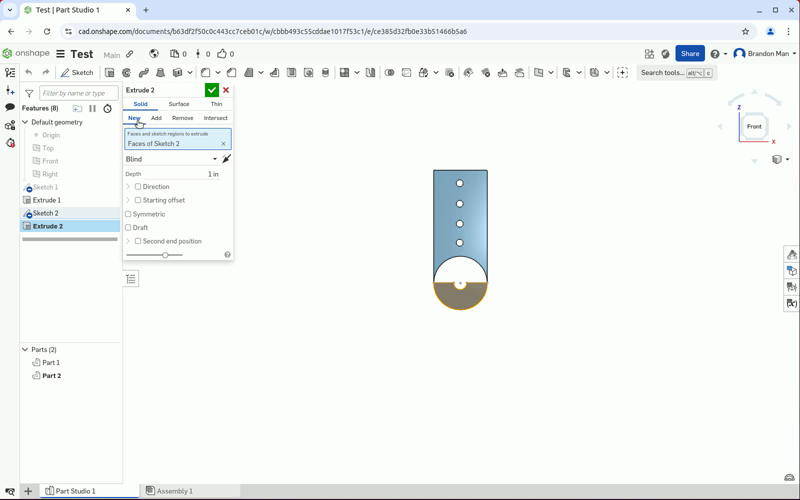
key(tab, 4)
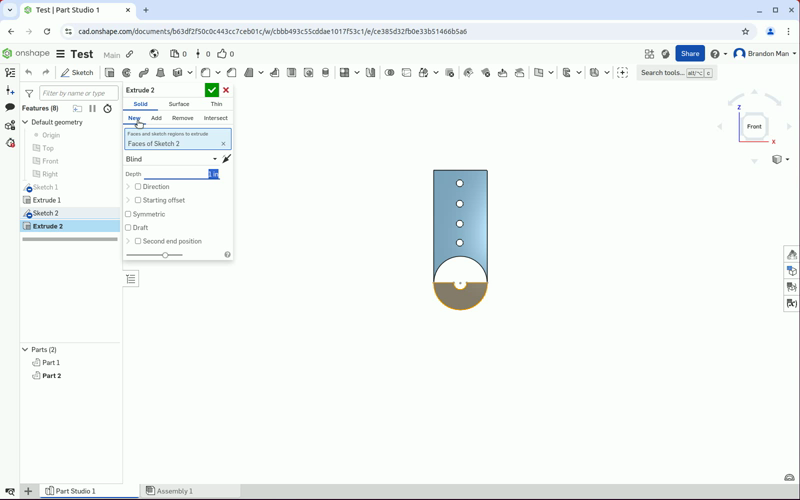
text(0.962)
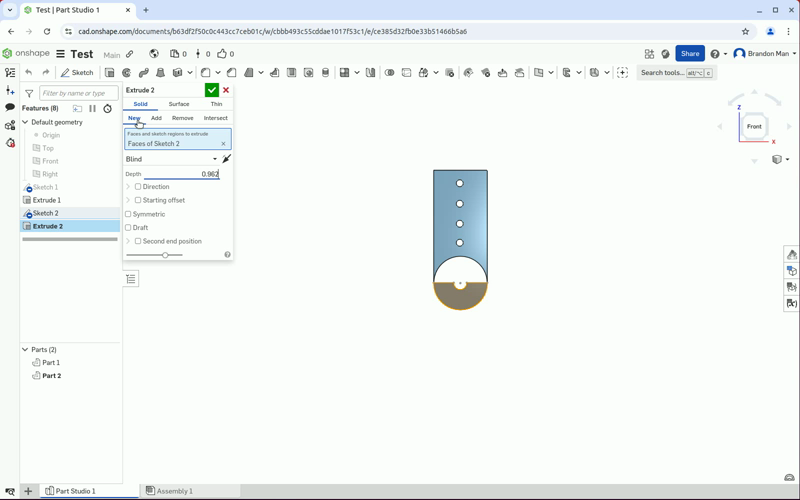
key(tab, 3)
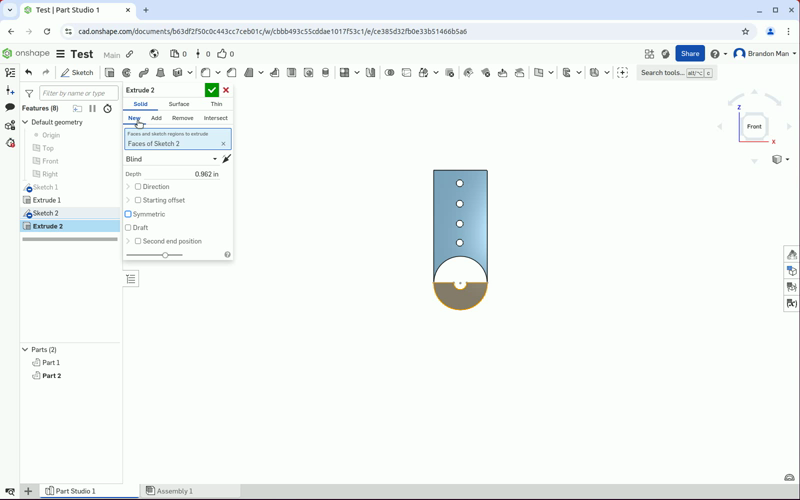
key(space)
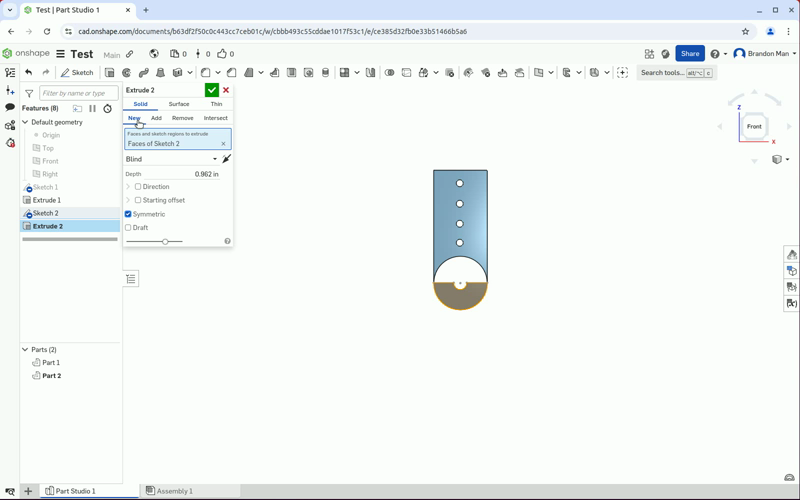
key(enter)
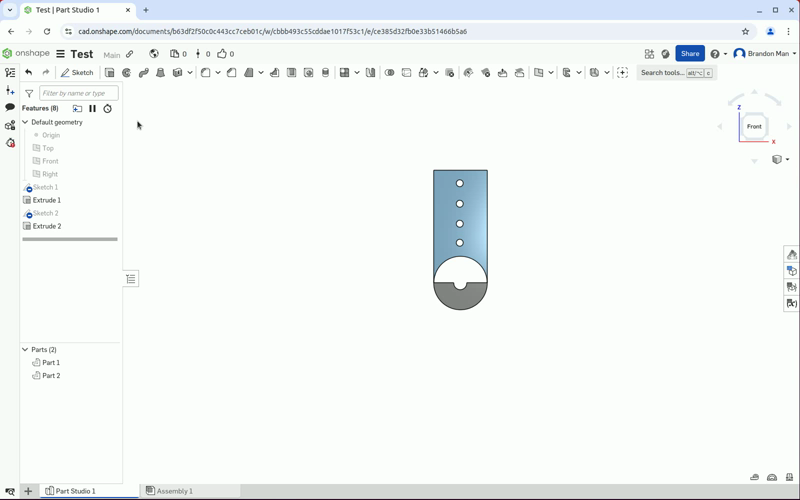
key(shift+h)
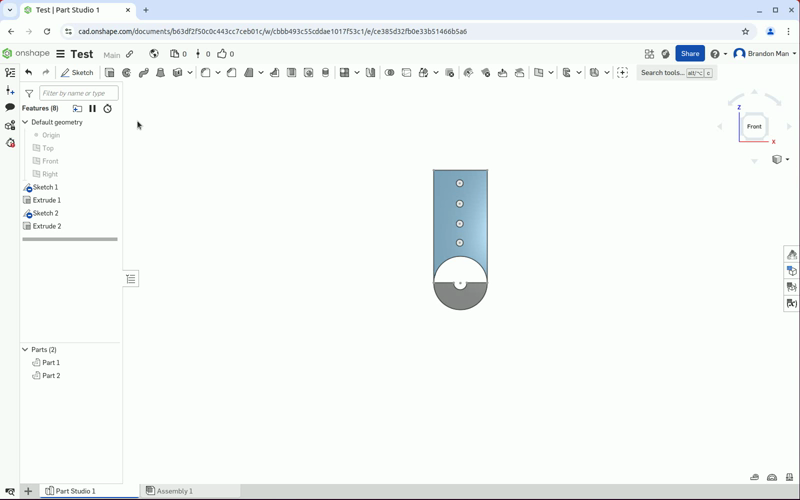
key(shift+h)
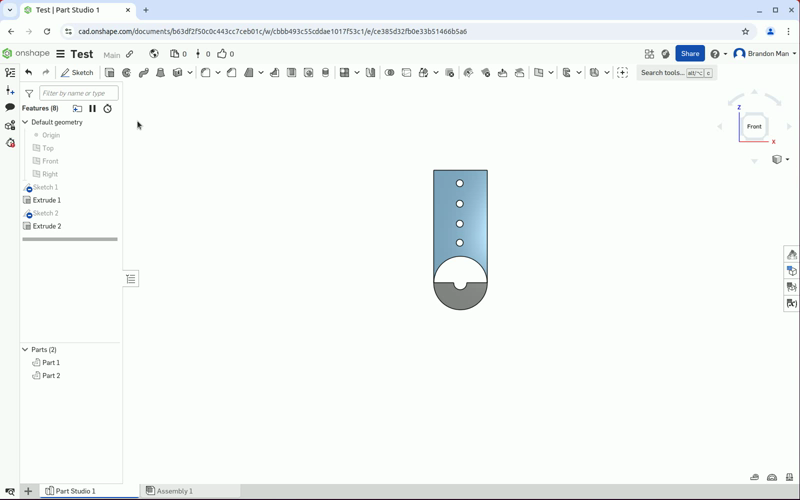
mouse_move(73, 189)
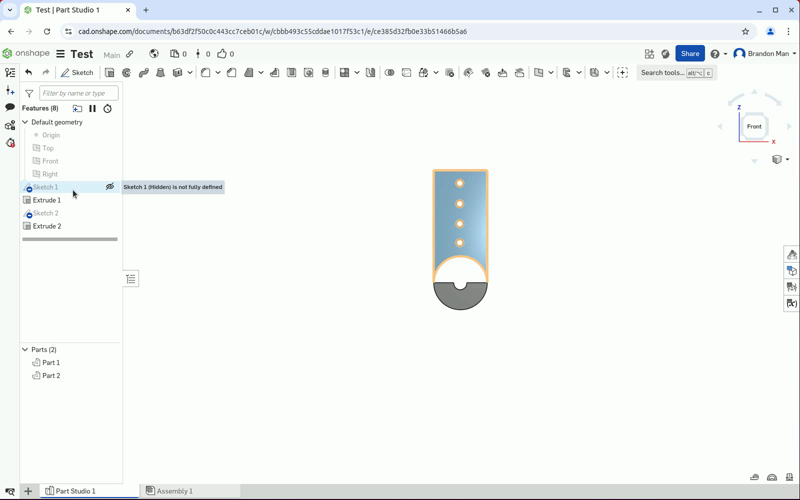
click(73, 189)
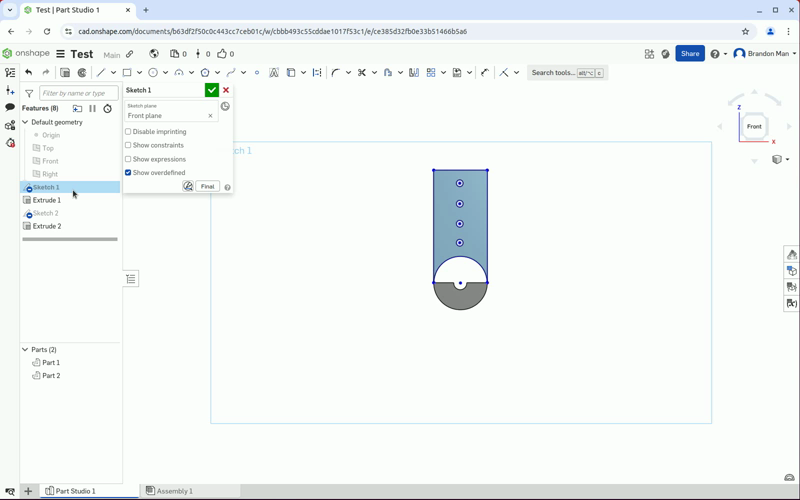
mouse_move(229, 92)
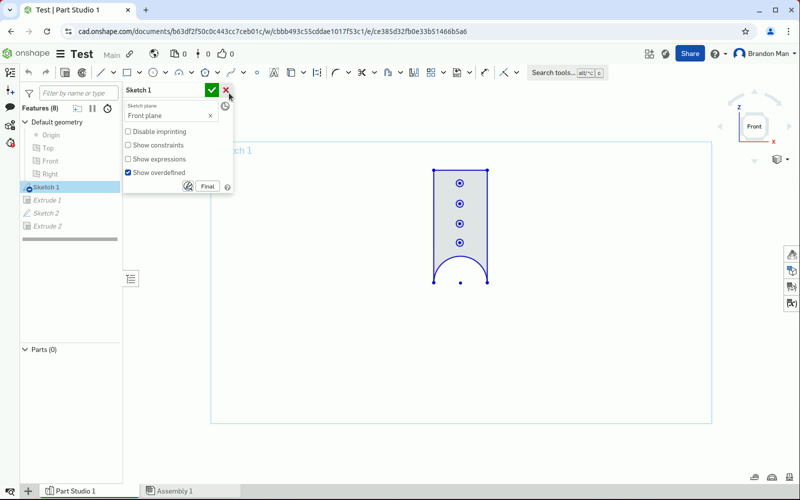
click(229, 92)
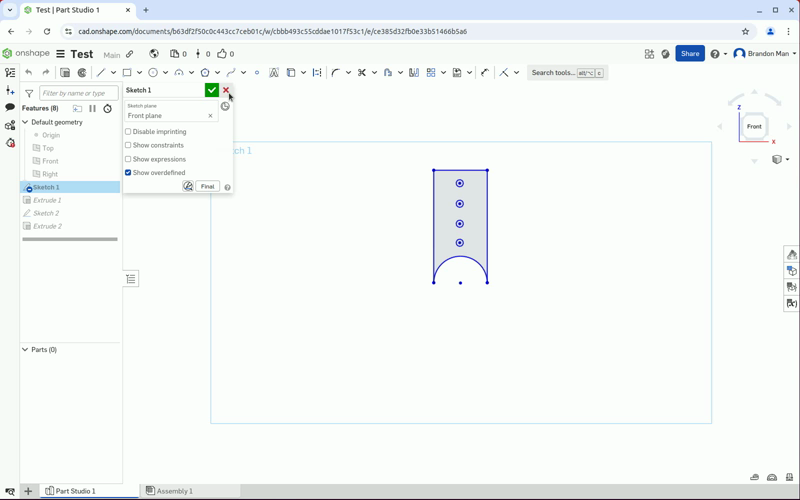
key(shift+s)
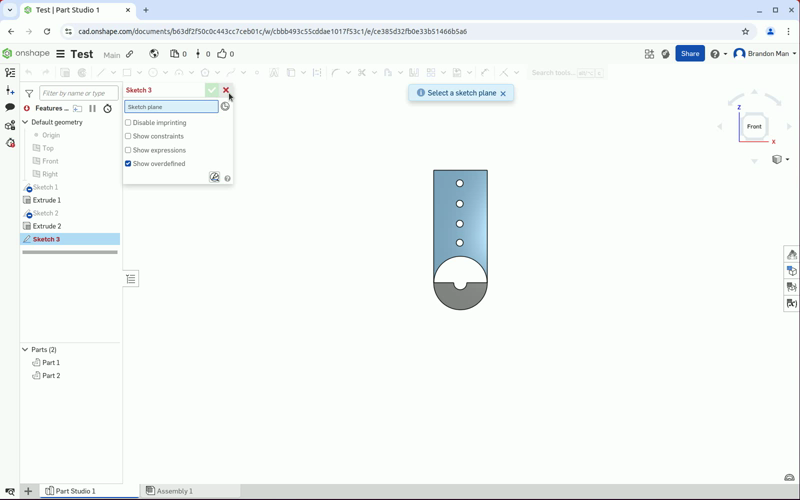
mouse_move(73, 163)
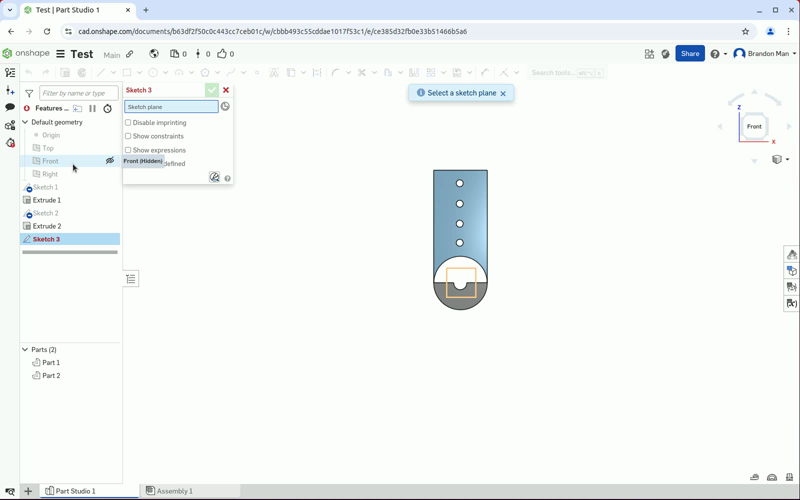
click(73, 163)
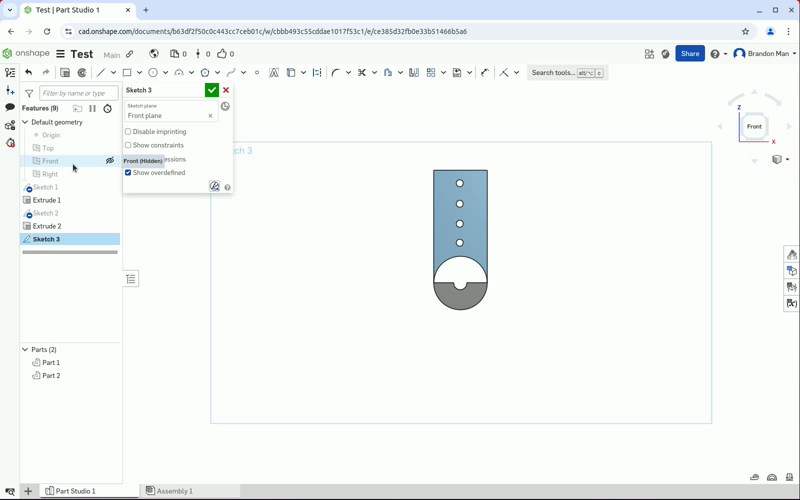
mouse_move(73, 352)
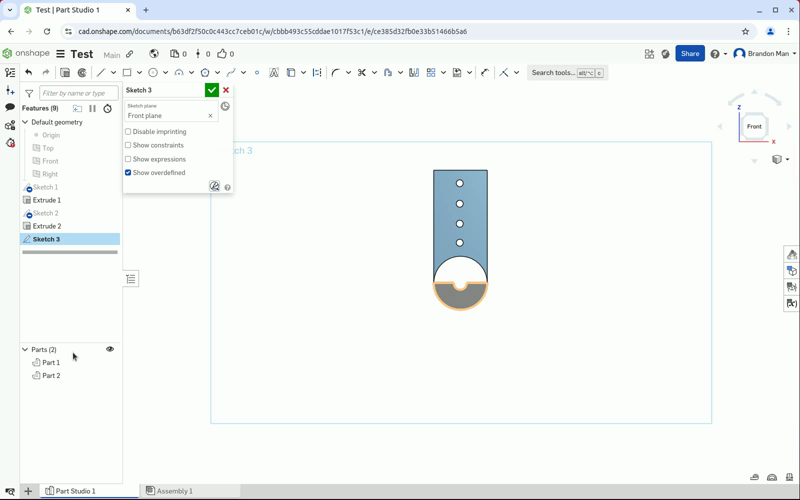
key(y)
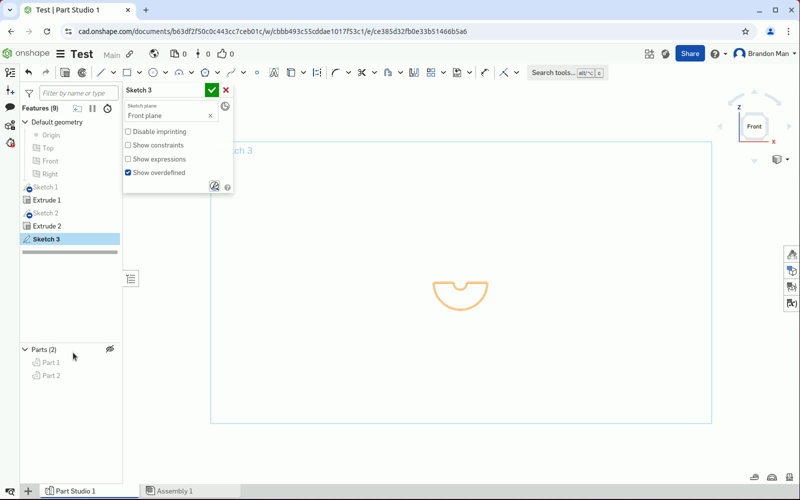
key(l)
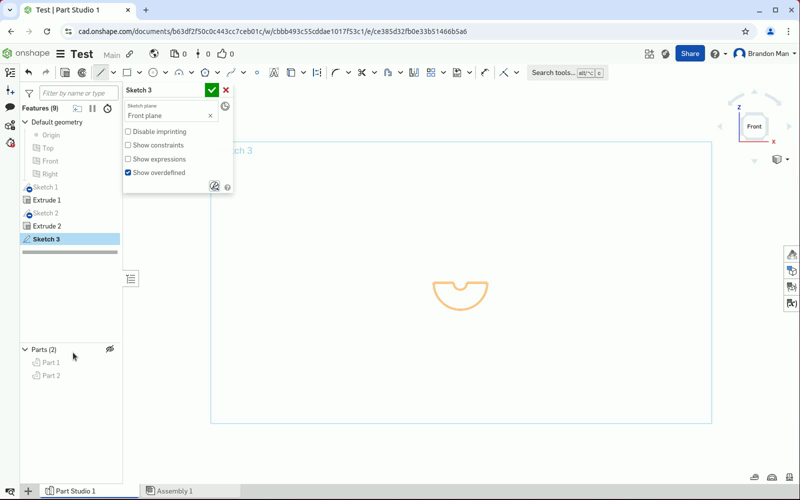
key_down(shift)
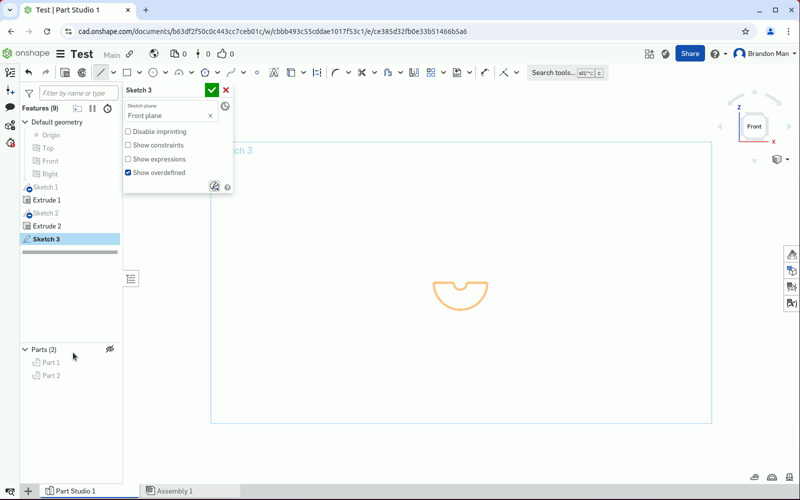
mouse_move(433, 282)
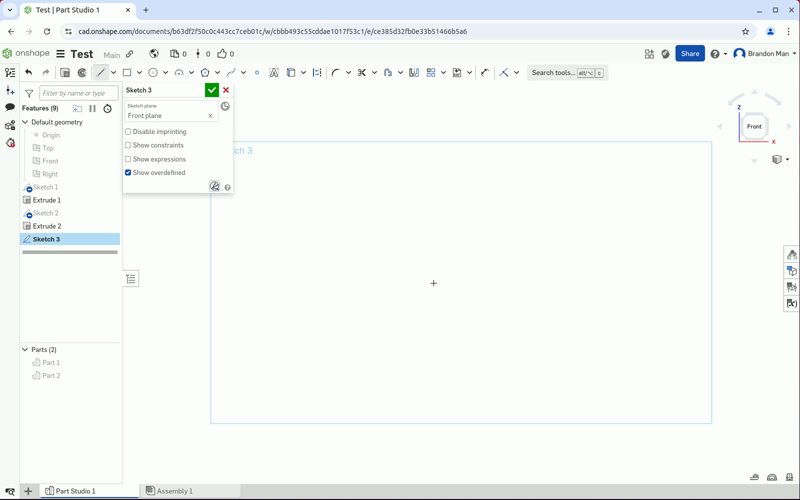
click(433, 282)
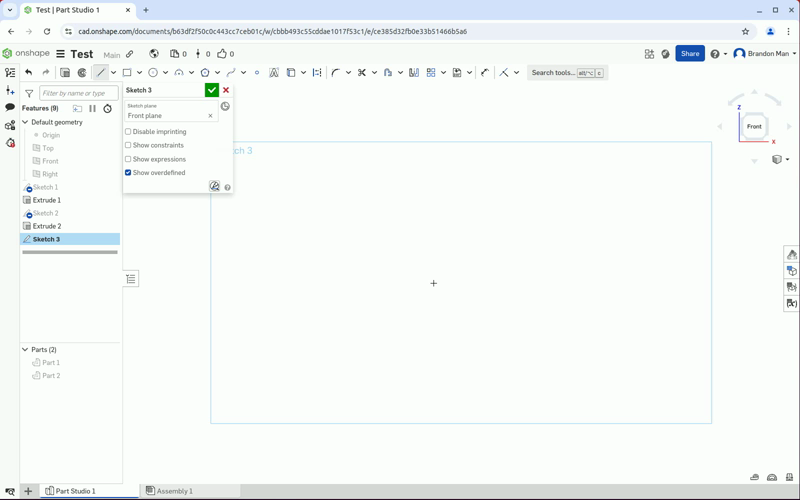
key_up(shift)
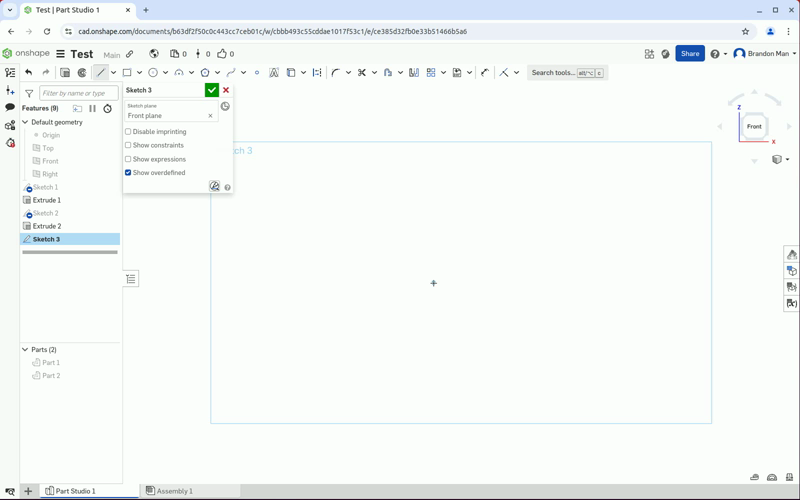
key_down(shift)
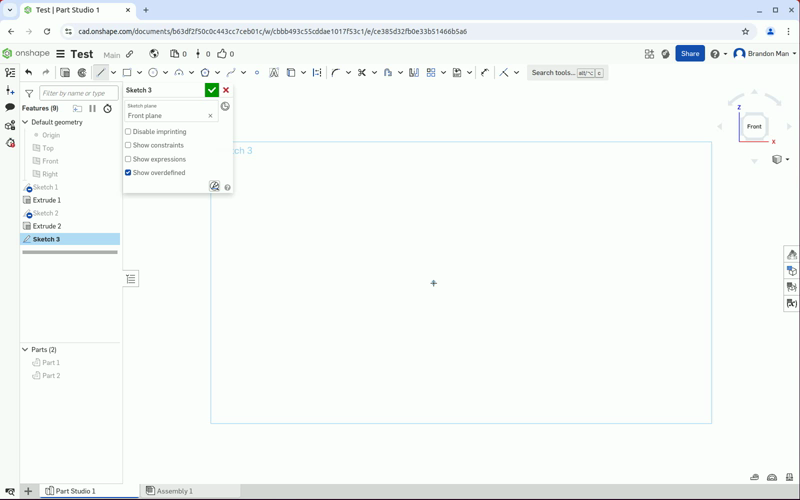
mouse_move(463, 282)
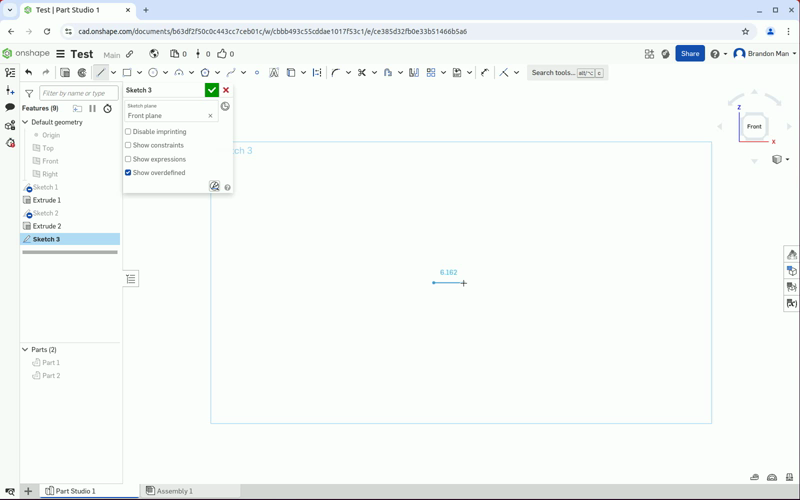
mouse_move(453, 282)
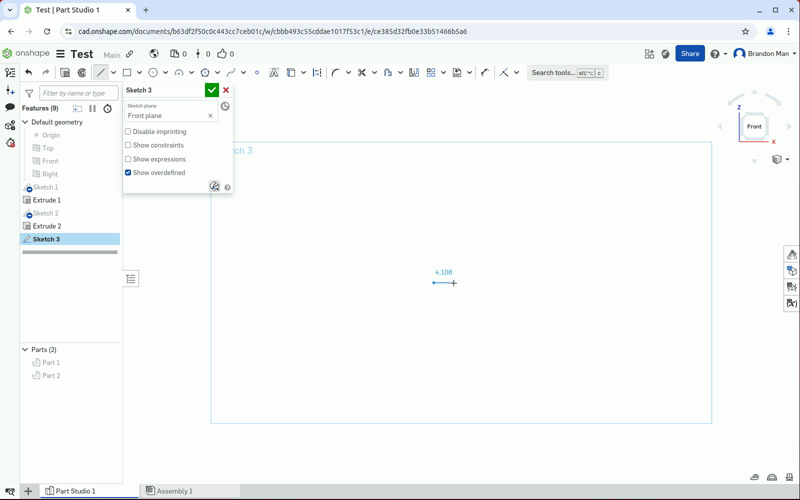
click(453, 282)
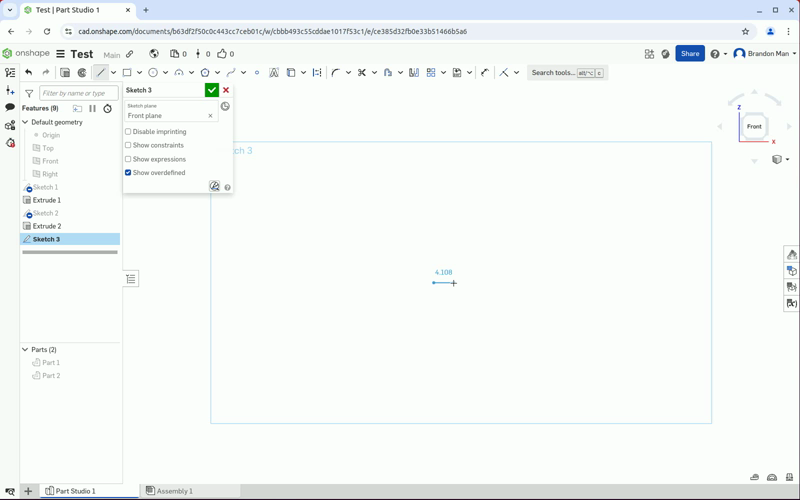
key_up(shift)
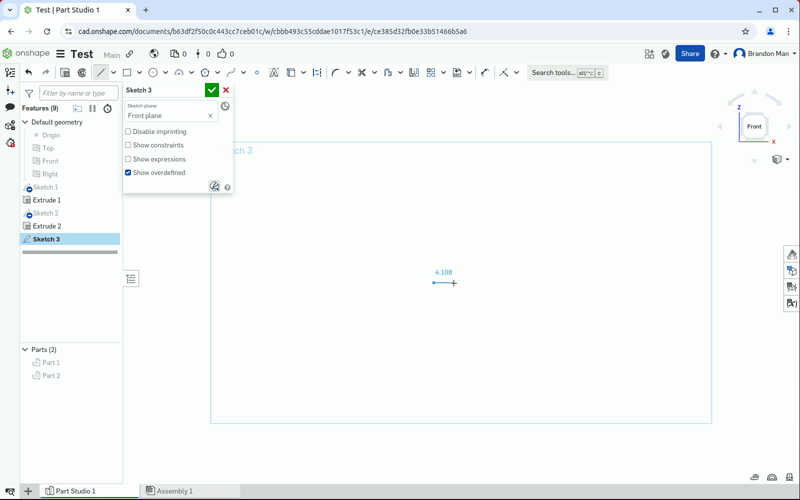
key(esc)
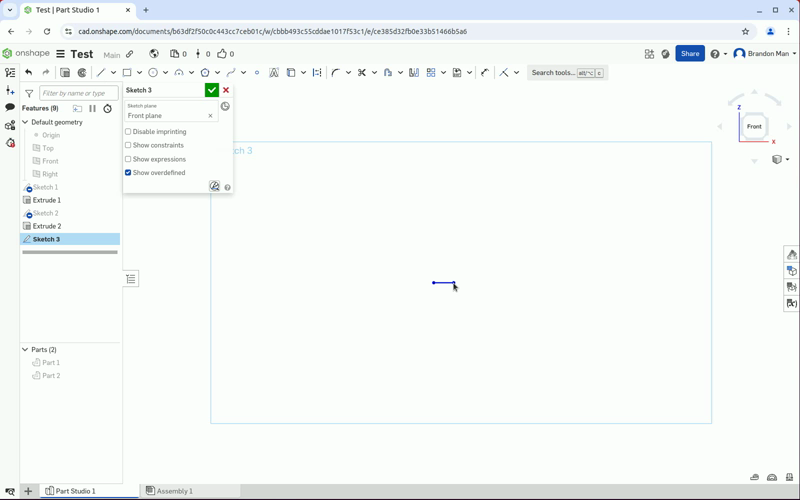
key(a)
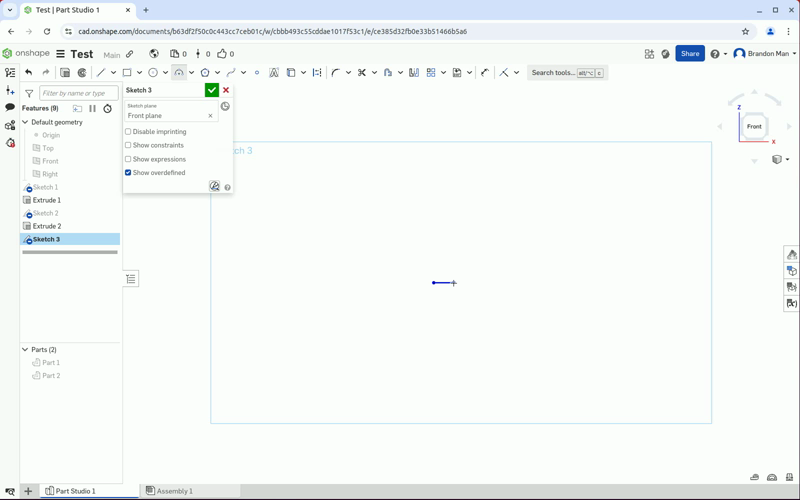
mouse_move(453, 282)
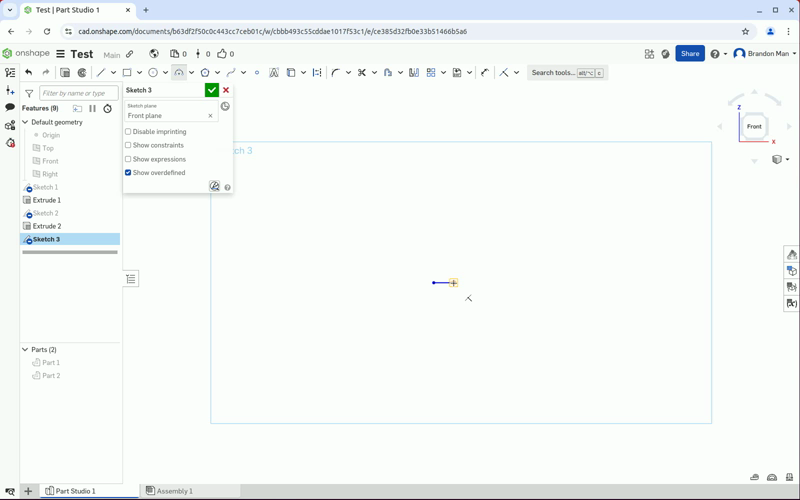
click(453, 282)
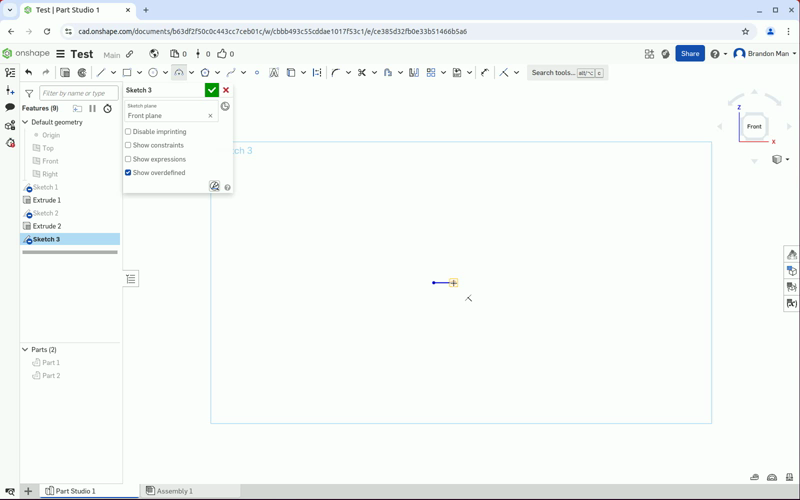
key_down(shift)
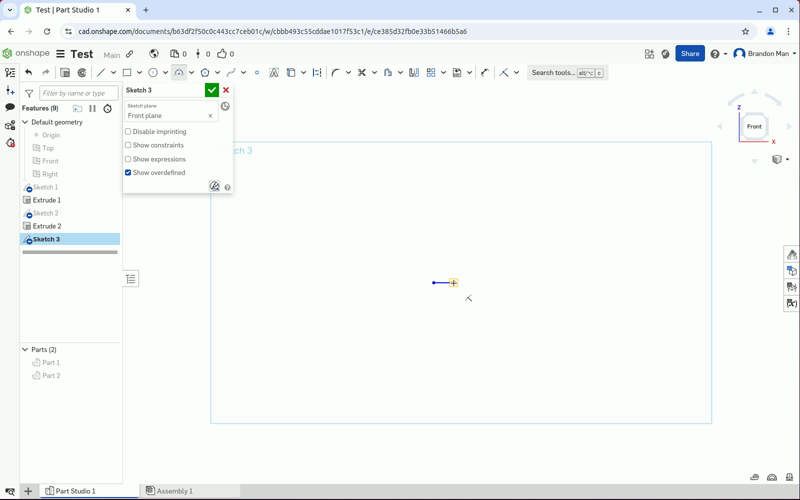
mouse_move(466, 282)
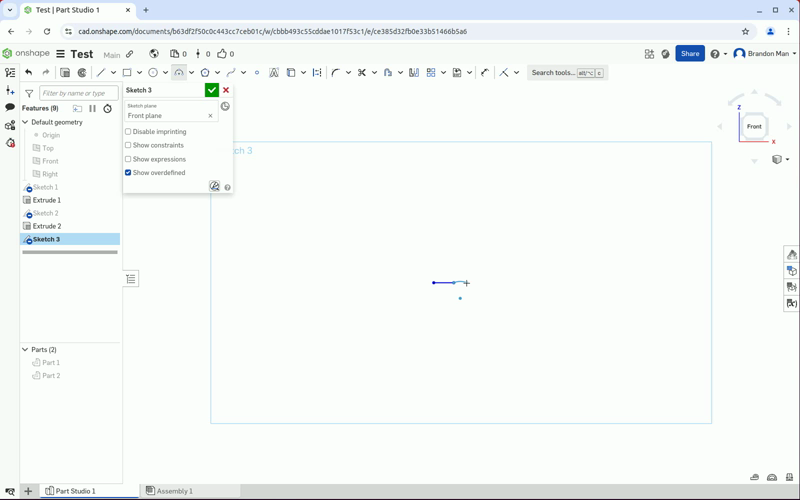
click(466, 282)
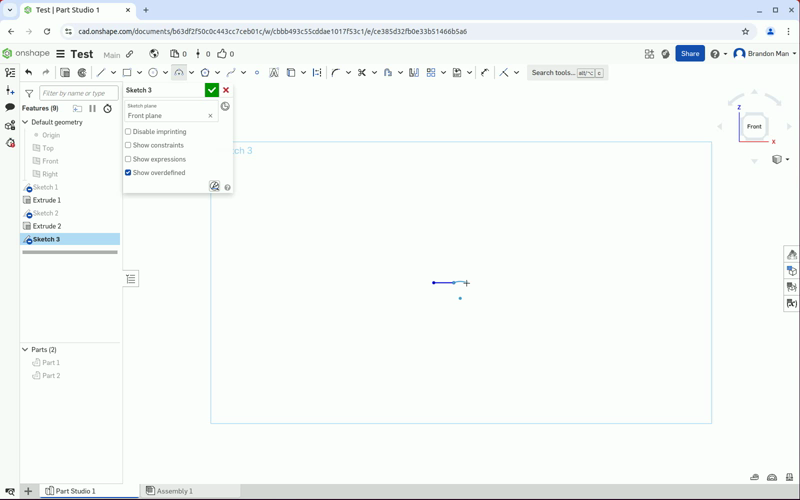
mouse_move(460, 276)
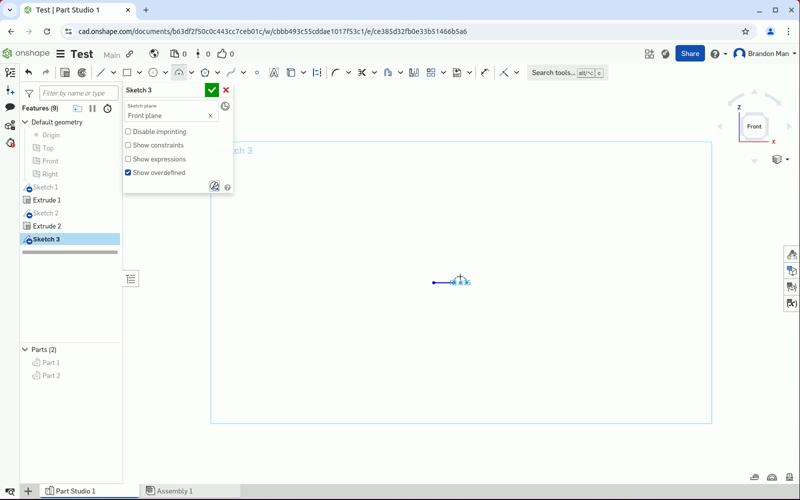
click(460, 276)
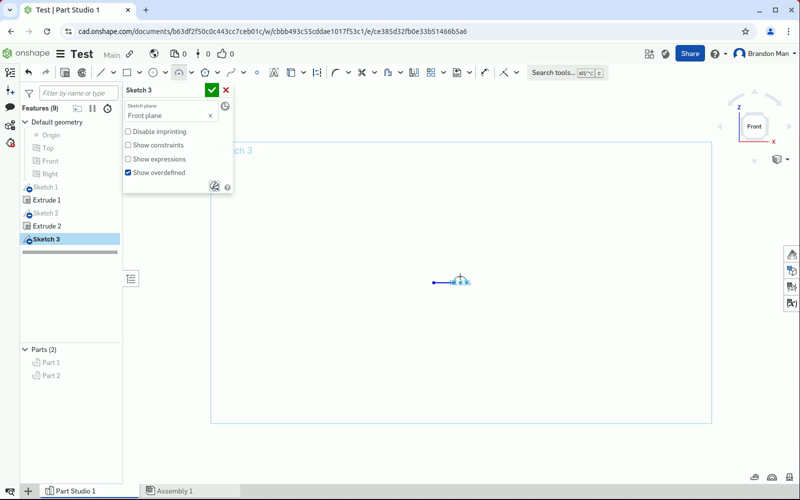
key_up(shift)
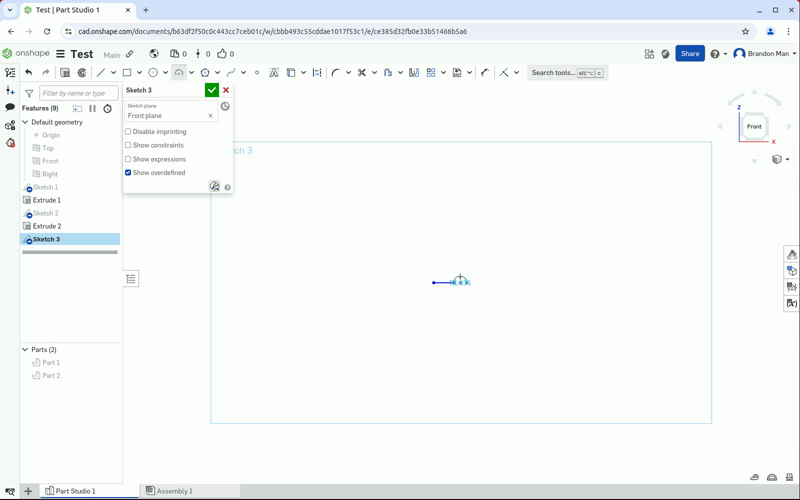
key(esc)
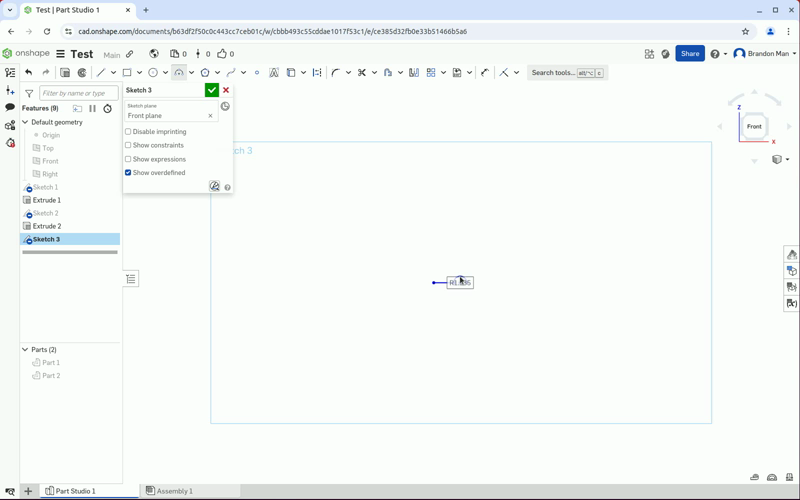
key(l)
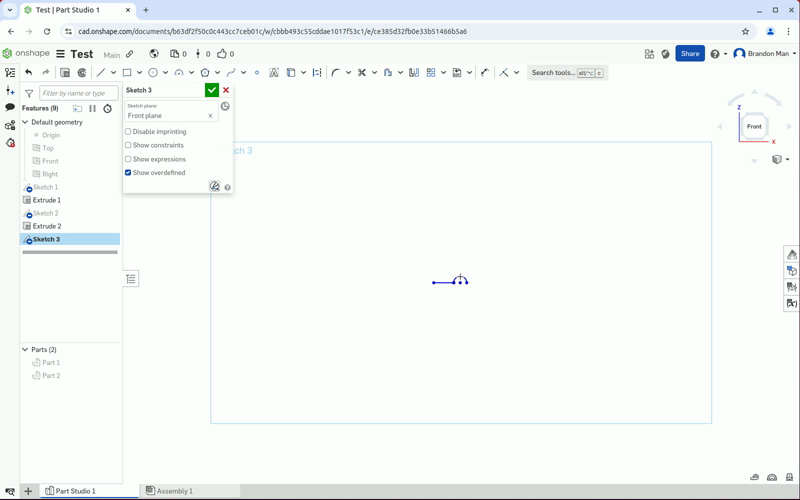
mouse_move(466, 282)
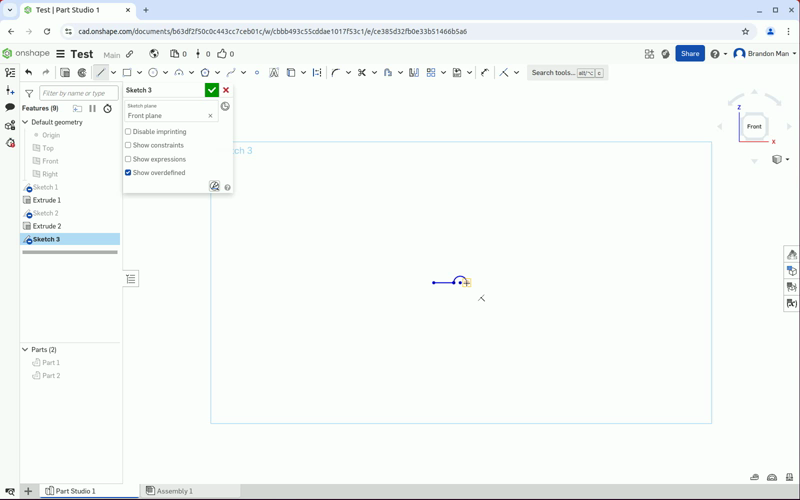
click(466, 282)
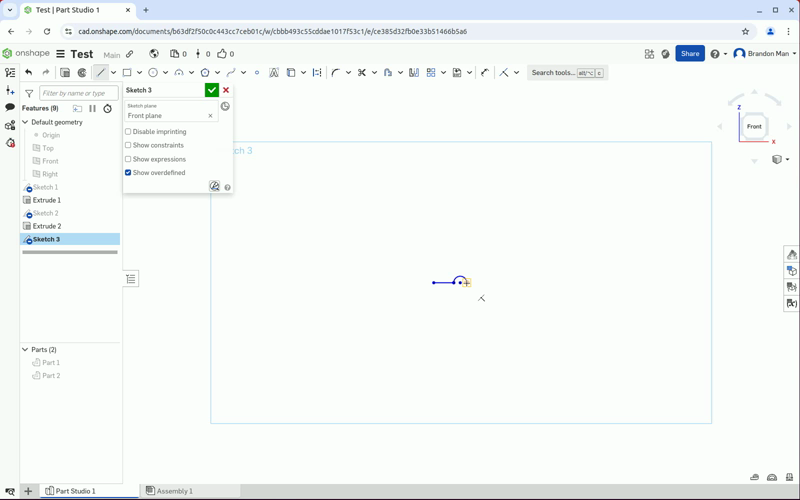
key_down(shift)
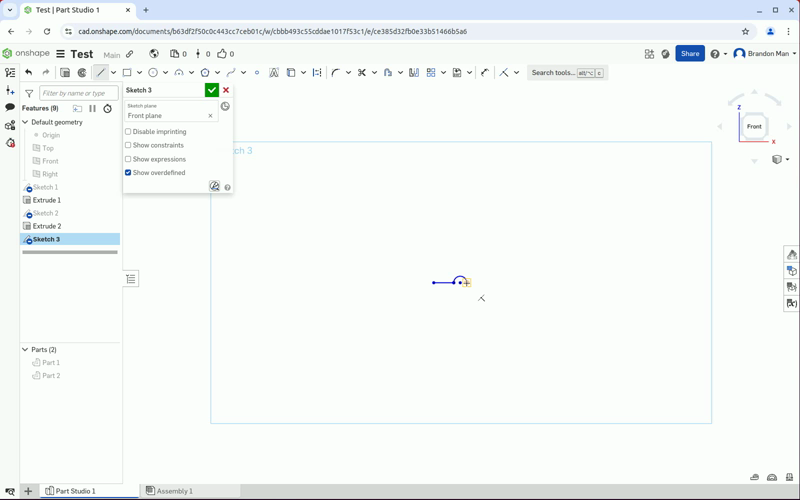
mouse_move(496, 282)
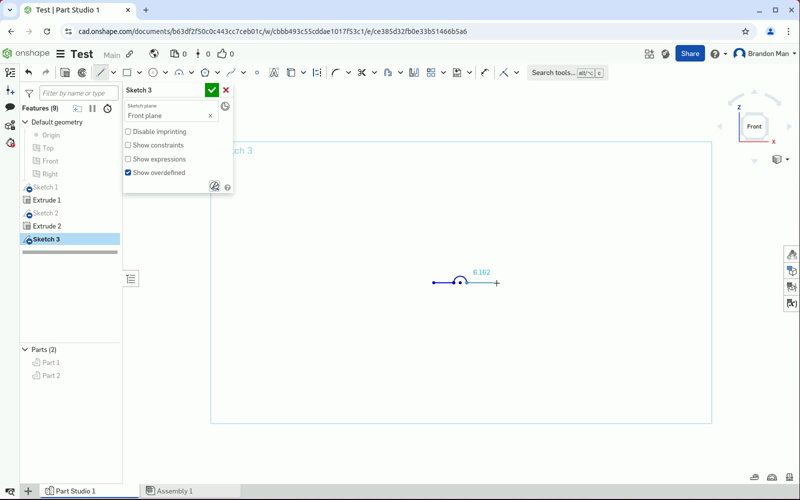
mouse_move(487, 282)
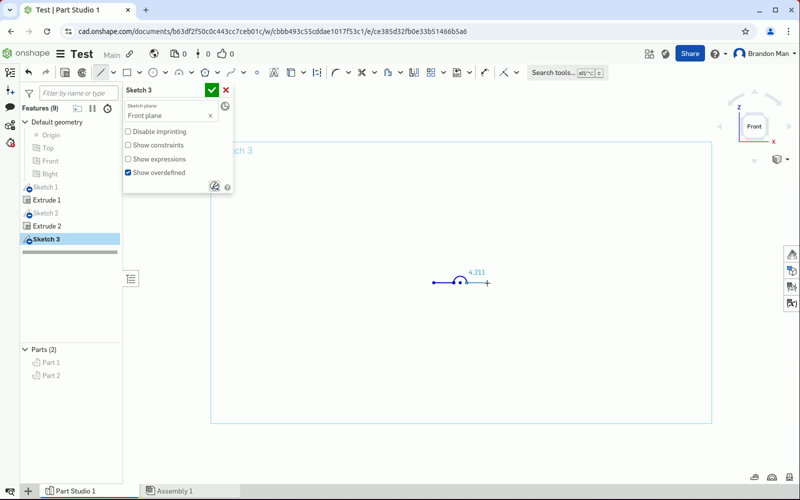
click(487, 282)
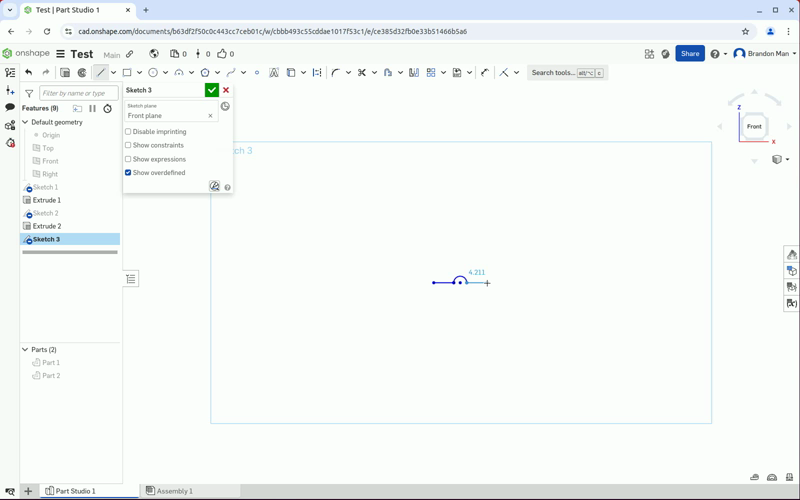
key_up(shift)
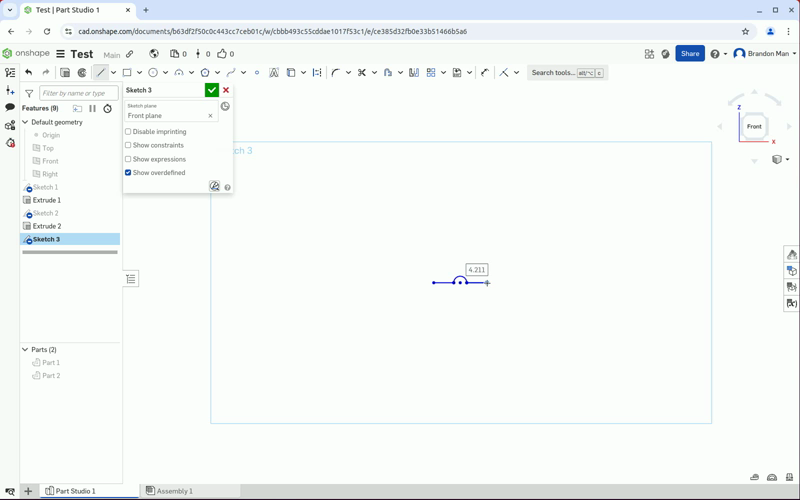
key(esc)
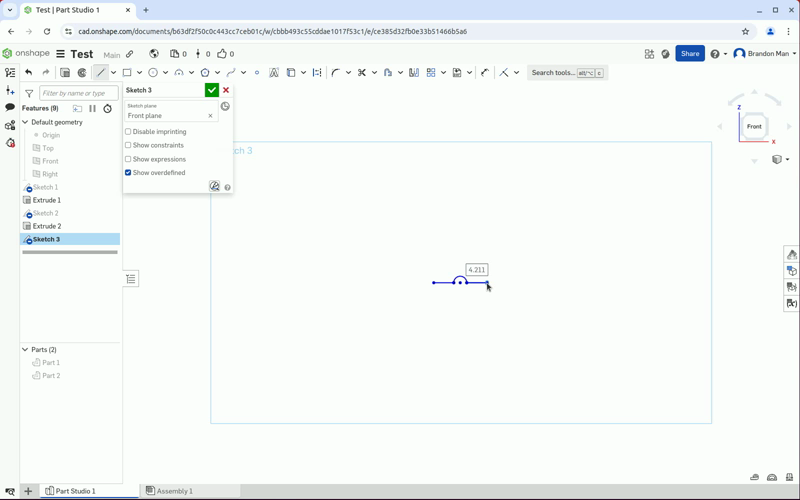
key(a)
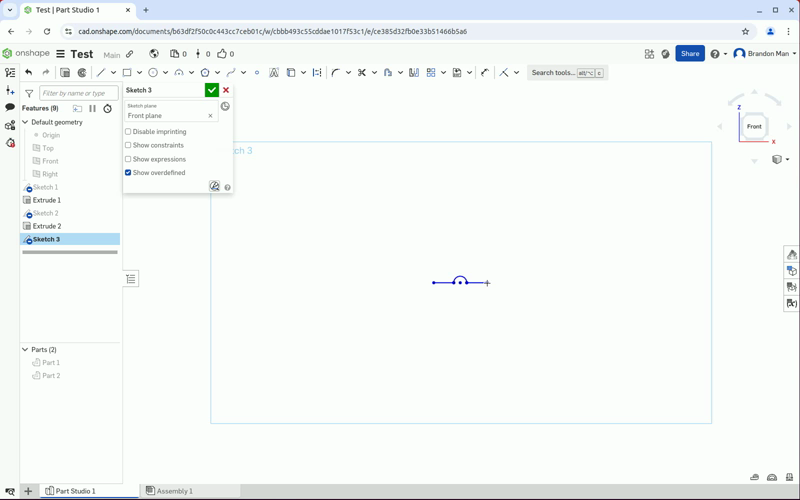
mouse_move(487, 282)
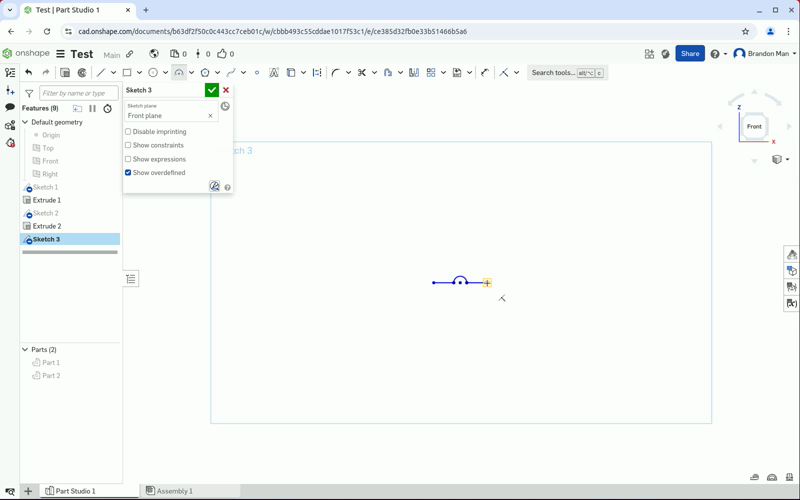
click(487, 282)
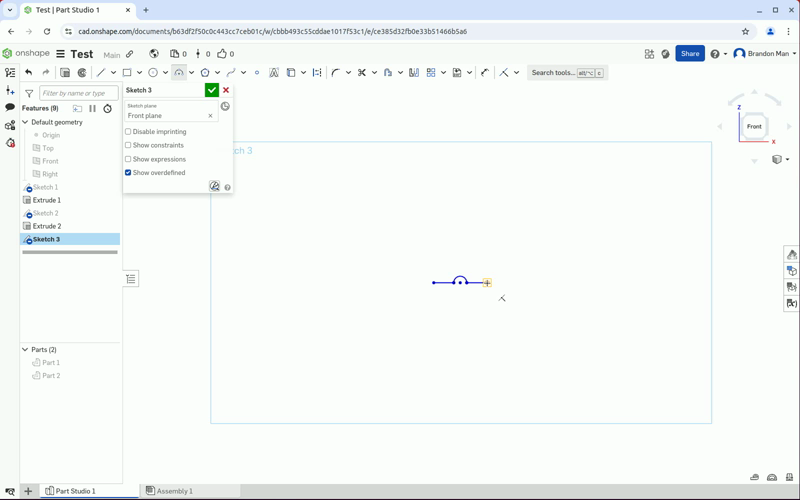
mouse_move(433, 282)
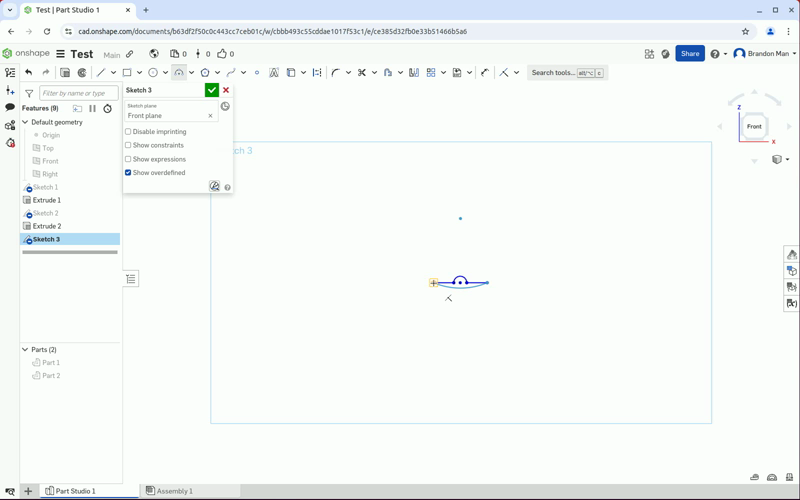
click(433, 282)
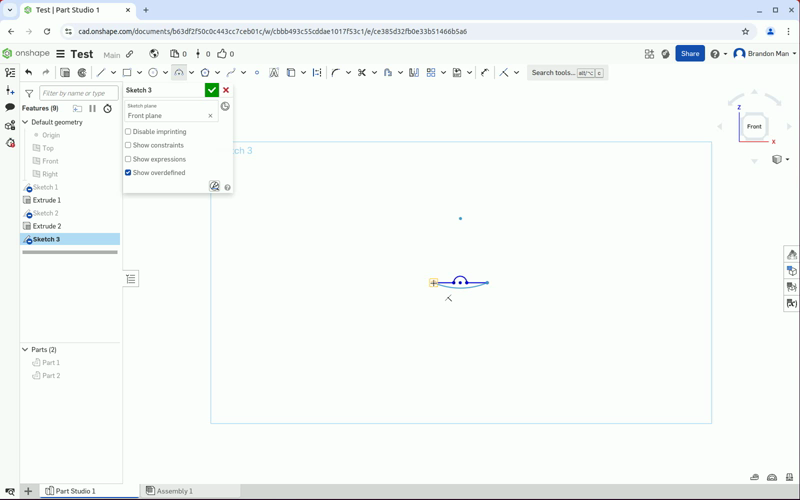
key_down(shift)
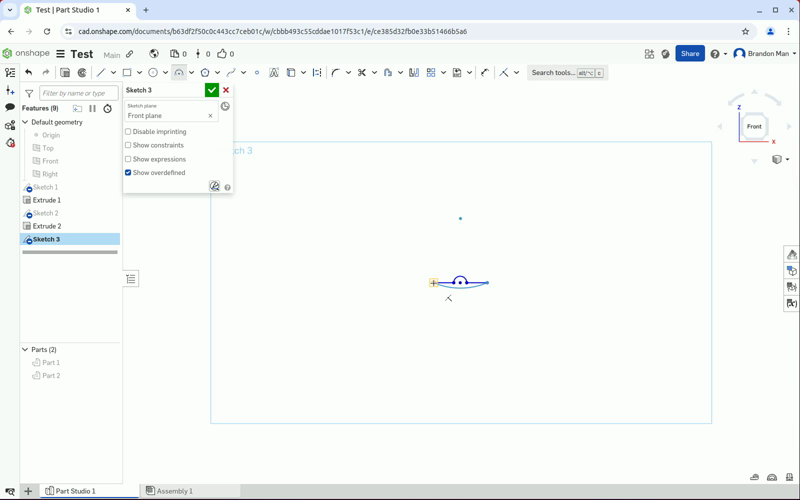
mouse_move(460, 256)
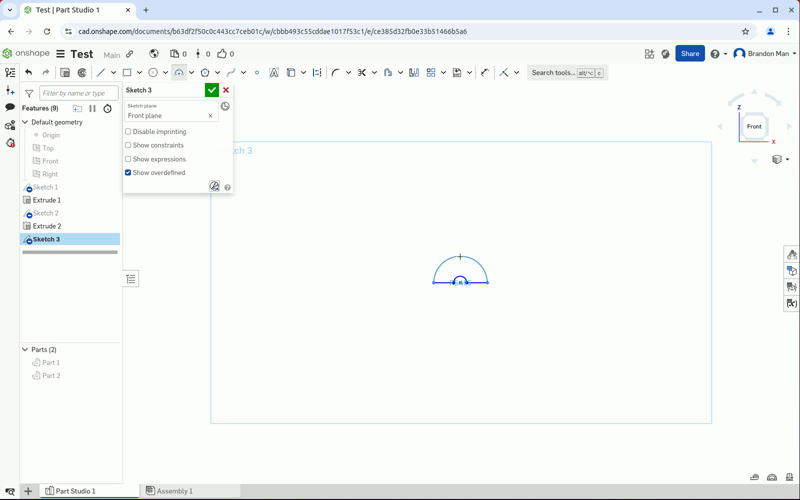
click(460, 256)
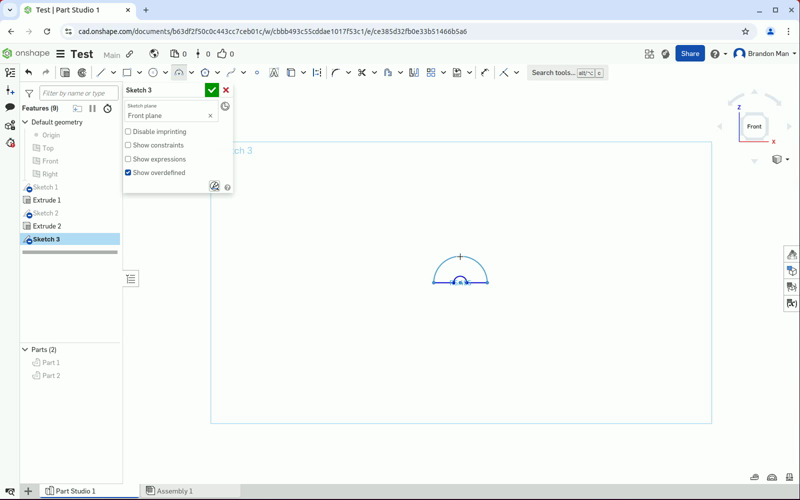
key_up(shift)
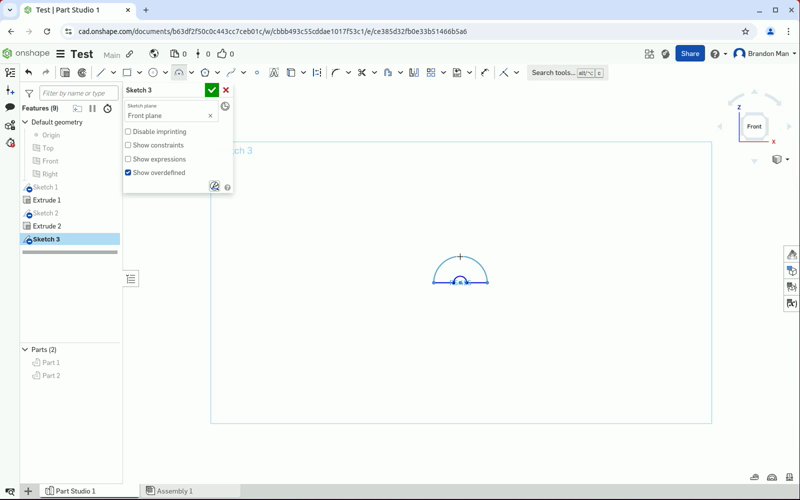
key(esc)
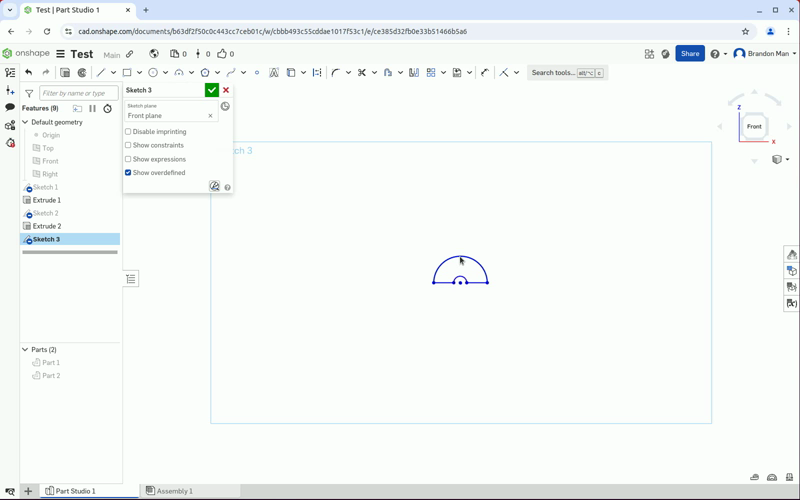
mouse_move(468, 266)
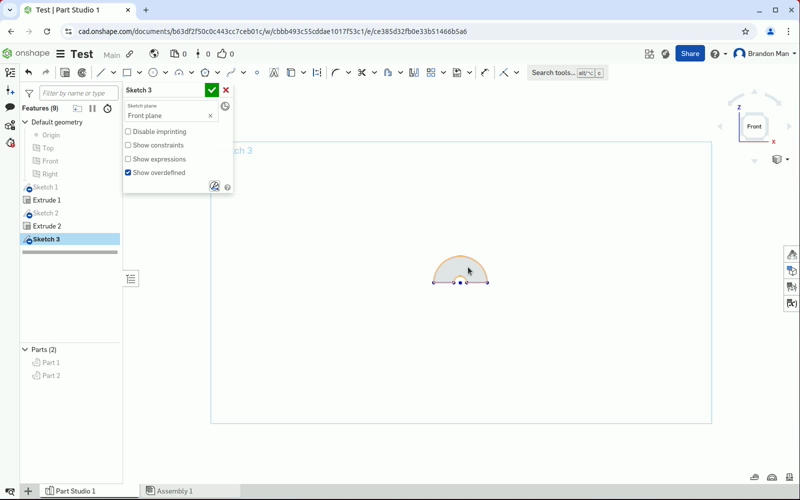
scroll(6)
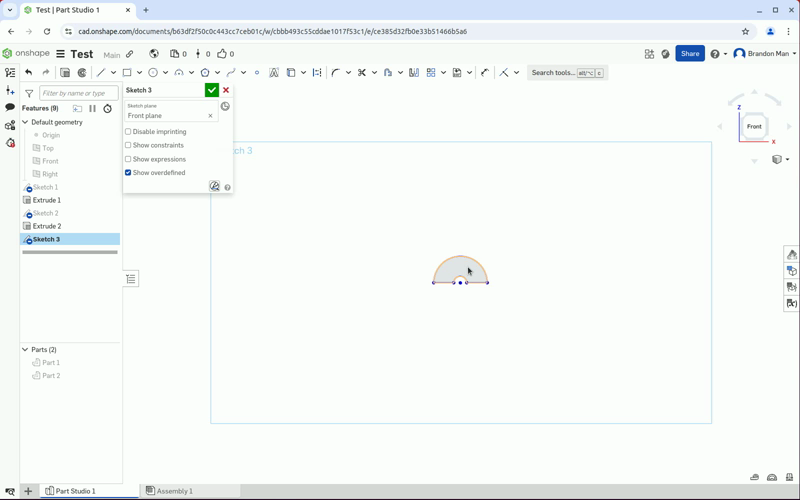
scroll(6)
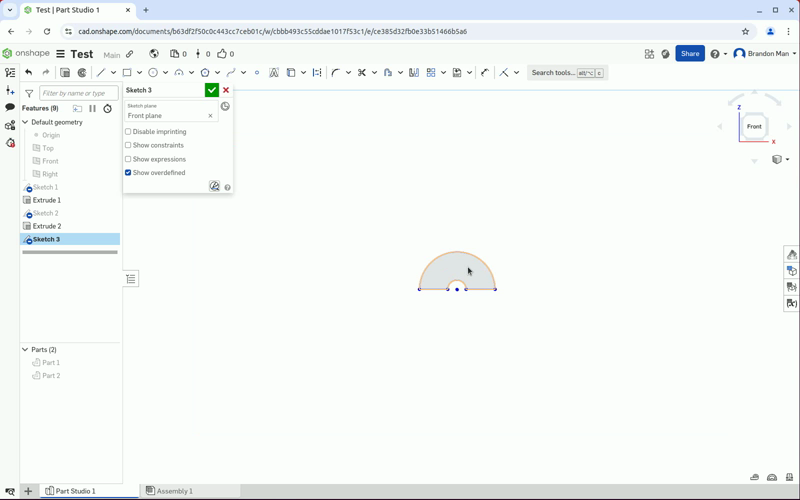
scroll(6)
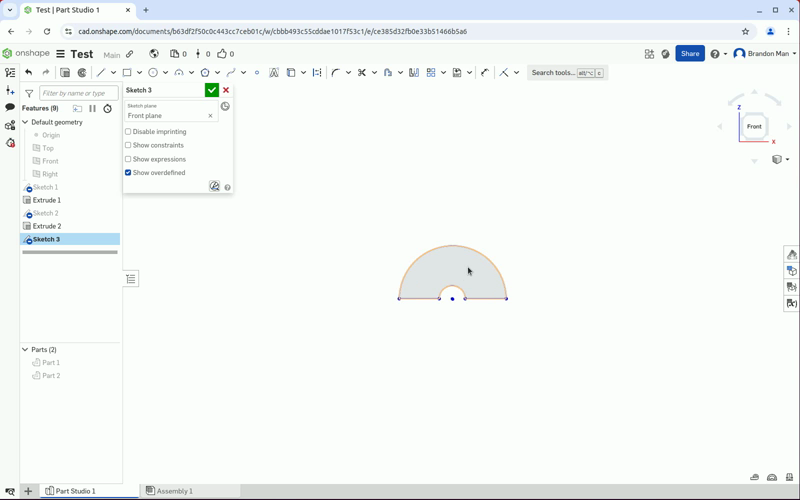
scroll(6)
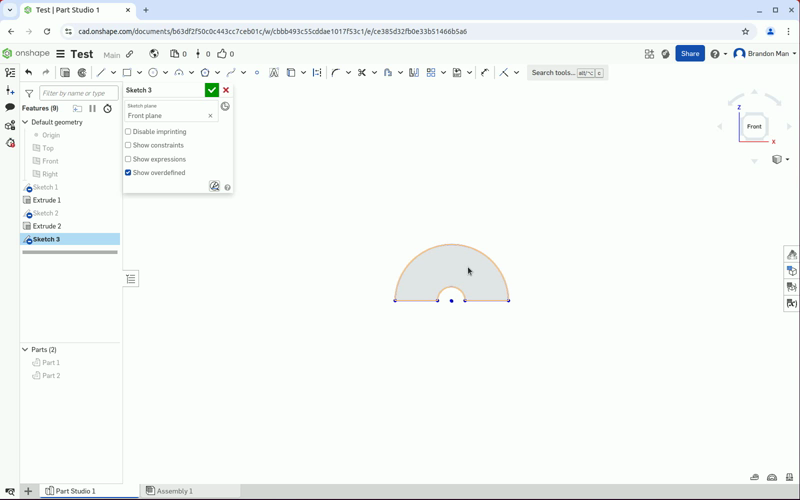
scroll(6)
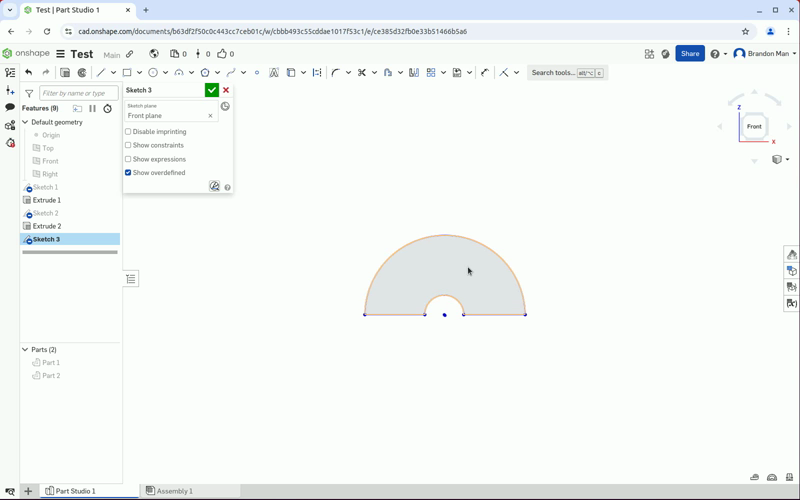
scroll(6)
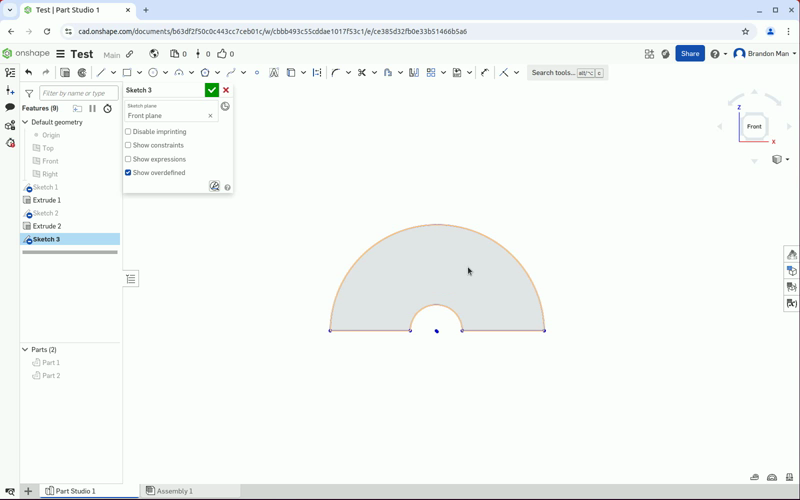
scroll(6)
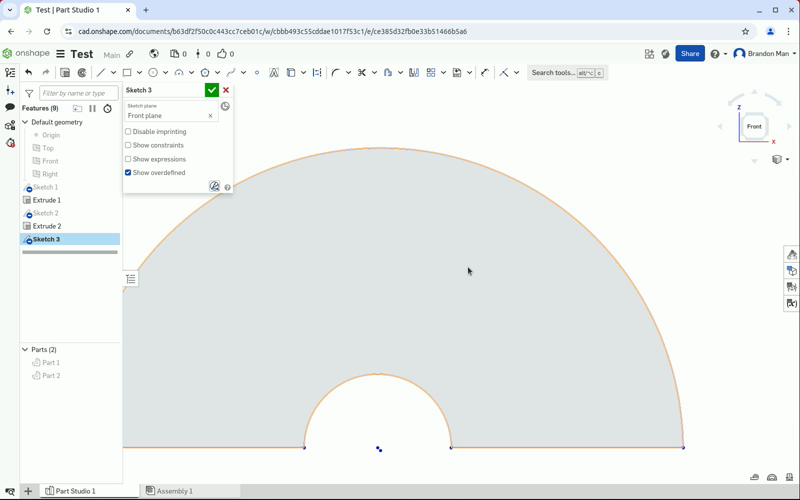
click(468, 266)
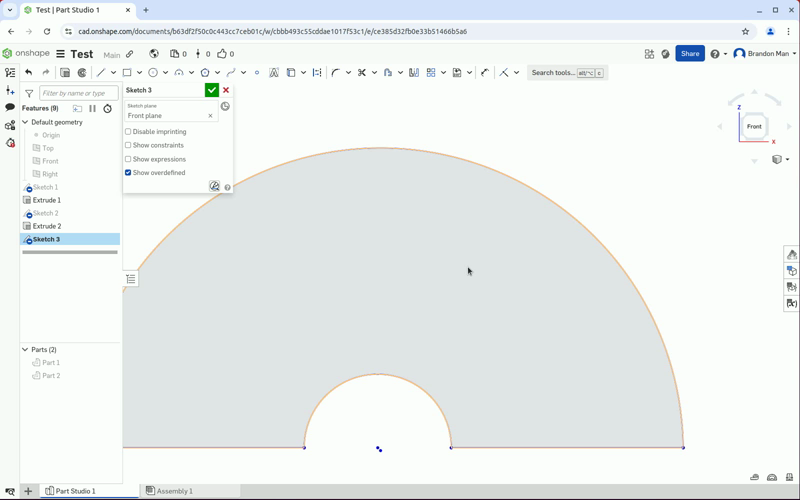
scroll(-6)
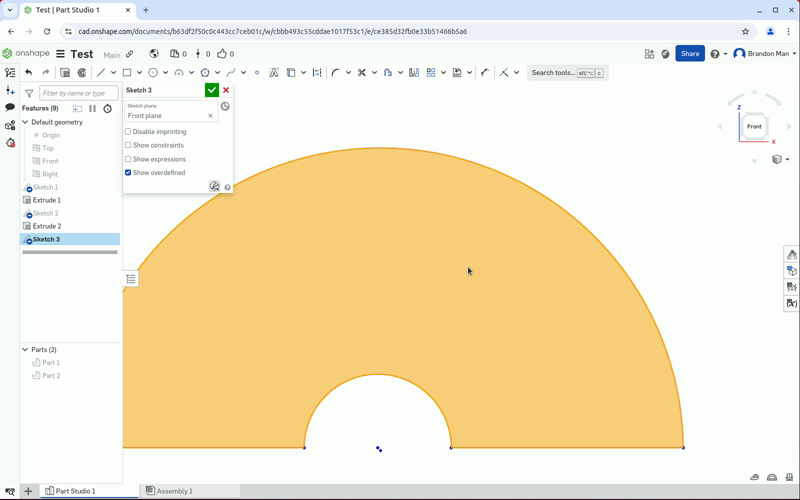
scroll(-6)
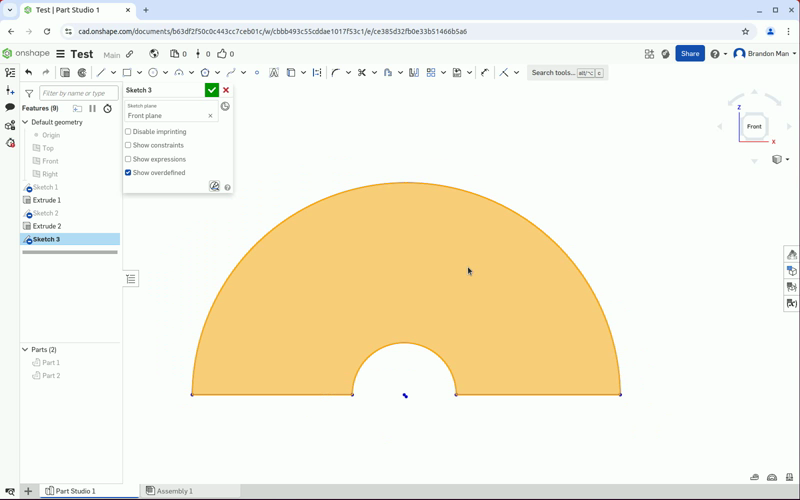
scroll(-6)
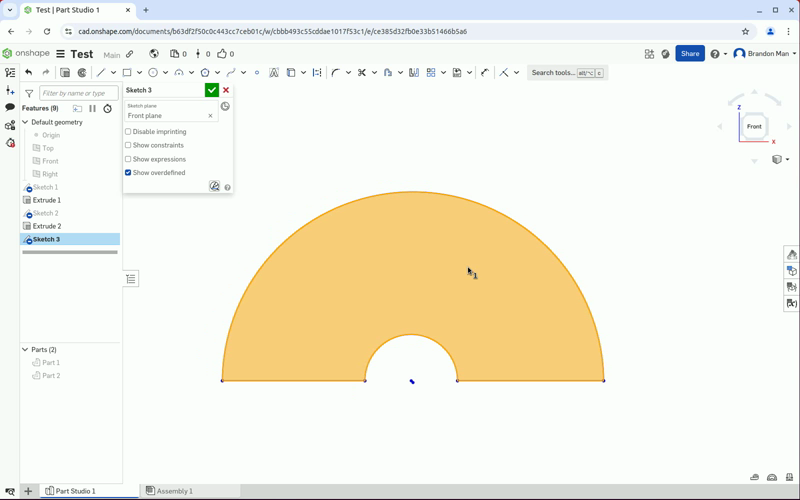
scroll(-6)
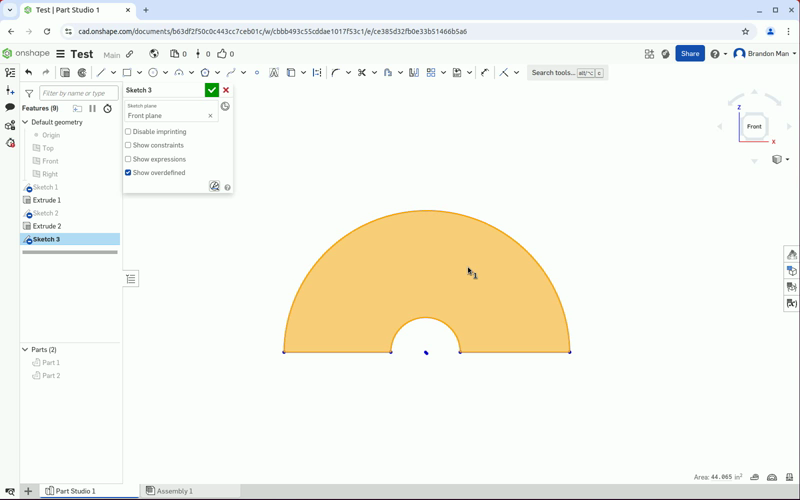
scroll(-6)
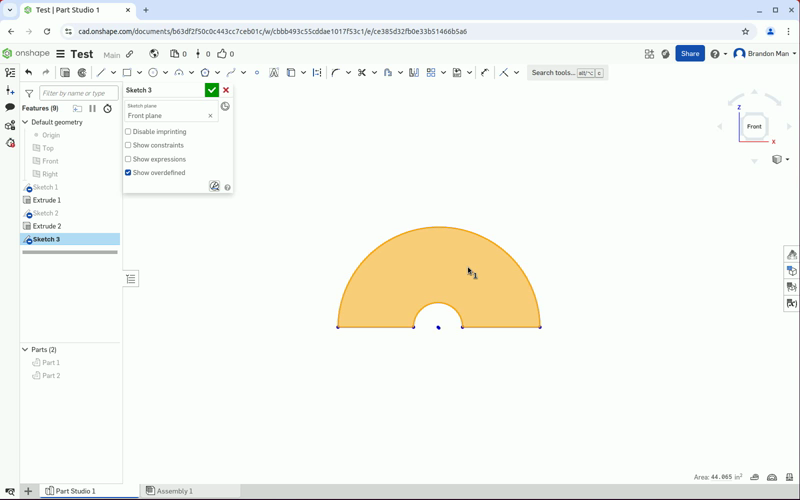
scroll(-6)
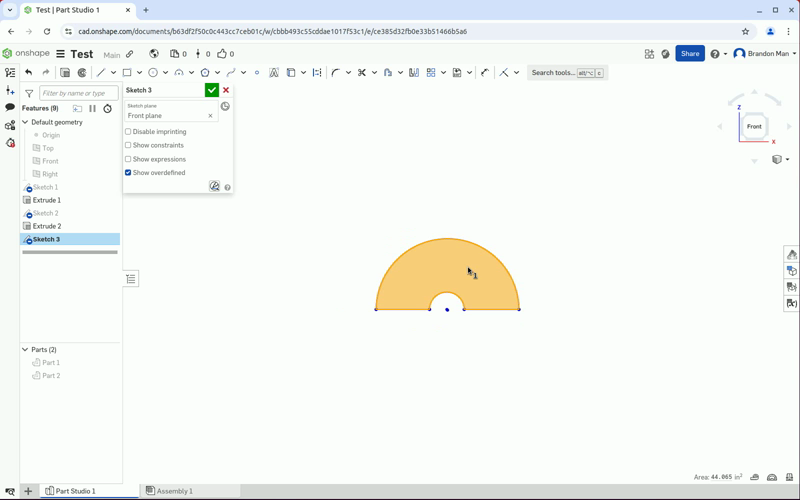
scroll(-6)
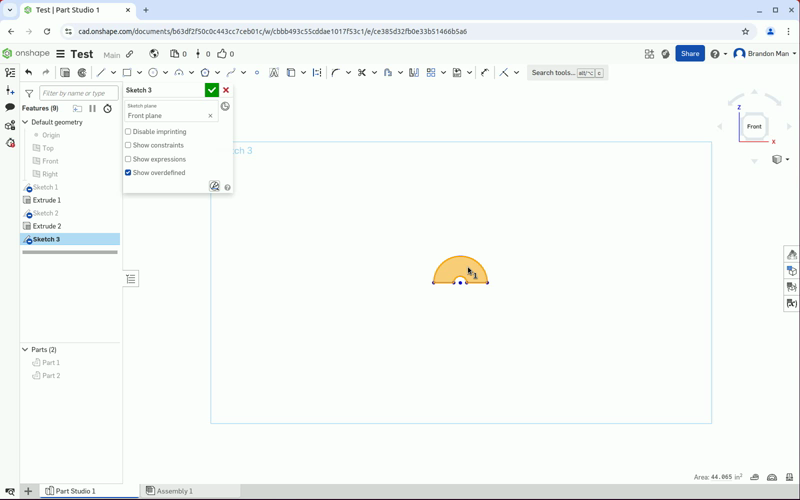
mouse_move(73, 352)
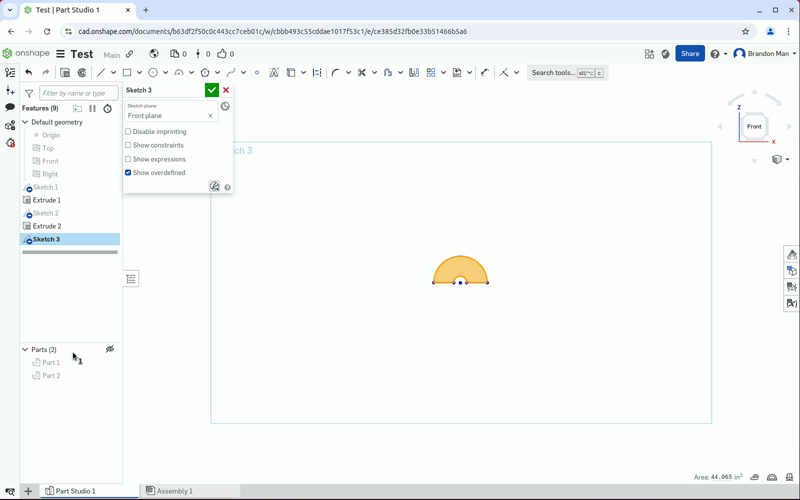
key(shift+y)
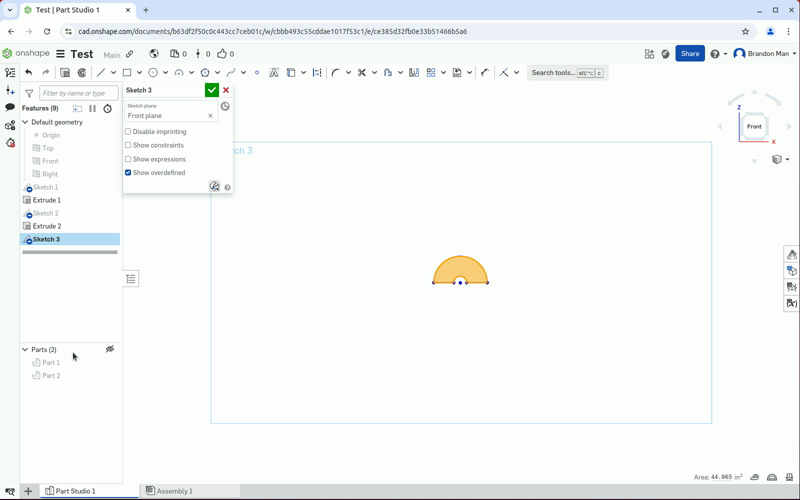
key(shift+e)
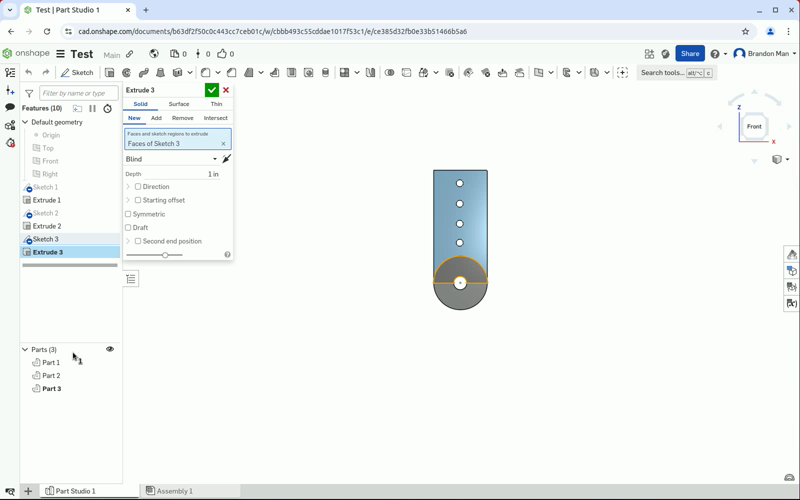
mouse_move(143, 106)
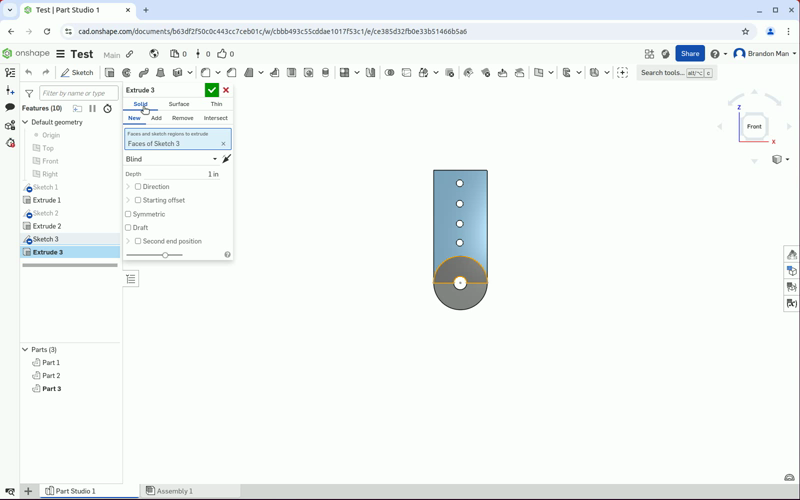
click(143, 106)
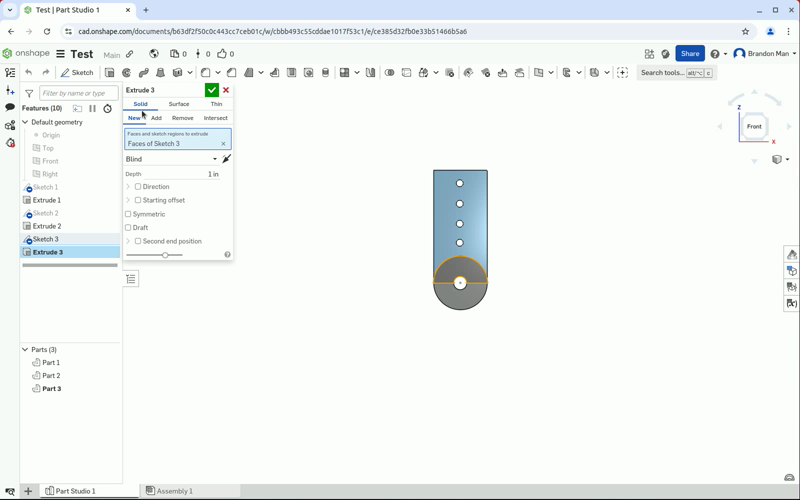
mouse_move(137, 120)
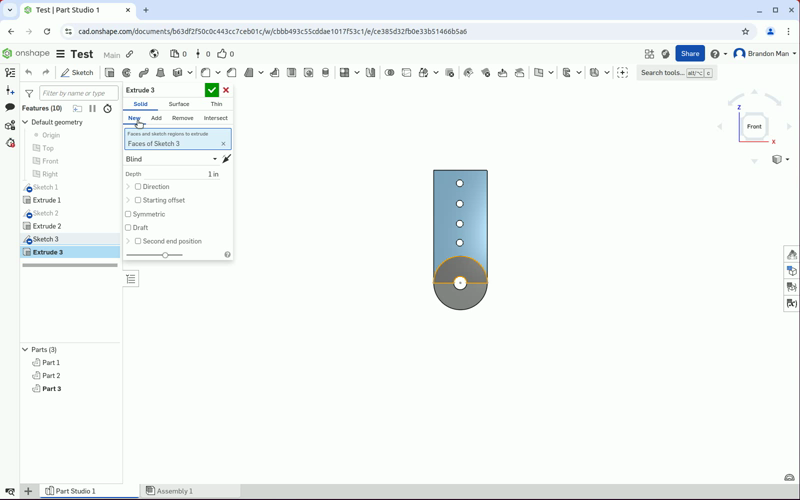
click(137, 120)
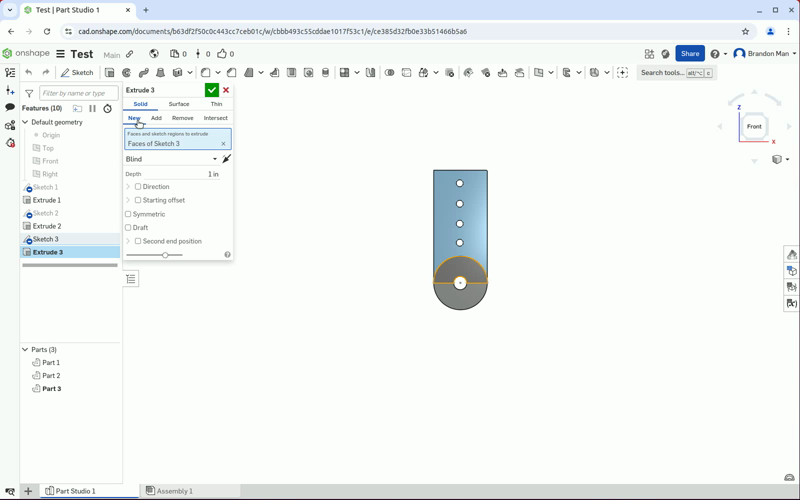
key(tab, 4)
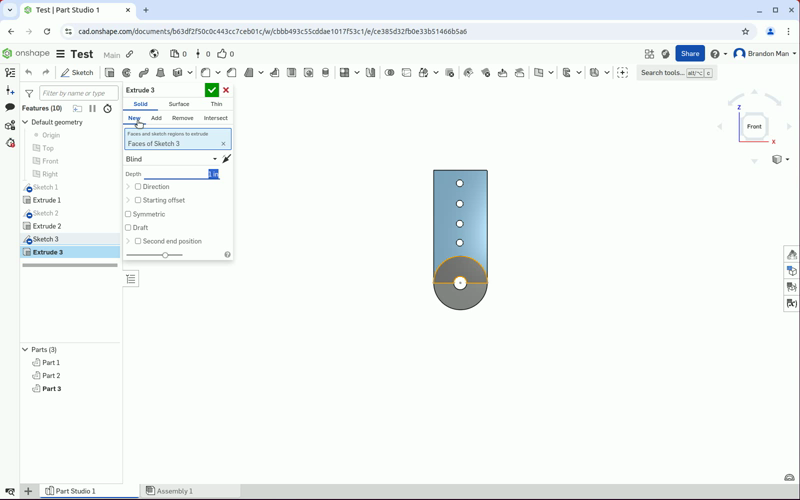
text(0.962)
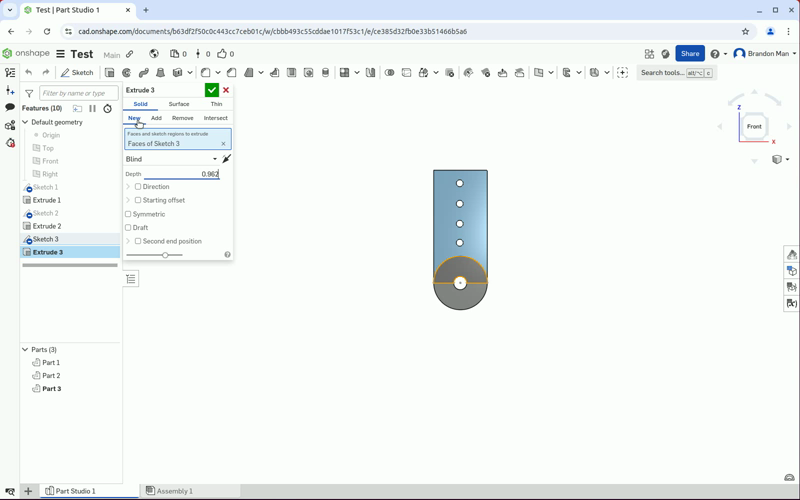
key(tab, 3)
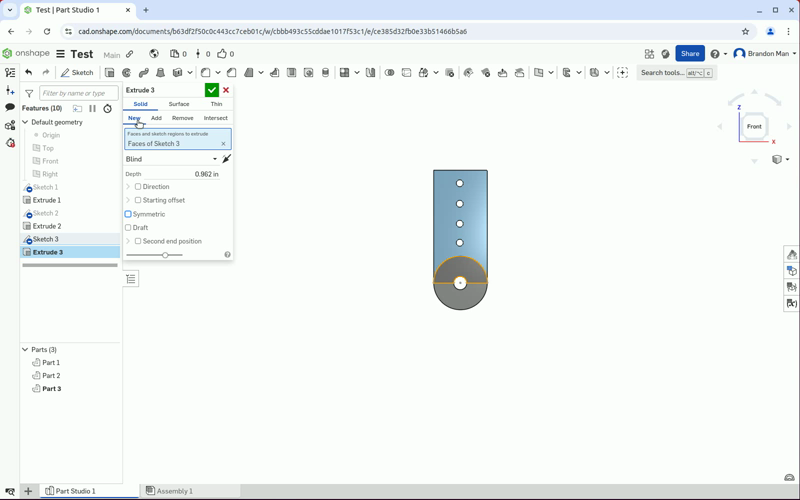
key(space)
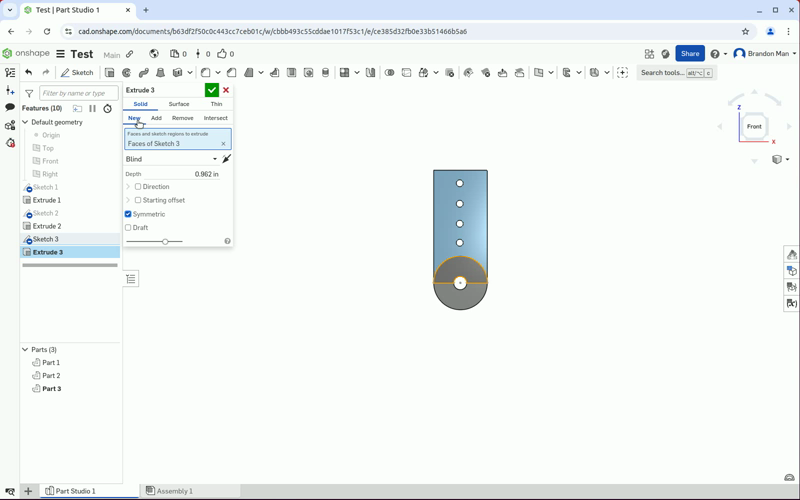
key(enter)
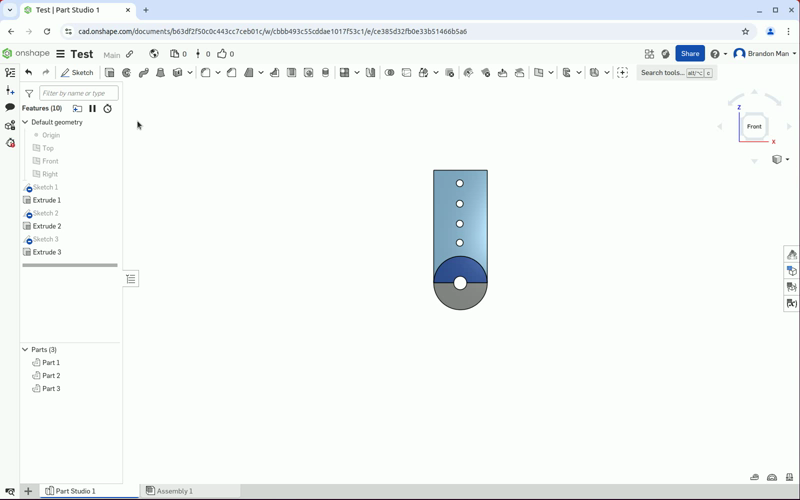
key(shift+h)
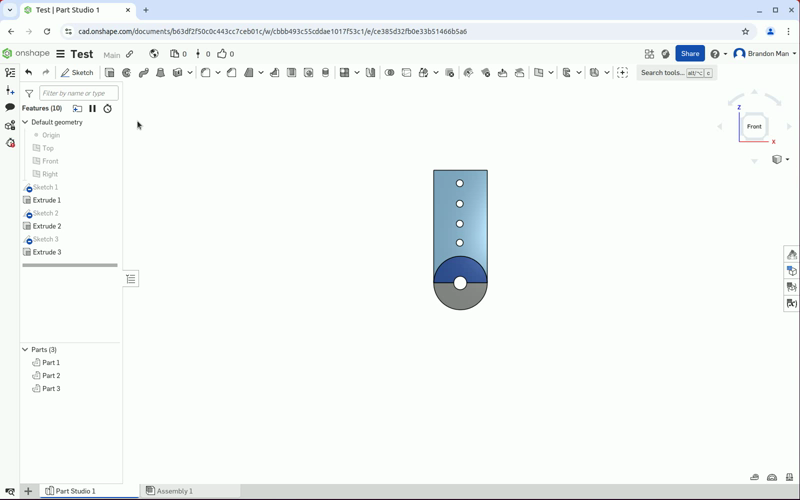
key(shift+h)
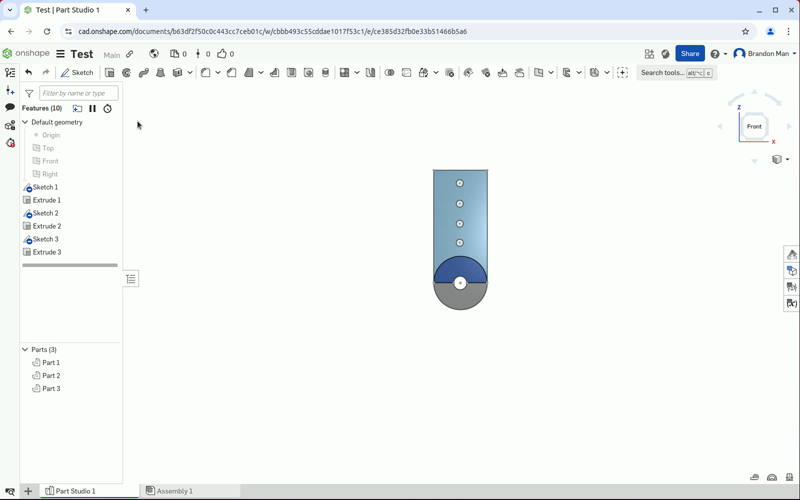
key(shift+7)
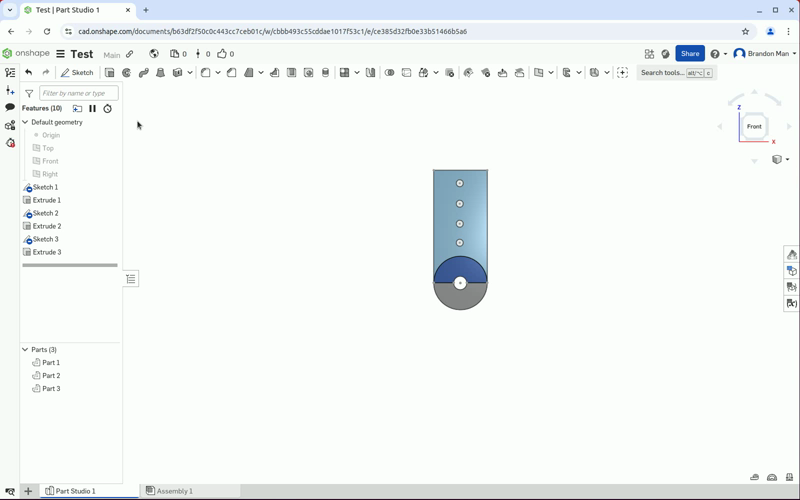
key(left, 2)
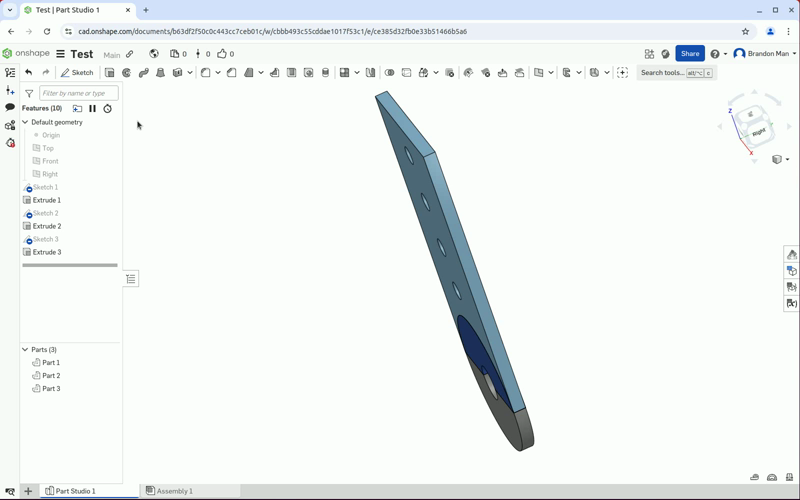
key(down, 2)
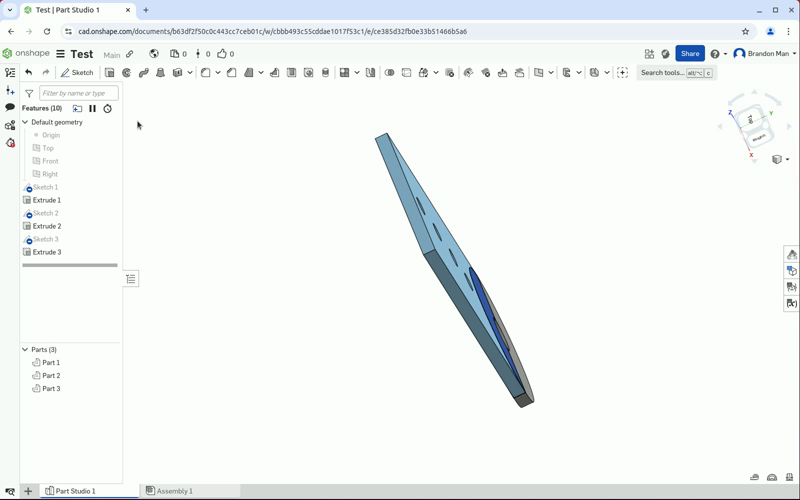
key(up, 2)
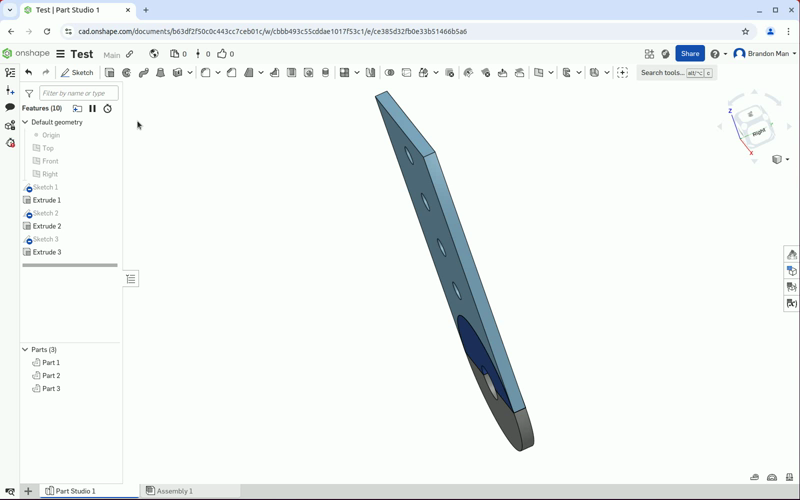
key(right, 2)
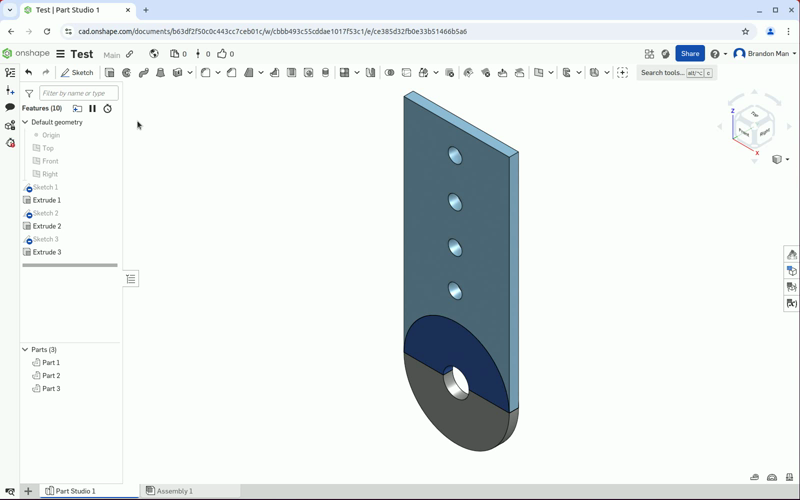
mouse_move(73, 189)
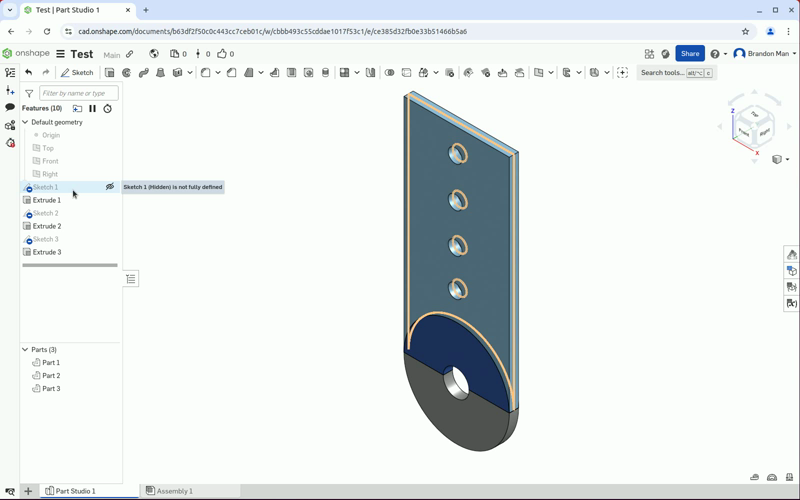
click(73, 189)